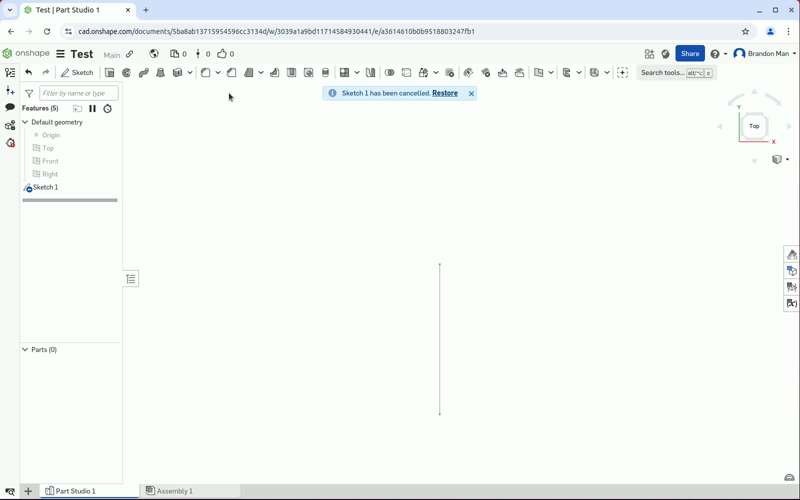
key(shift+h)
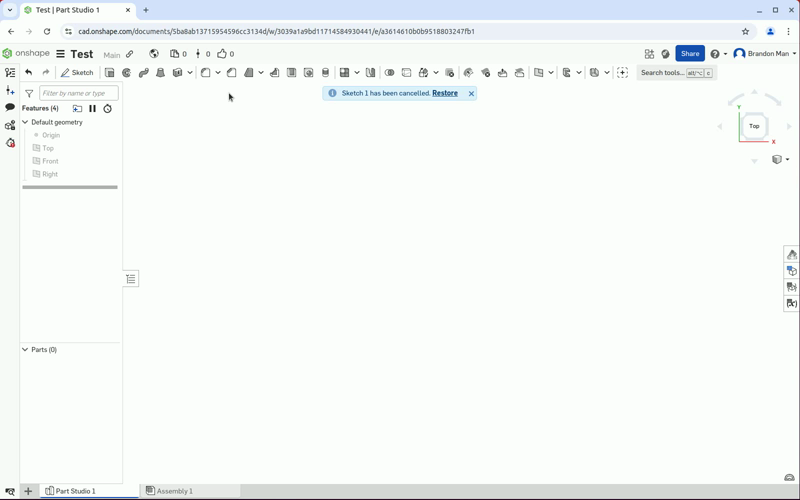
mouse_move(73, 352)
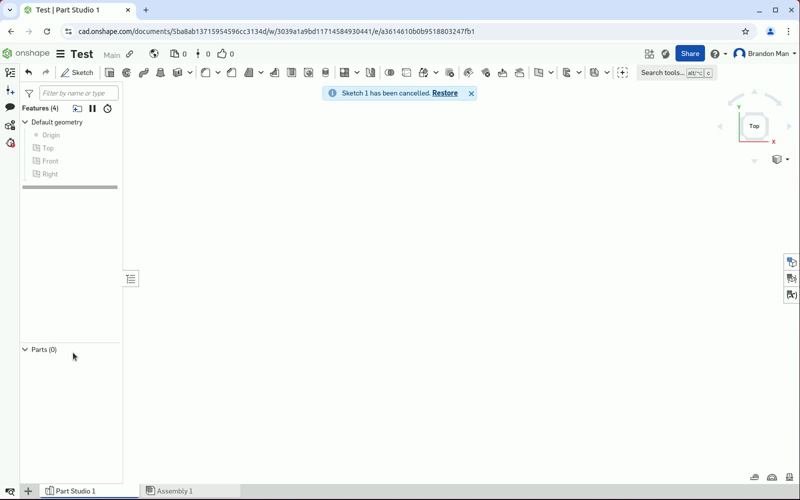
key(y)
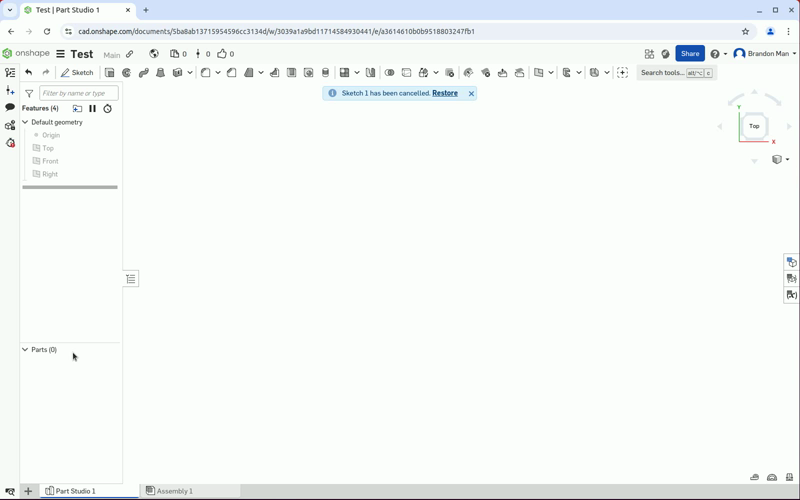
key(shift+p)
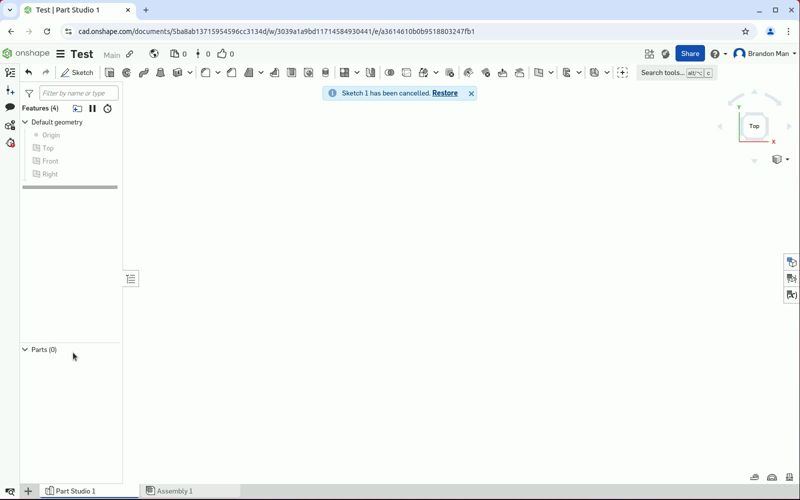
key(space)
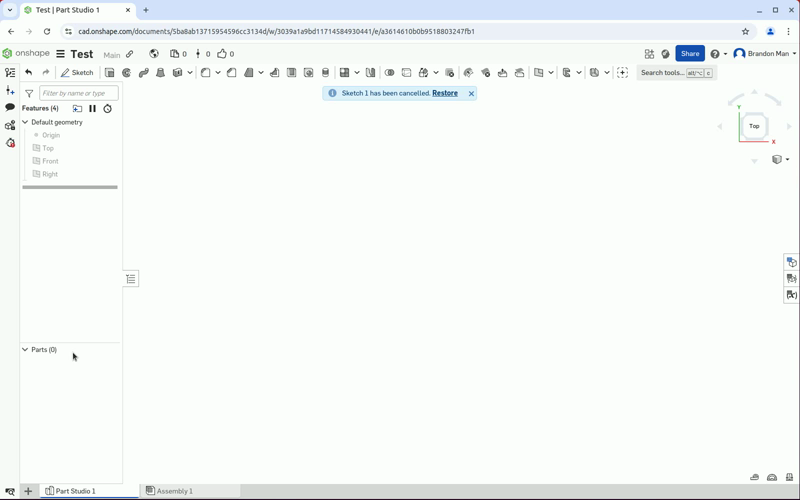
key_down(shift)
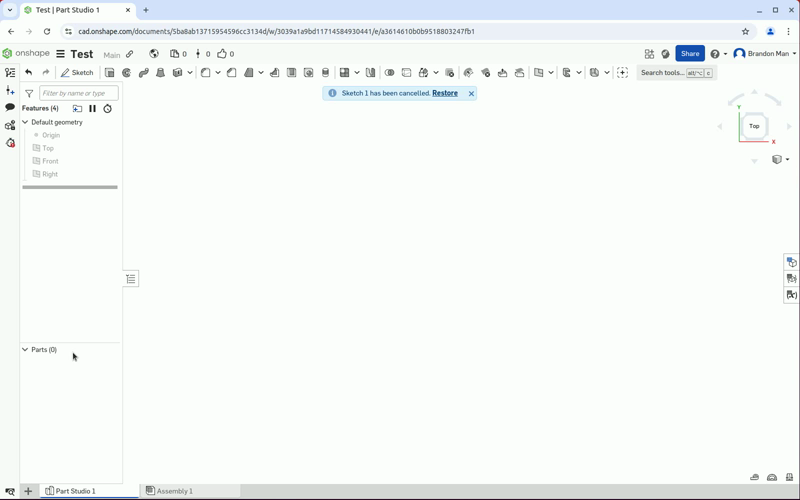
key(up)
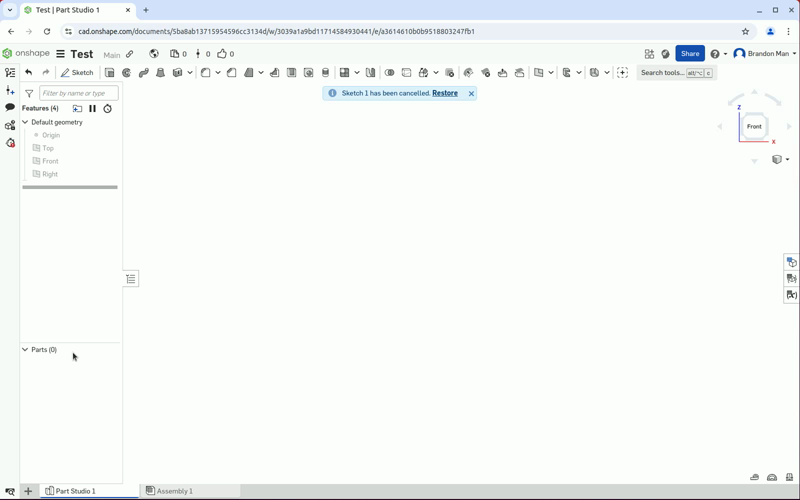
key_up(shift)
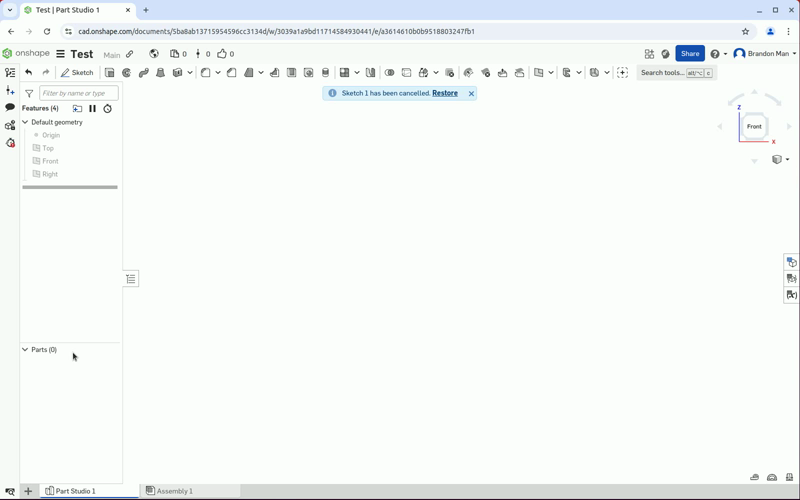
mouse_move(73, 352)
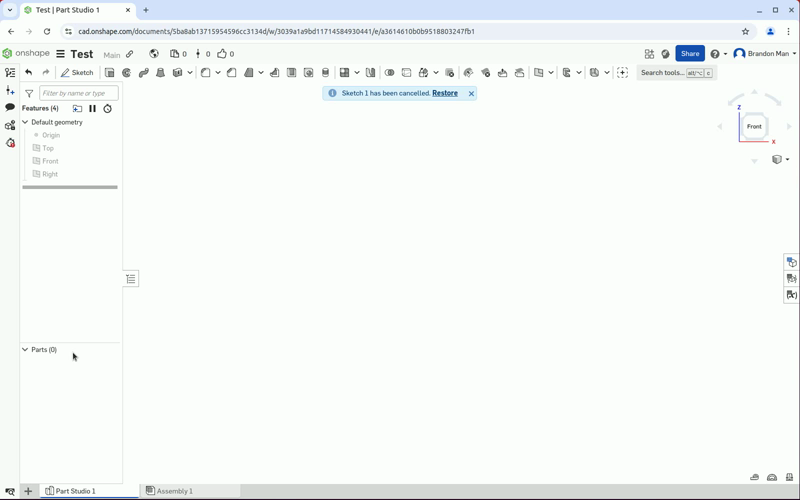
key(shift+y)
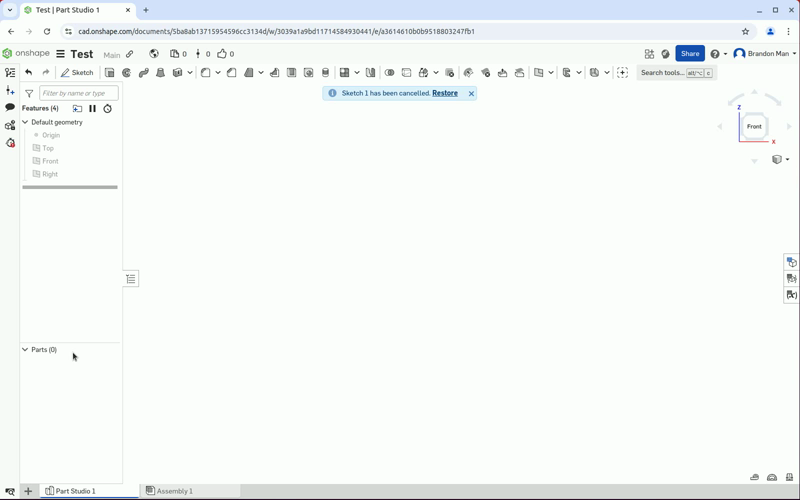
key(shift+s)
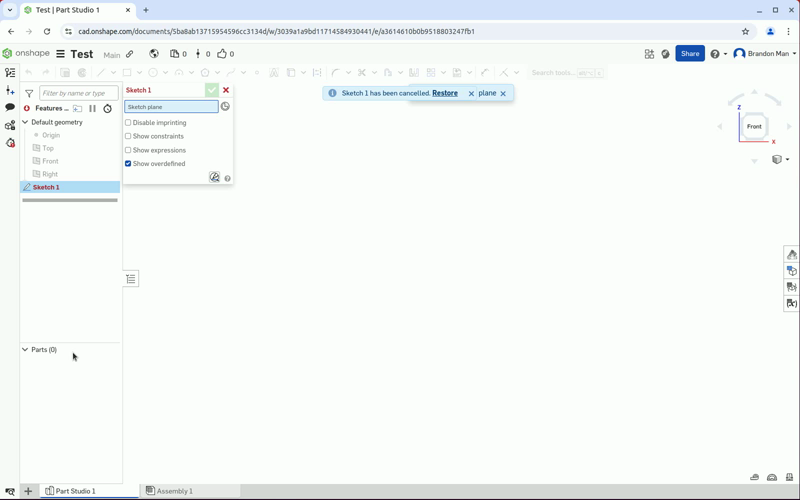
mouse_move(73, 163)
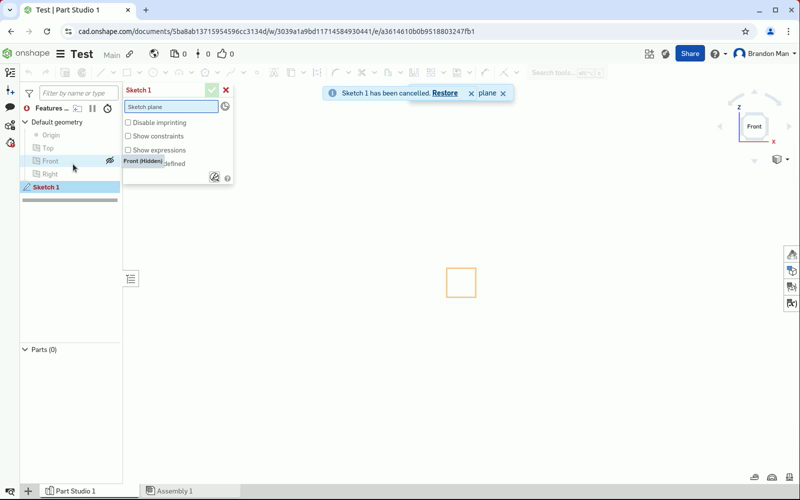
click(73, 163)
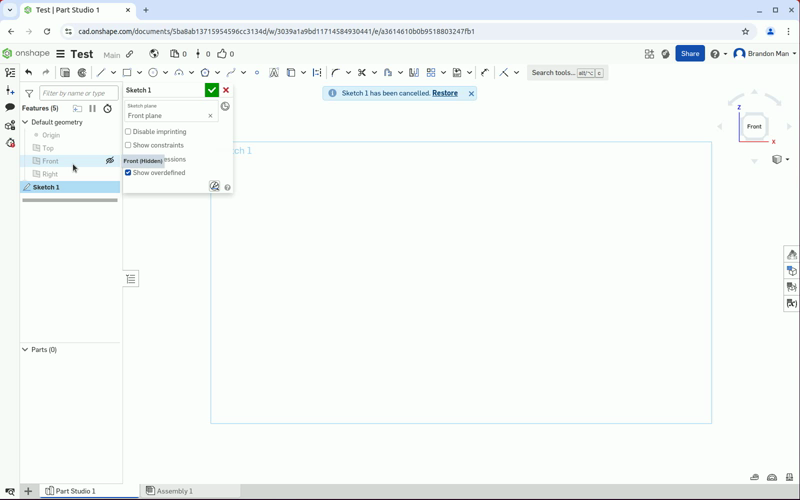
mouse_move(73, 352)
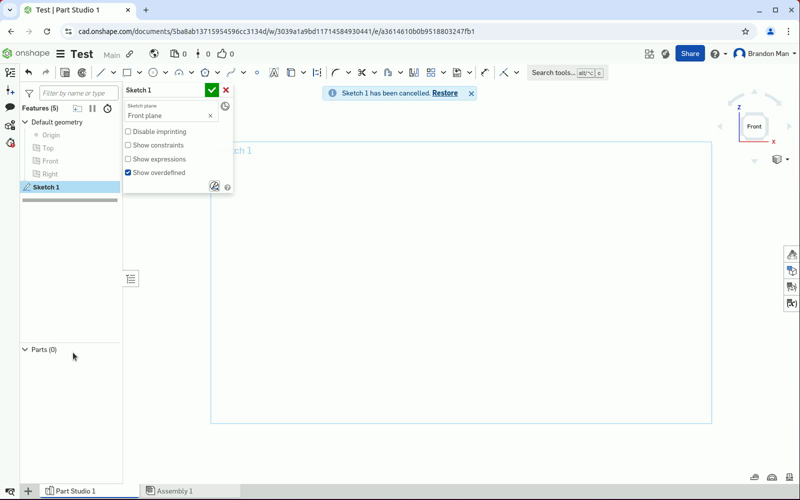
key(y)
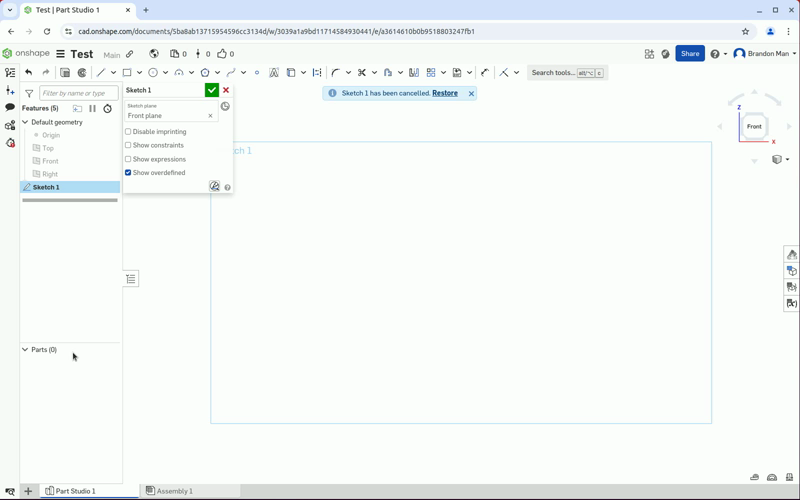
key(l)
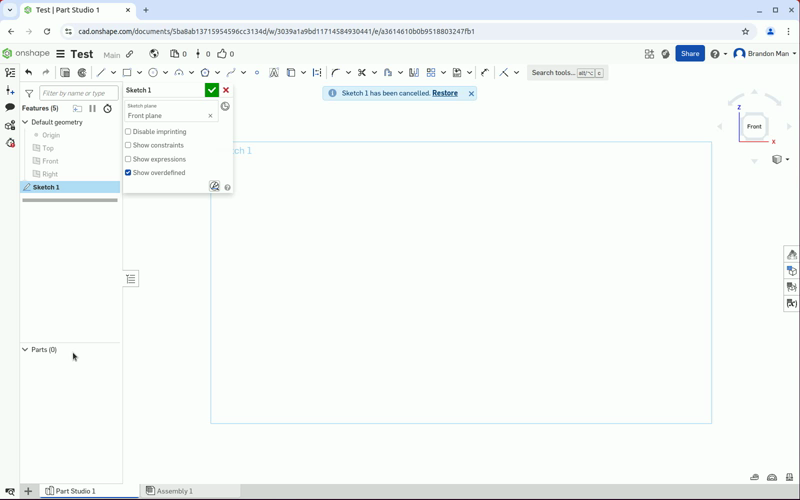
key_down(shift)
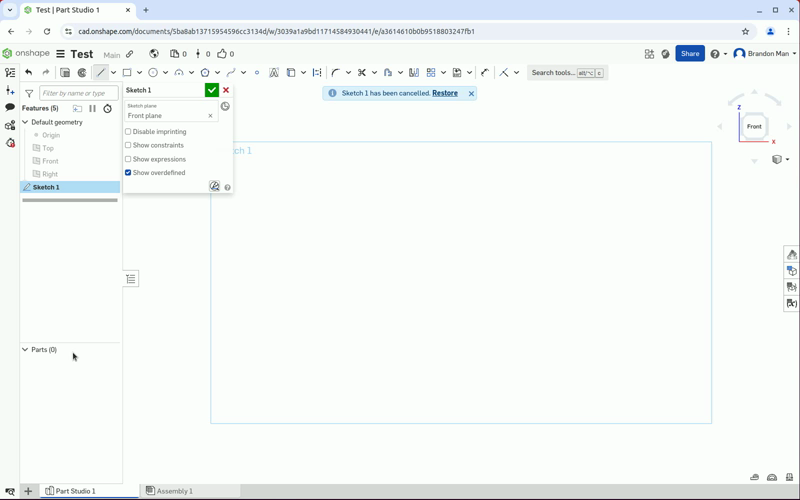
mouse_move(457, 280)
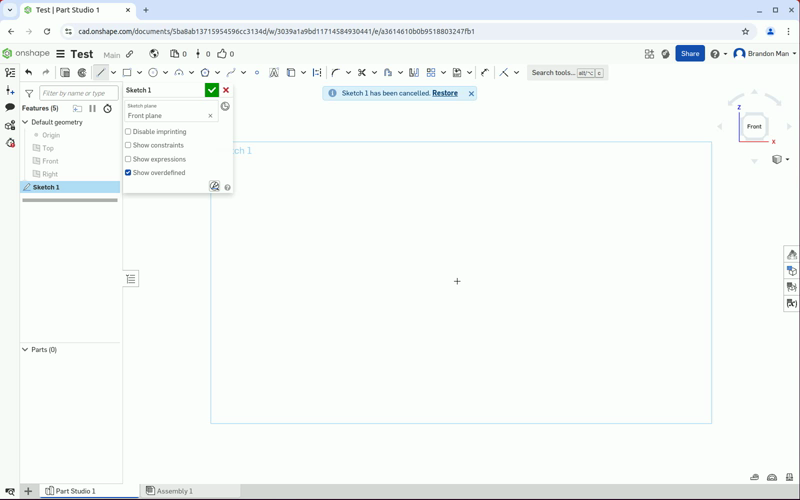
click(457, 280)
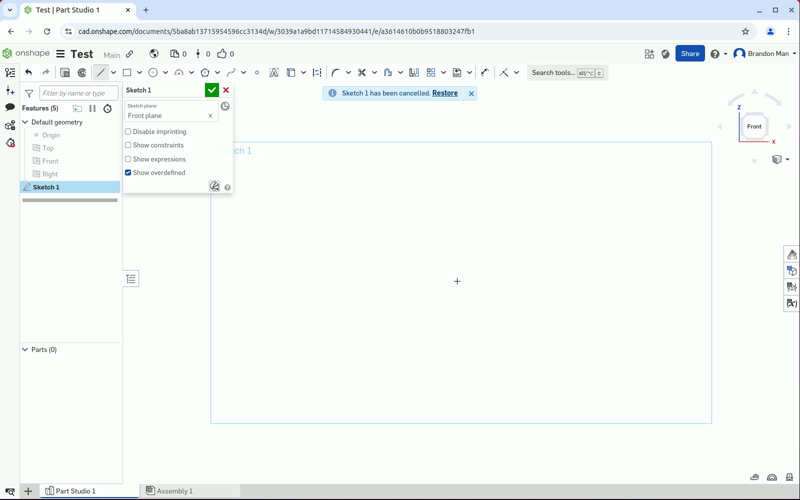
key_up(shift)
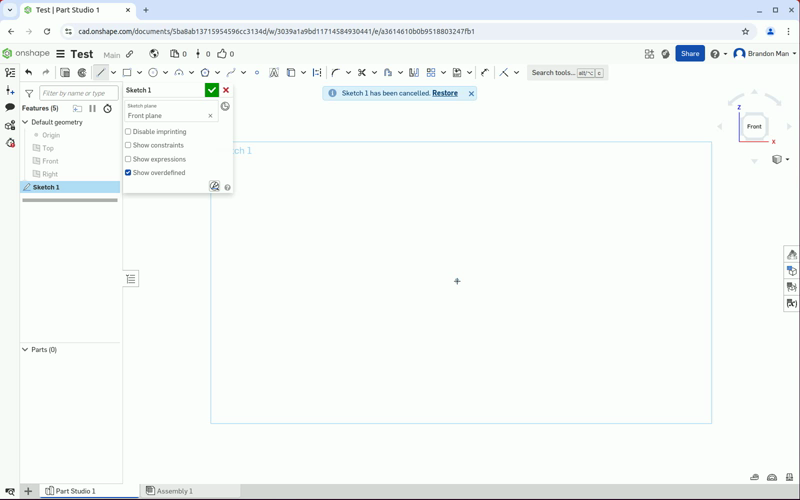
key_down(shift)
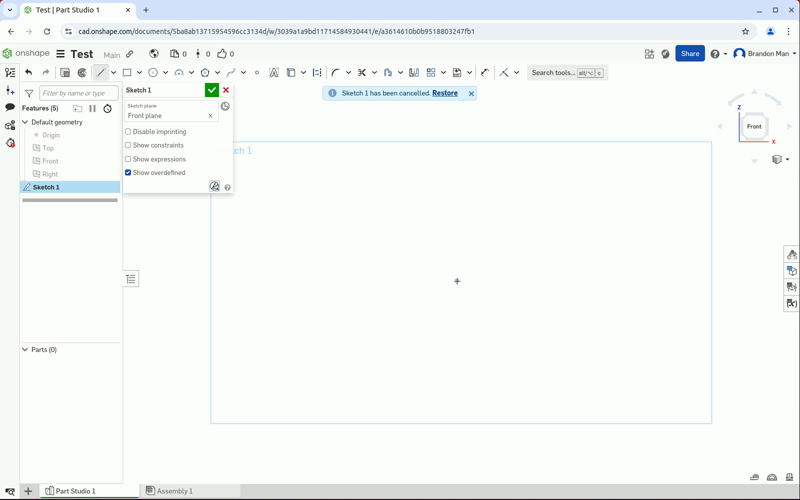
mouse_move(487, 280)
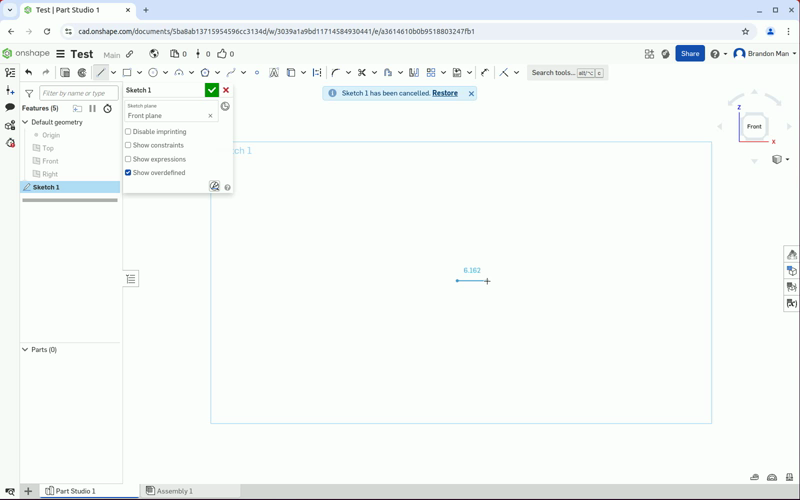
mouse_move(461, 280)
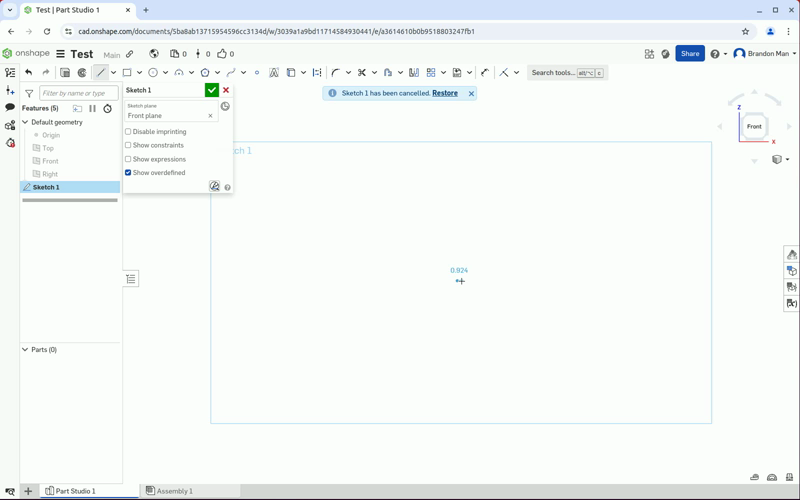
scroll(6)
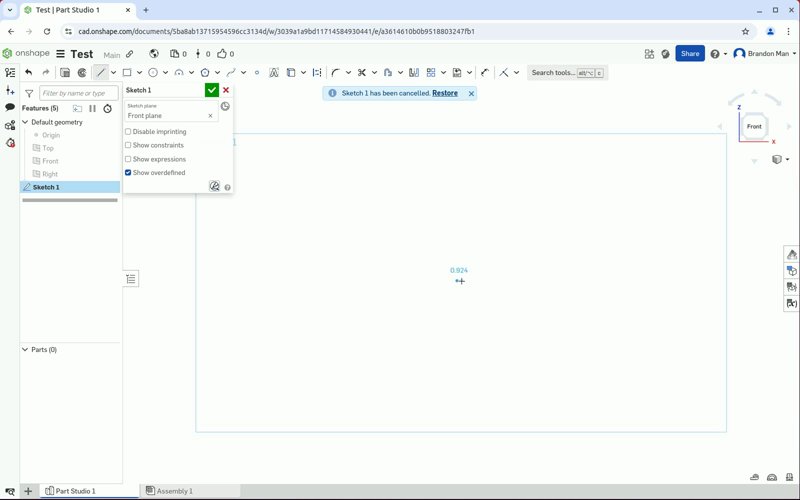
scroll(6)
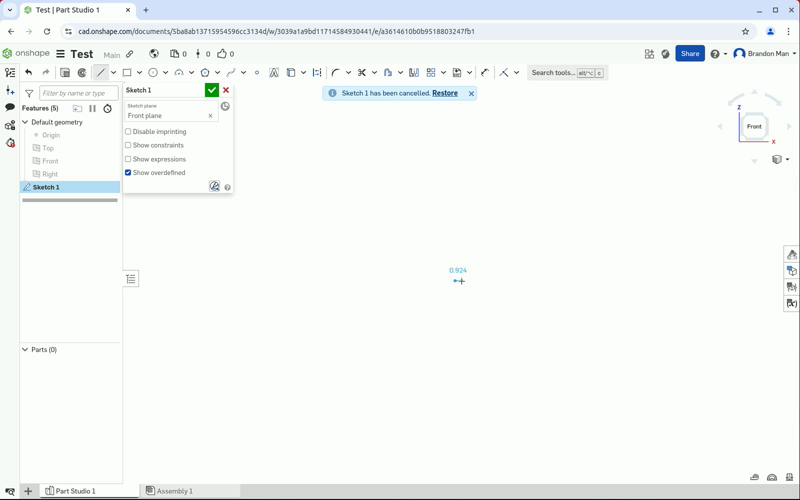
scroll(6)
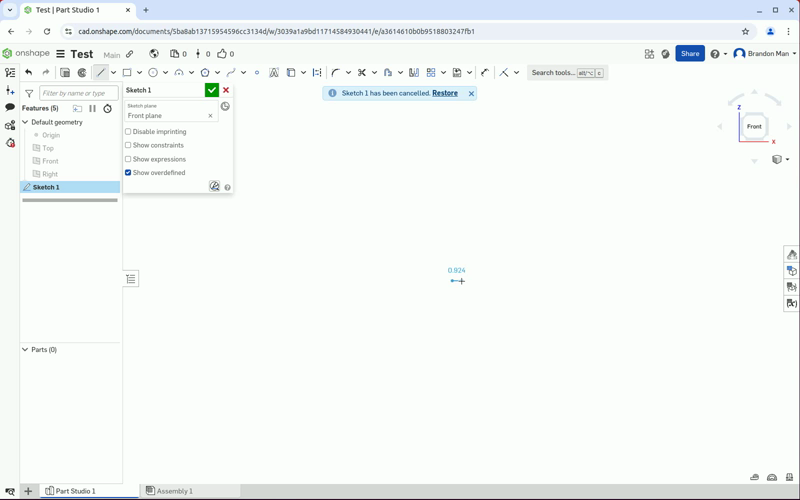
scroll(6)
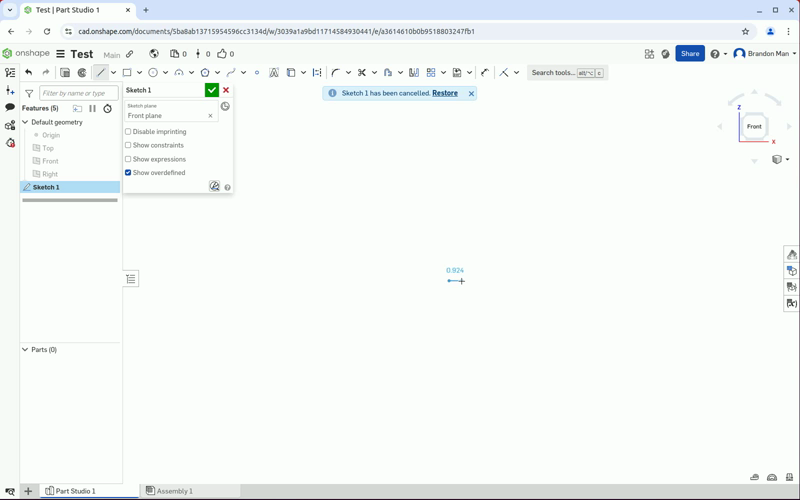
scroll(6)
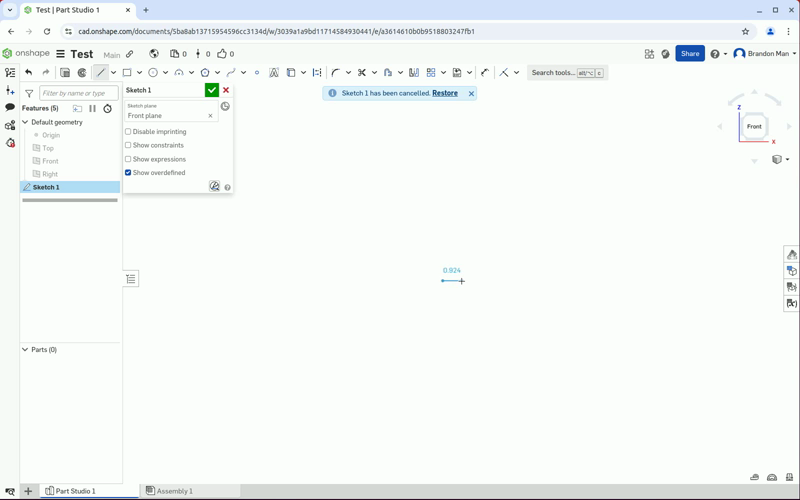
scroll(6)
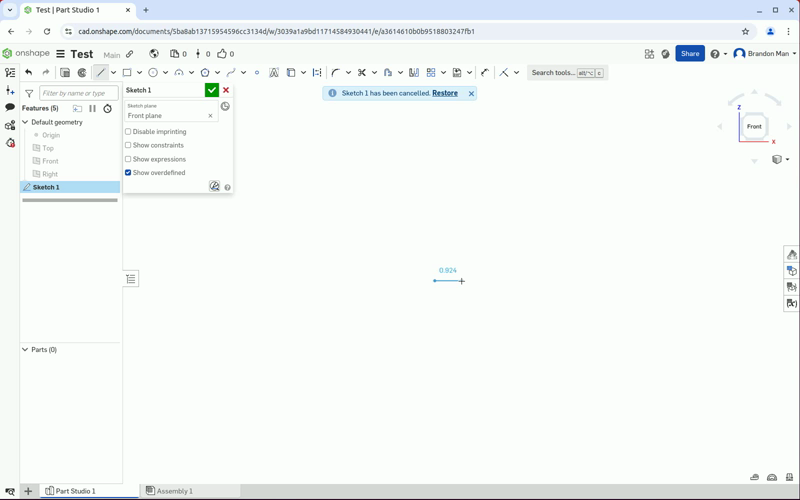
scroll(6)
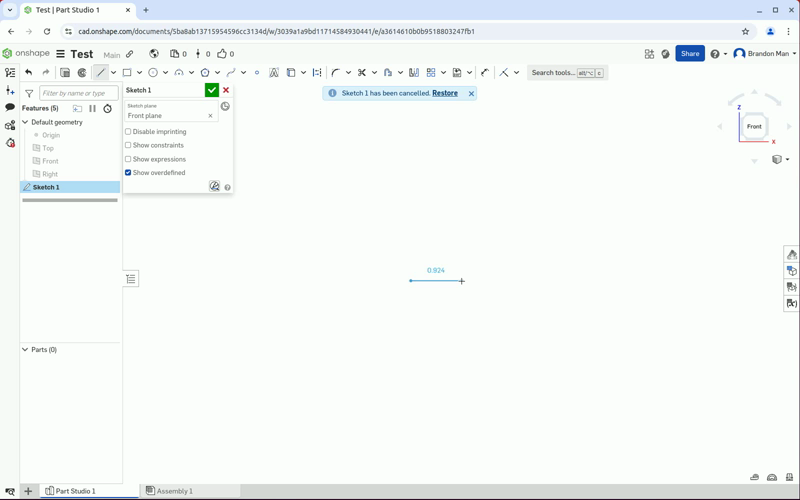
click(461, 280)
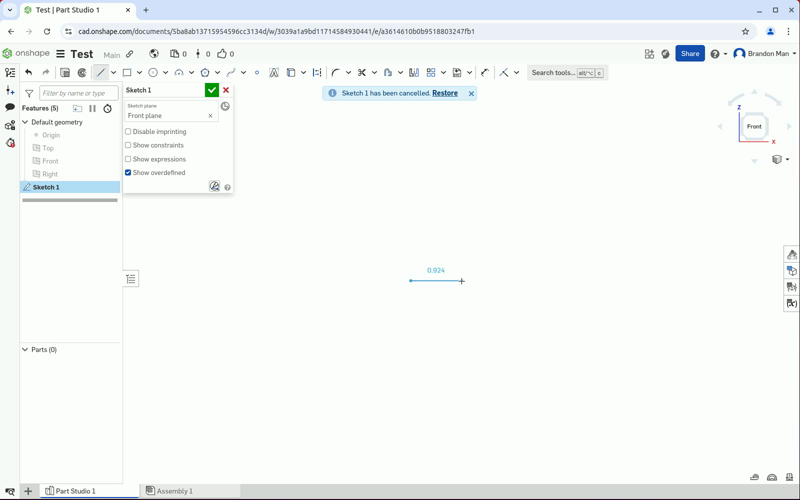
scroll(-6)
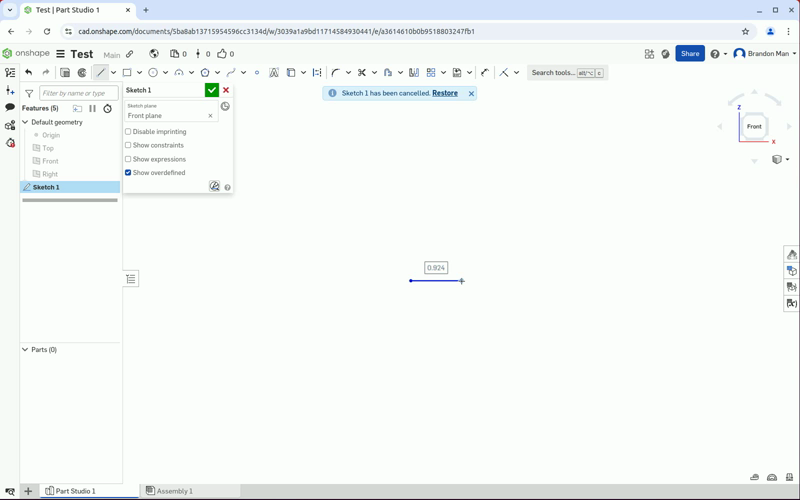
scroll(-6)
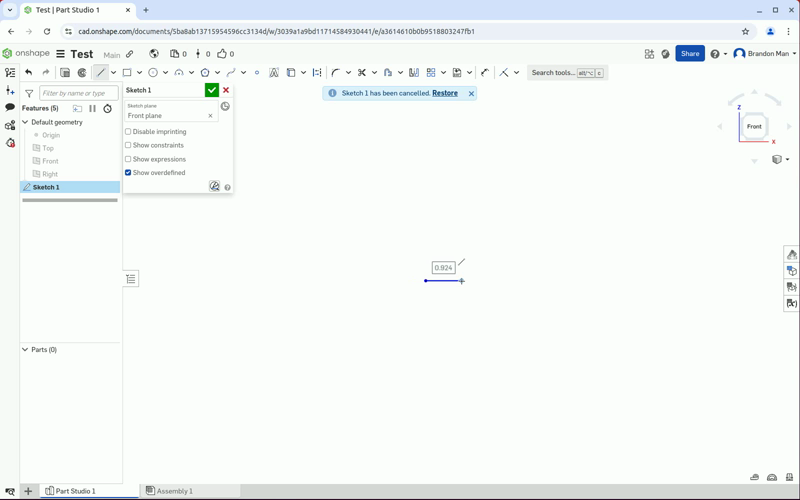
scroll(-6)
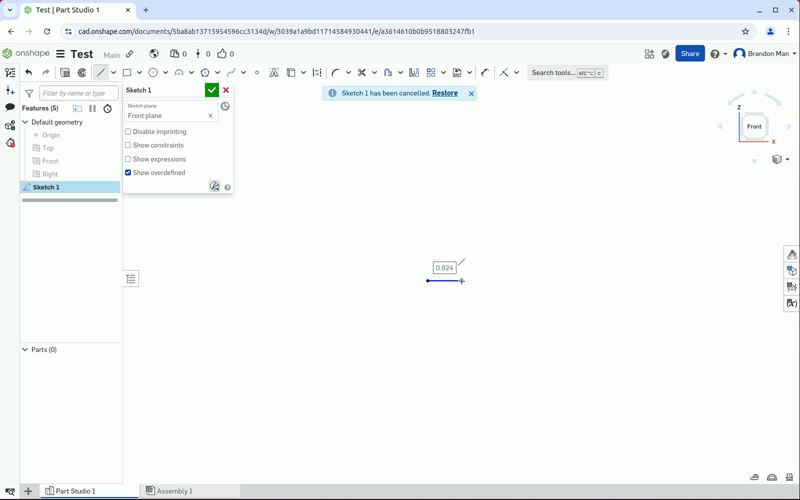
scroll(-6)
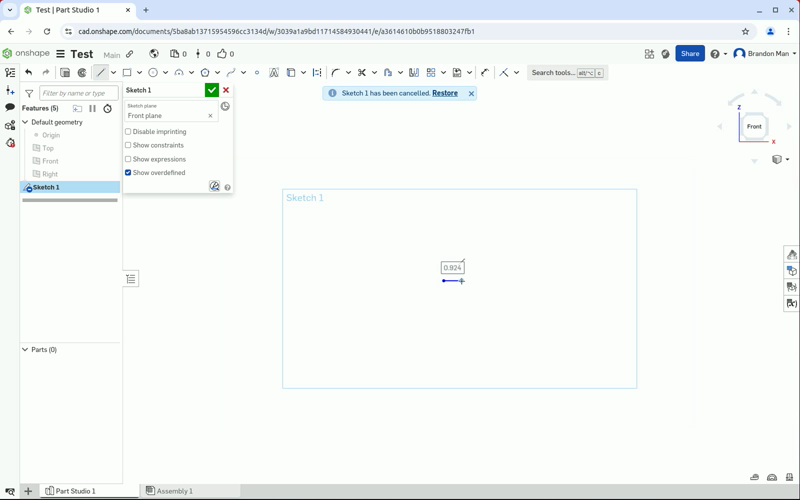
scroll(-6)
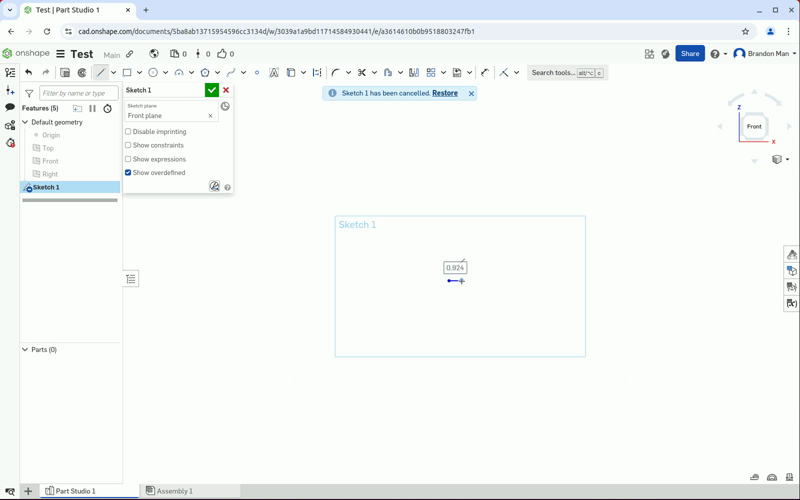
scroll(-6)
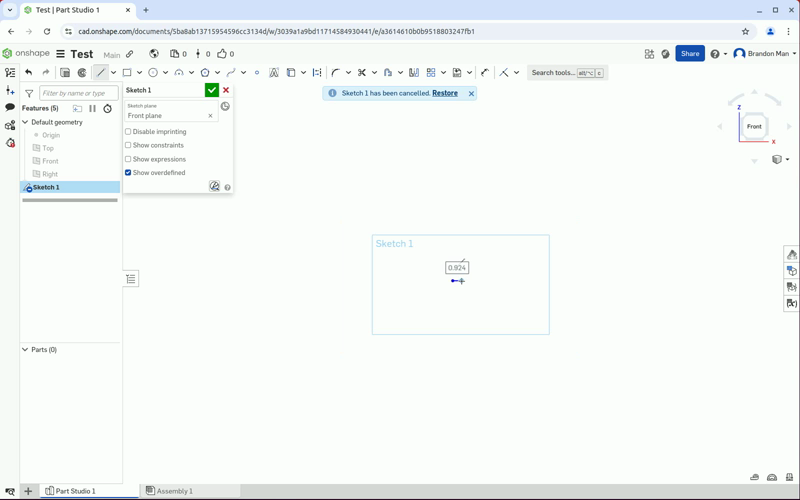
scroll(-6)
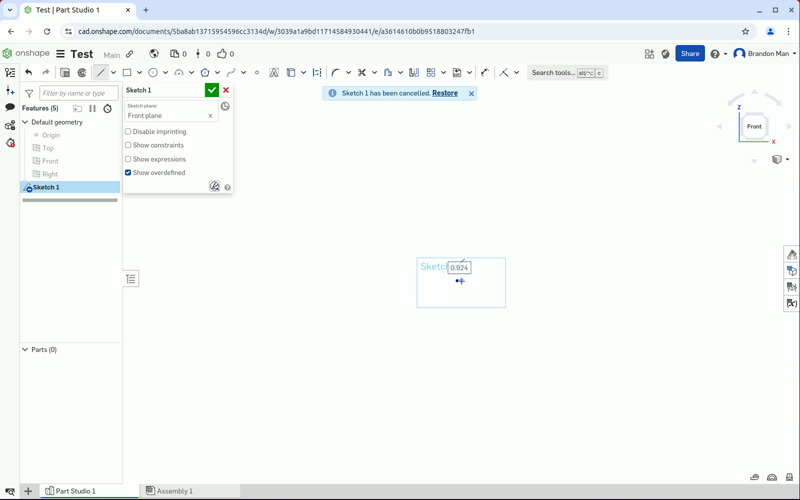
key_up(shift)
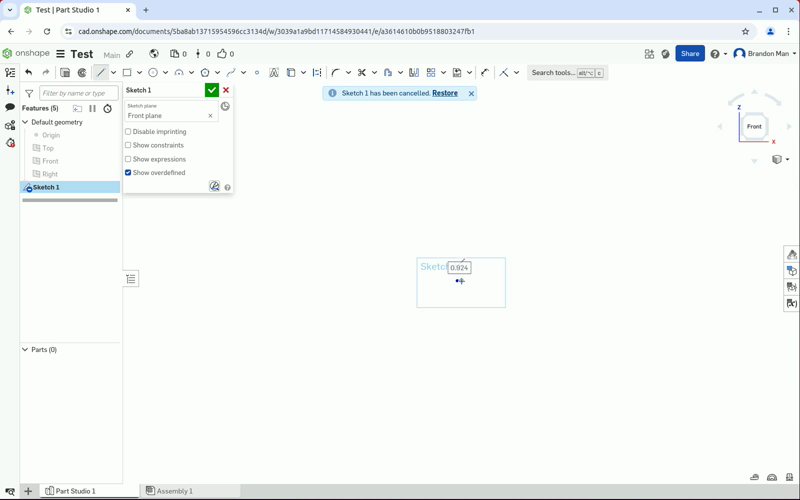
key_down(shift)
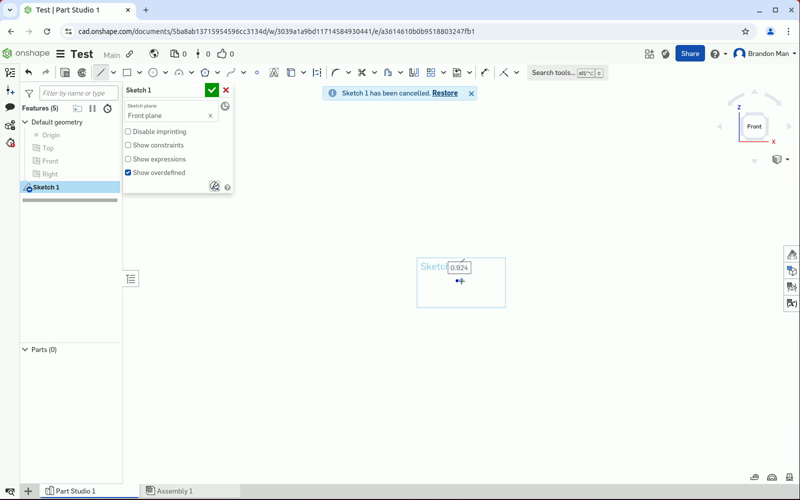
mouse_move(492, 280)
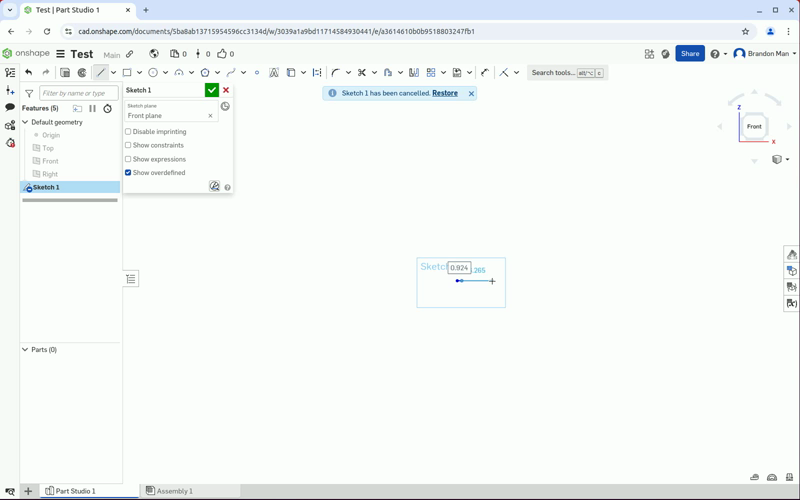
mouse_move(461, 277)
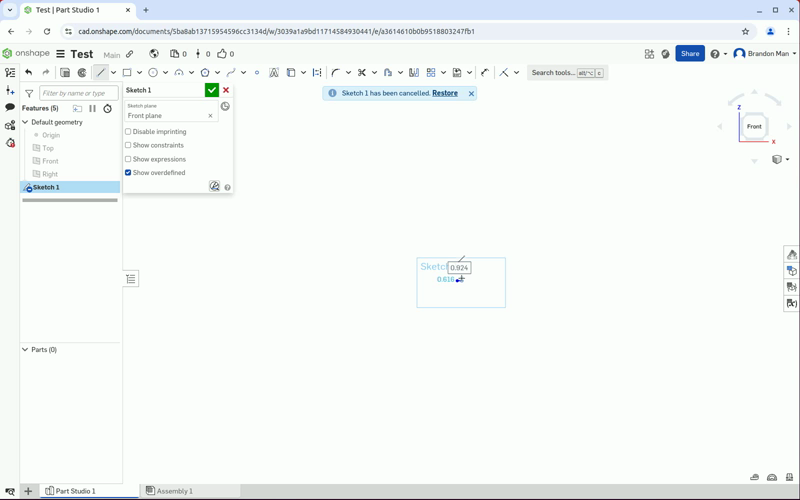
scroll(6)
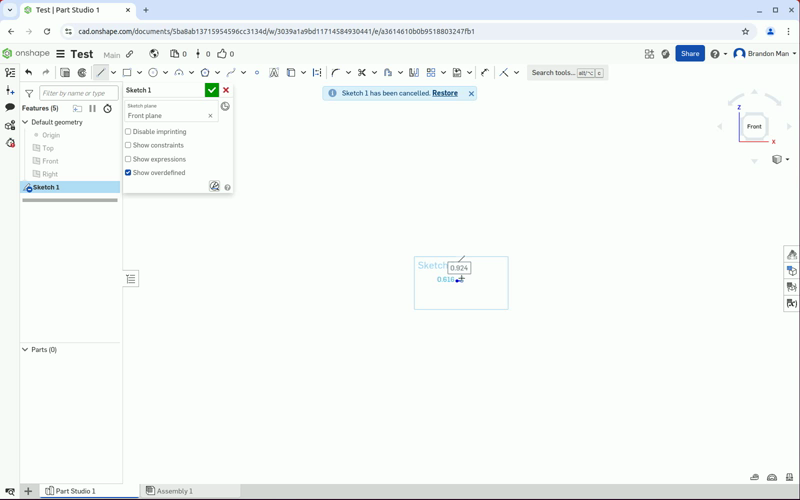
scroll(6)
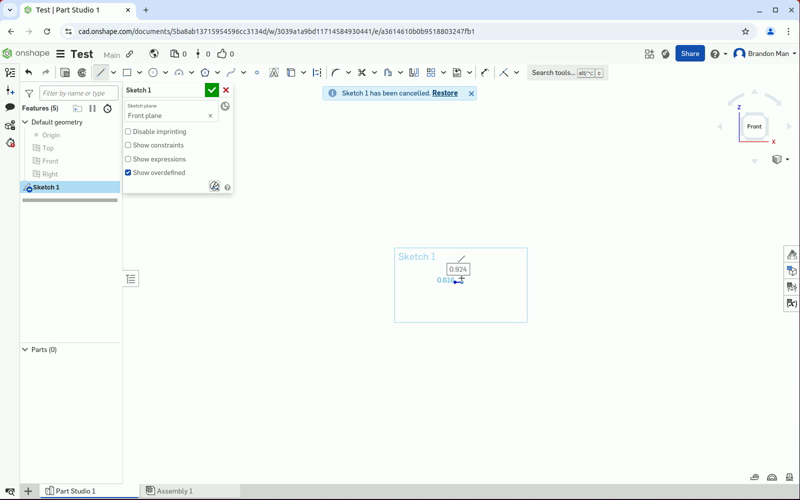
scroll(6)
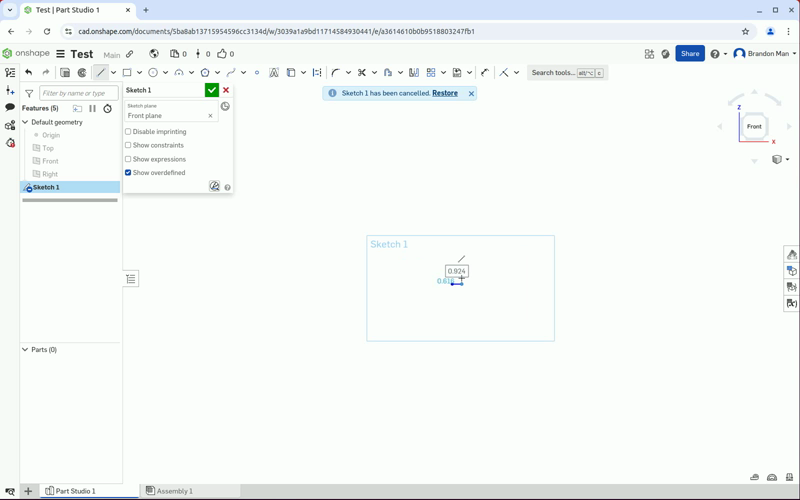
scroll(6)
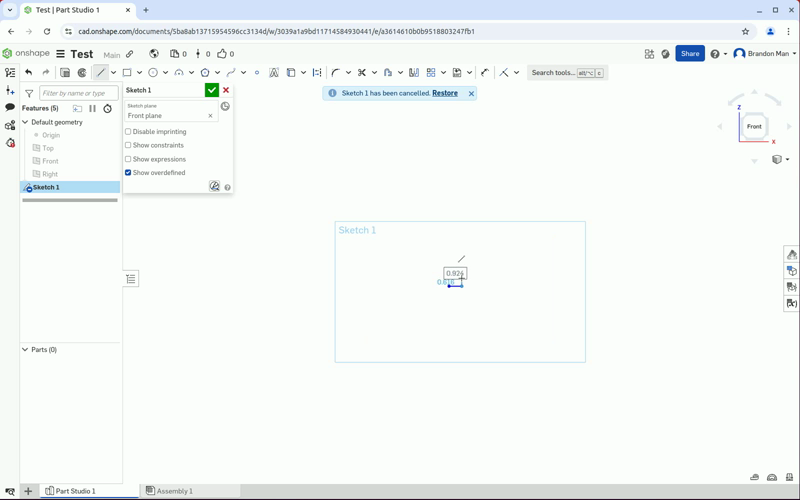
scroll(6)
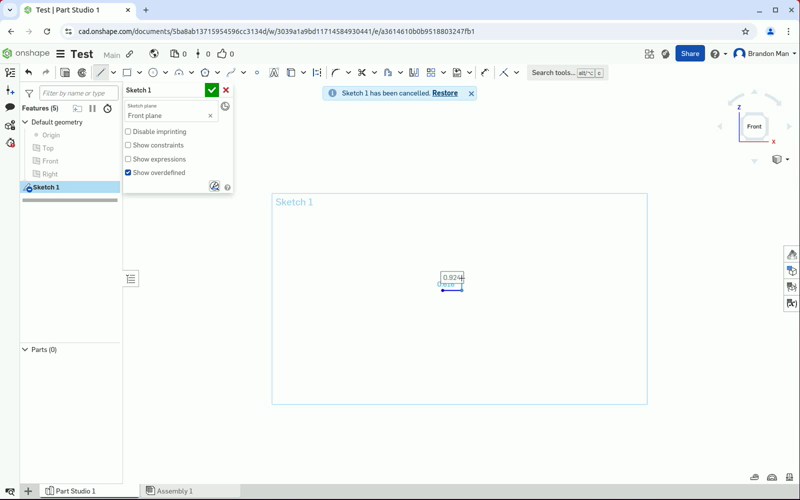
scroll(6)
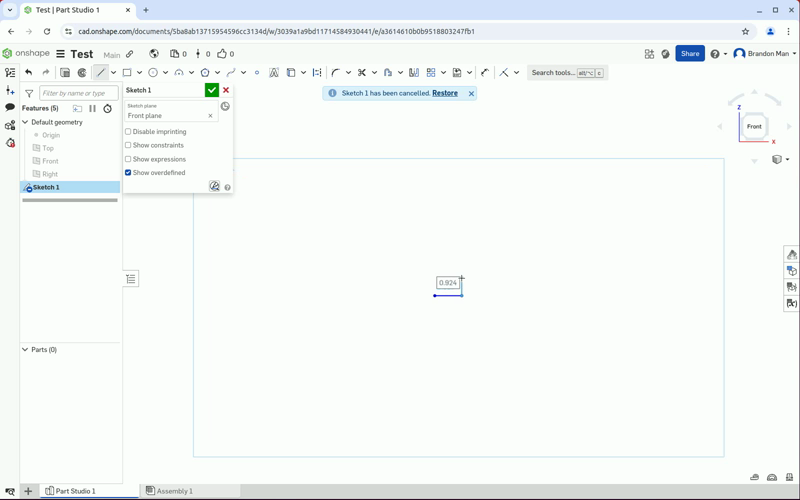
scroll(6)
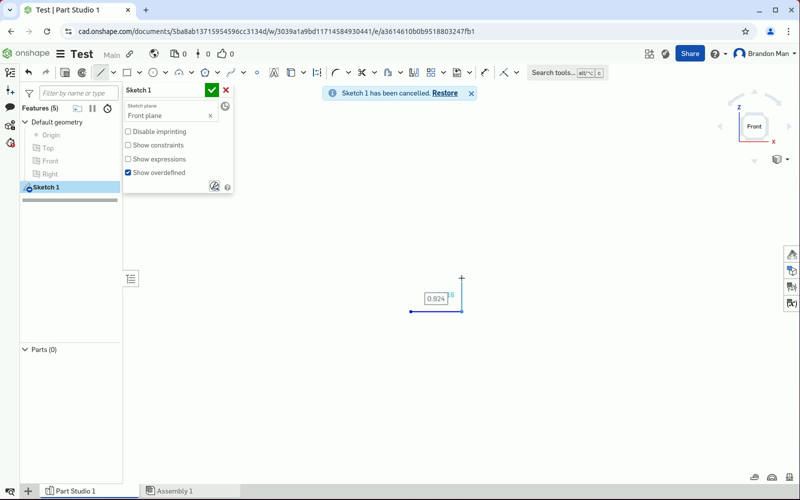
click(461, 277)
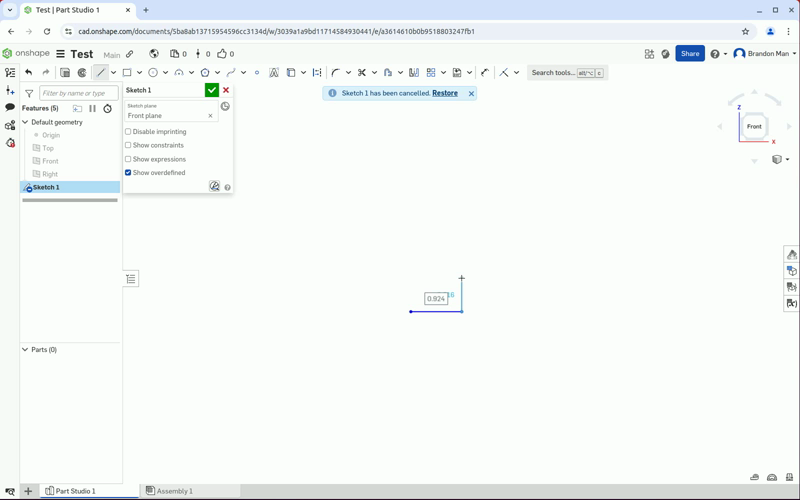
scroll(-6)
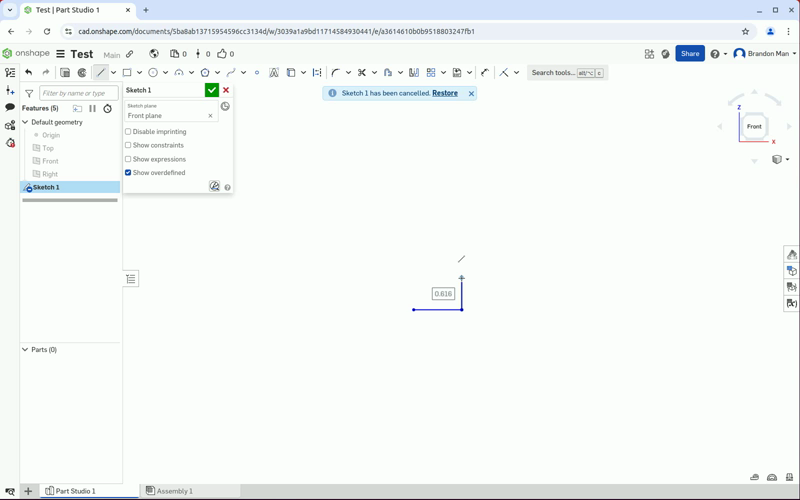
scroll(-6)
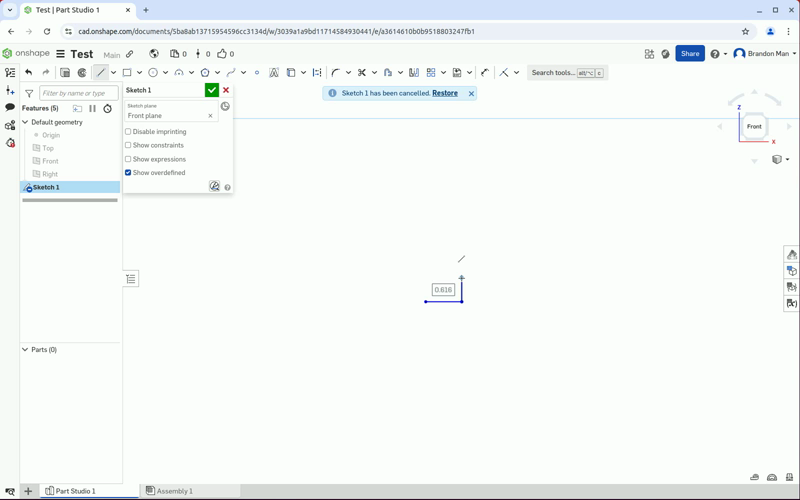
scroll(-6)
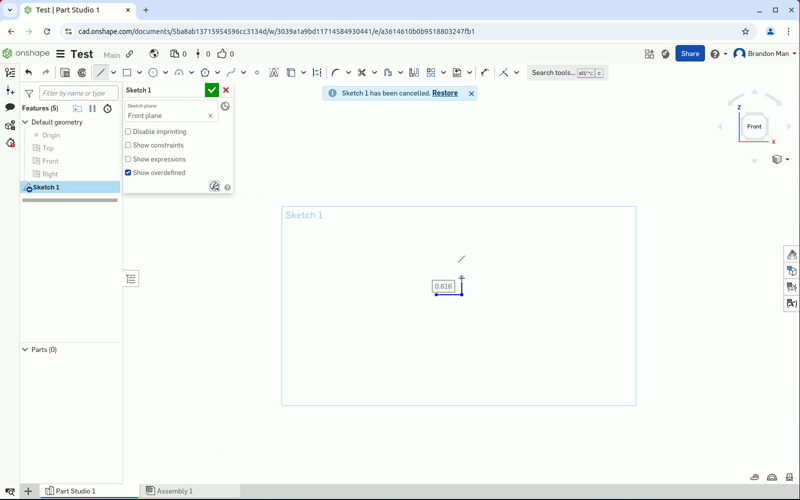
scroll(-6)
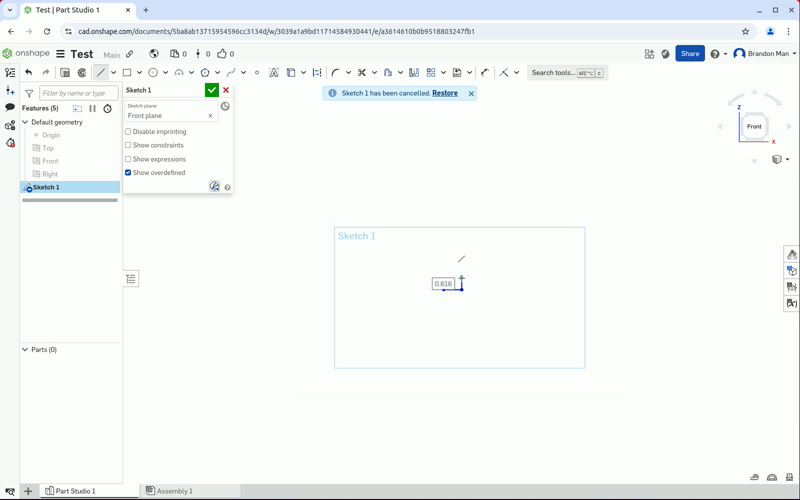
scroll(-6)
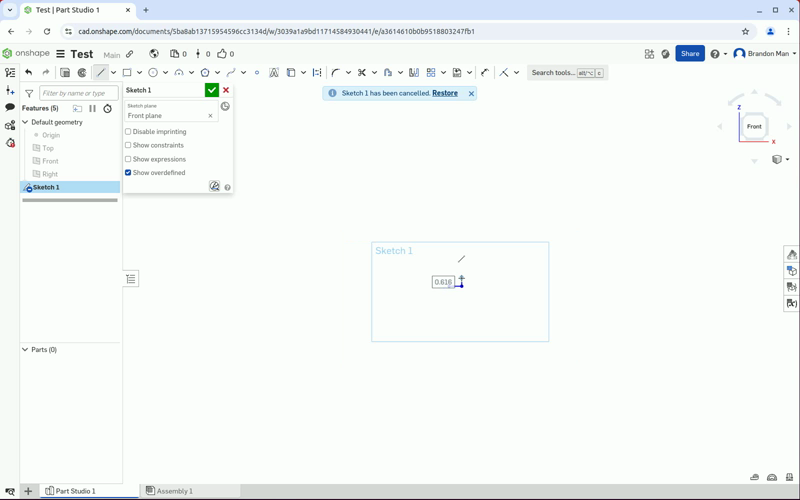
scroll(-6)
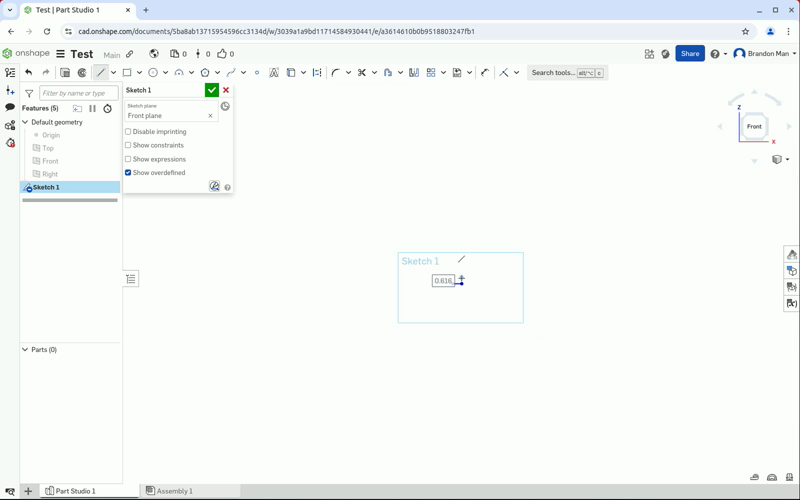
scroll(-6)
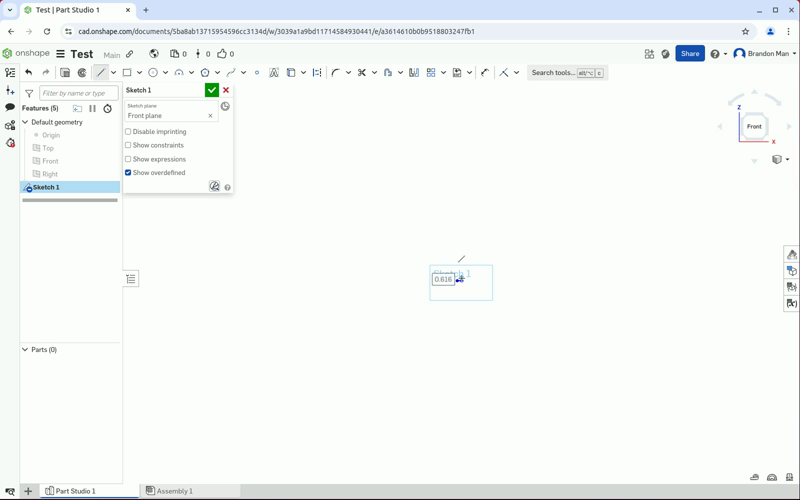
key_up(shift)
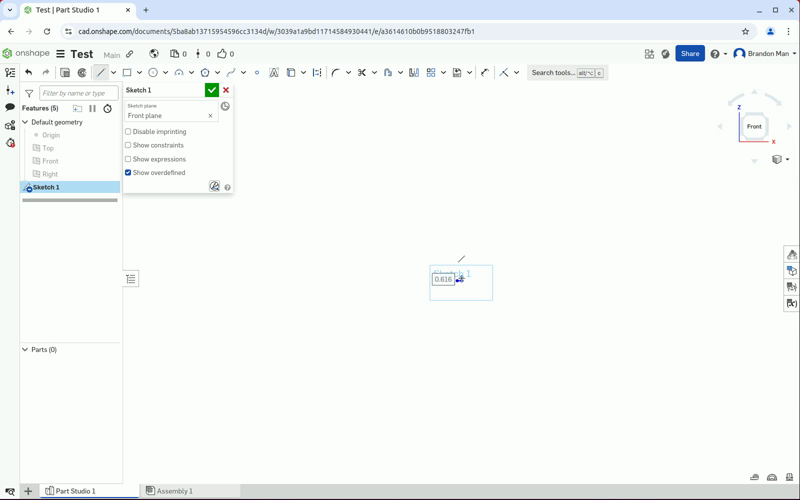
key_down(shift)
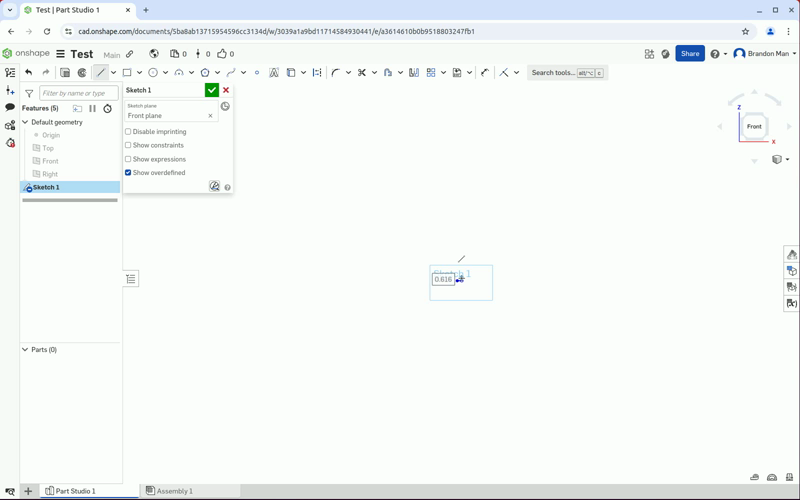
mouse_move(492, 277)
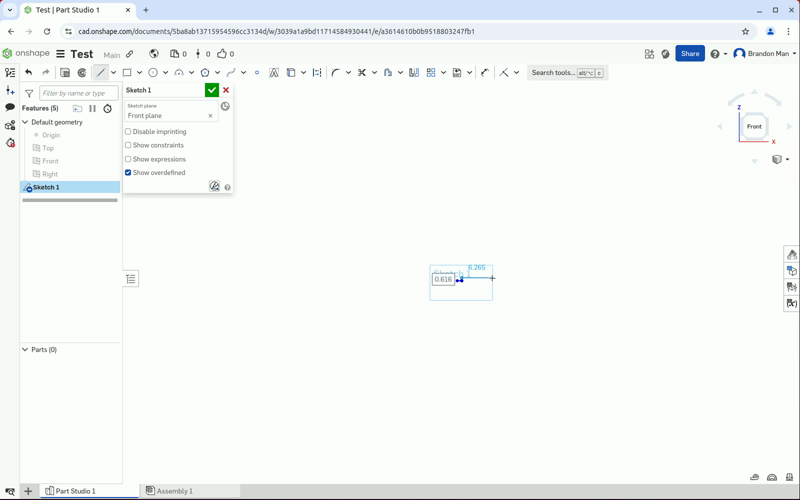
mouse_move(457, 277)
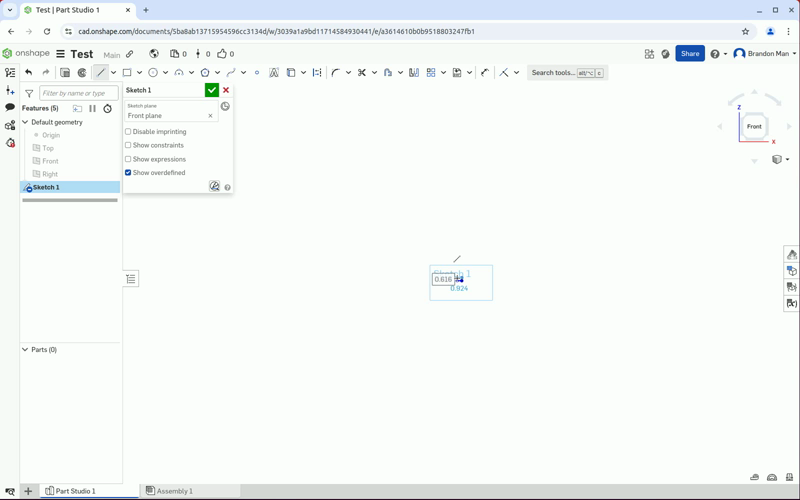
scroll(6)
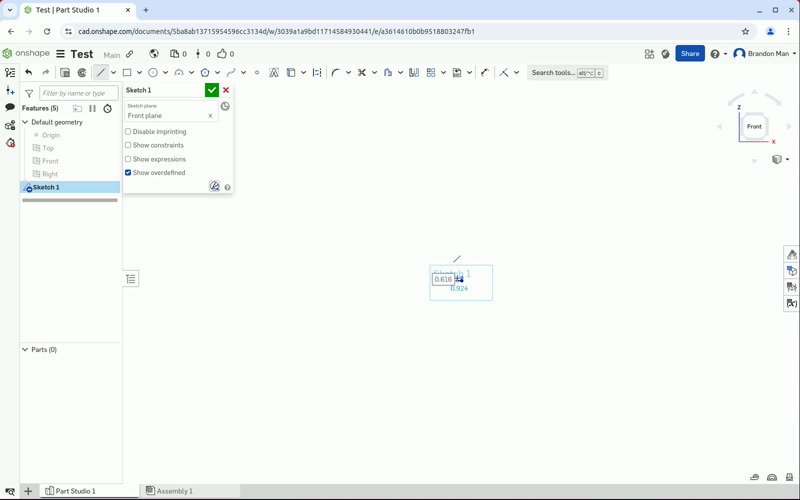
scroll(6)
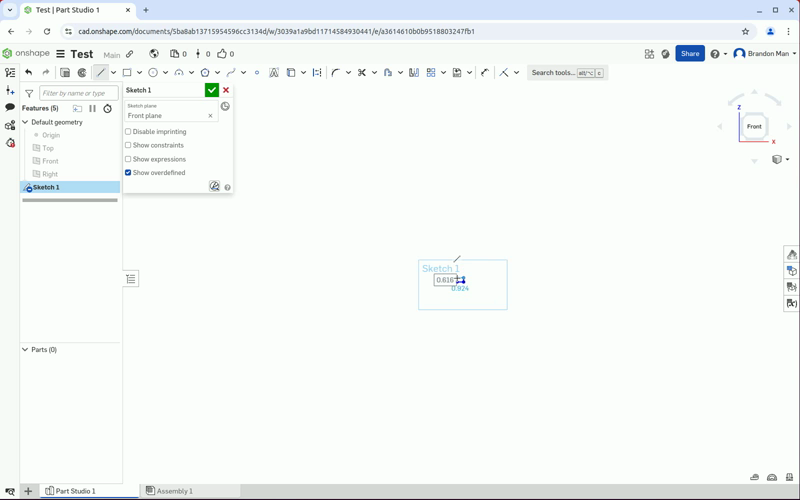
scroll(6)
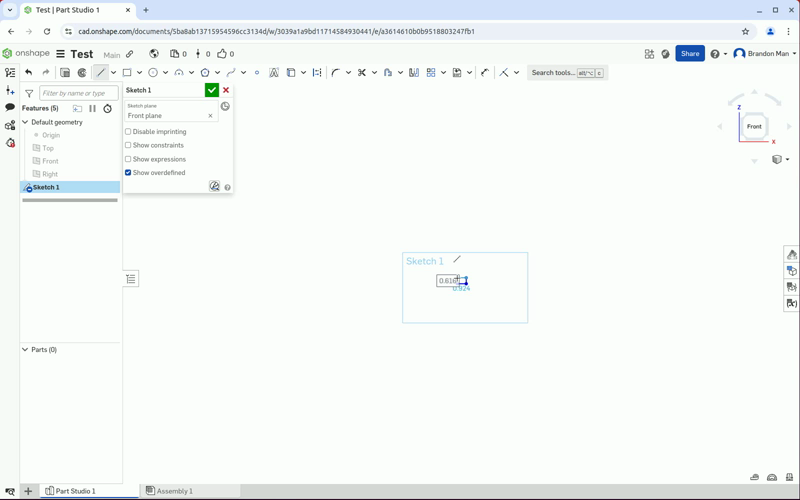
scroll(6)
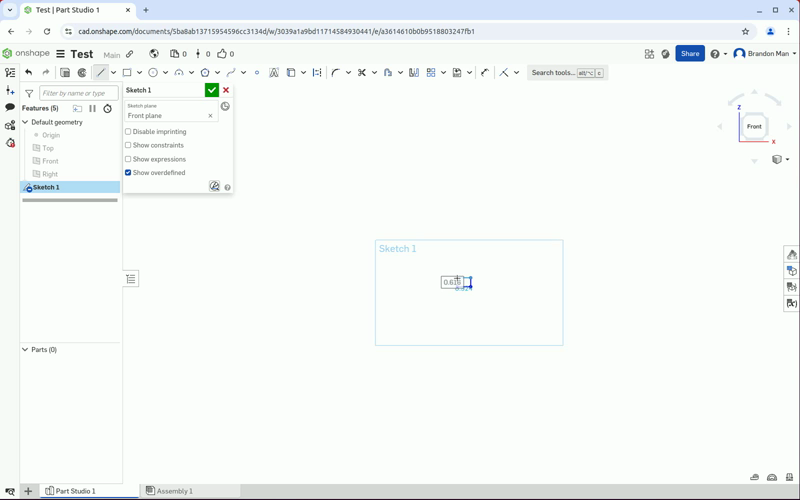
scroll(6)
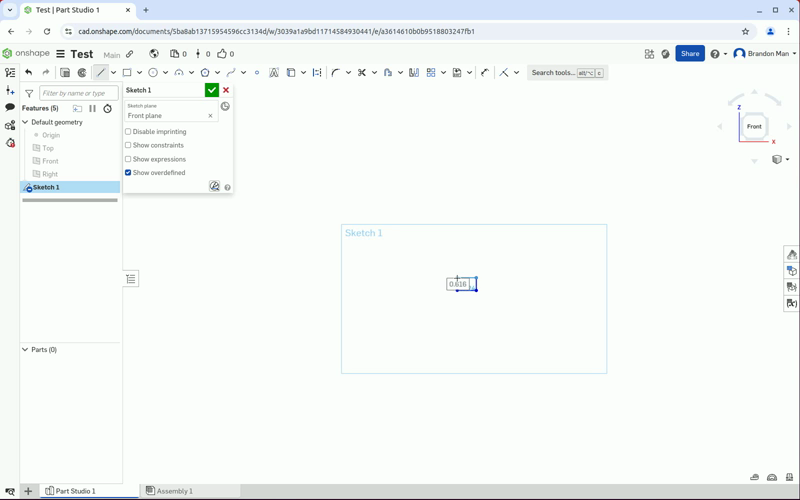
scroll(6)
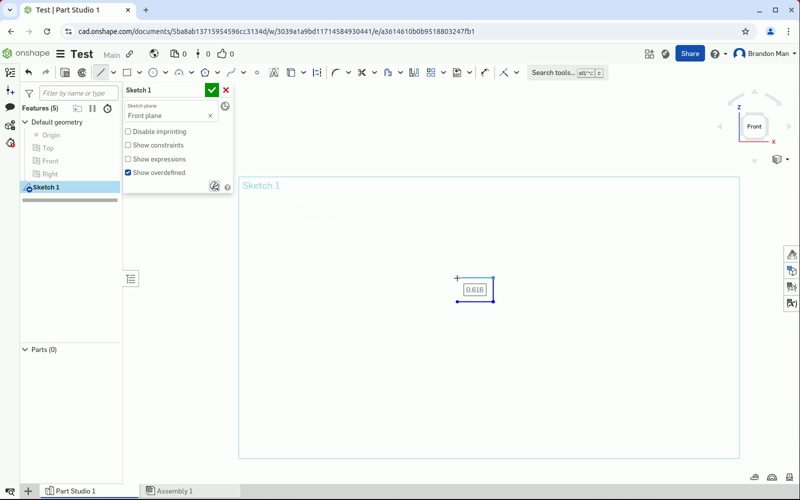
scroll(6)
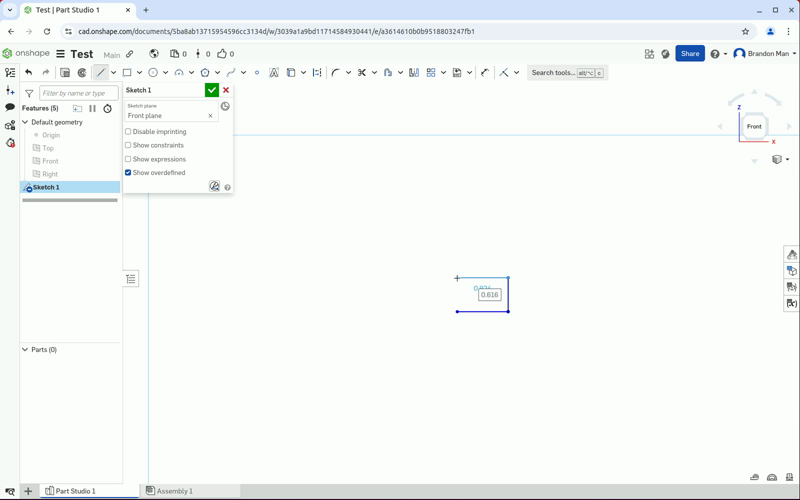
click(457, 277)
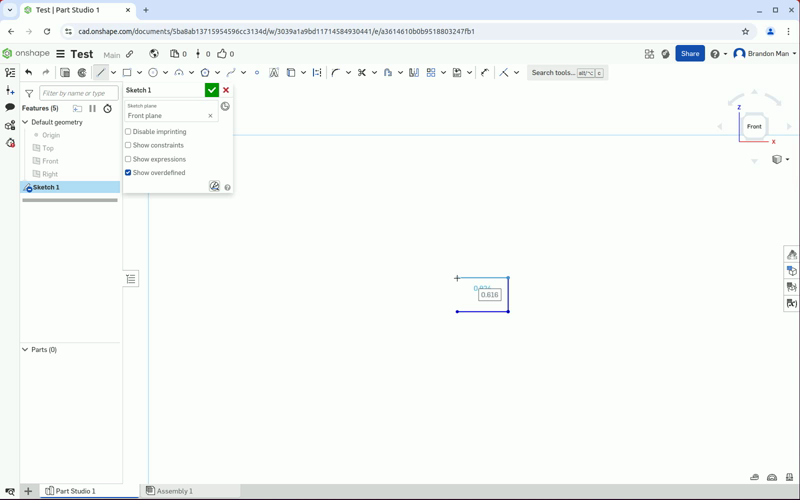
scroll(-6)
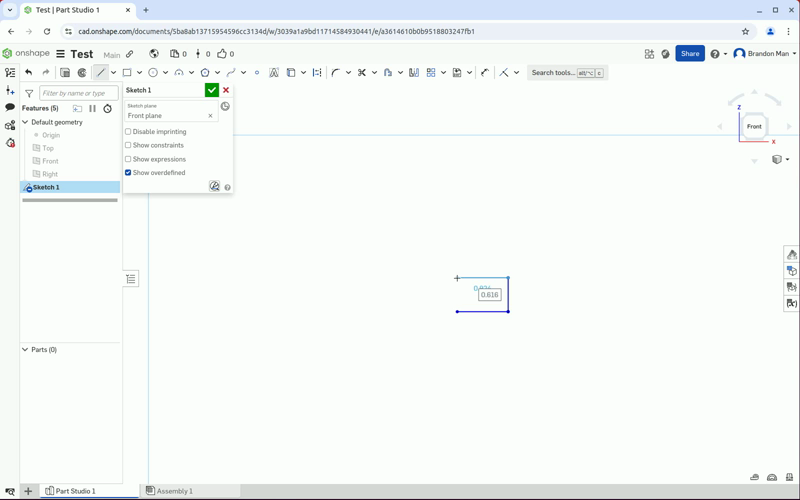
scroll(-6)
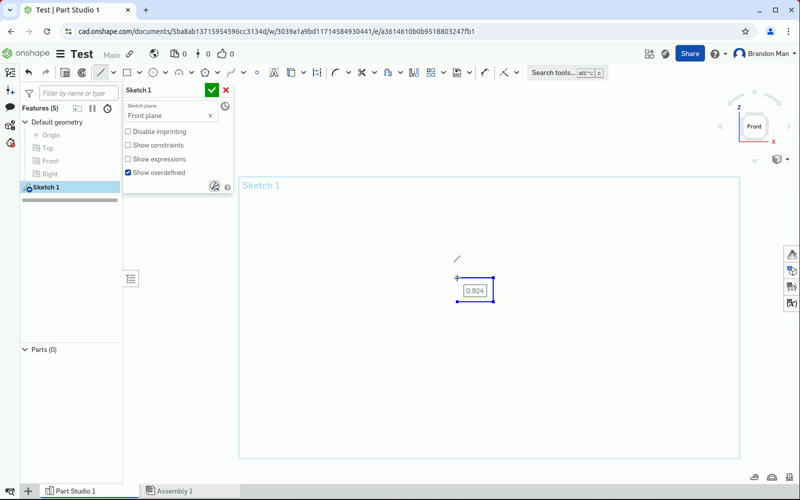
scroll(-6)
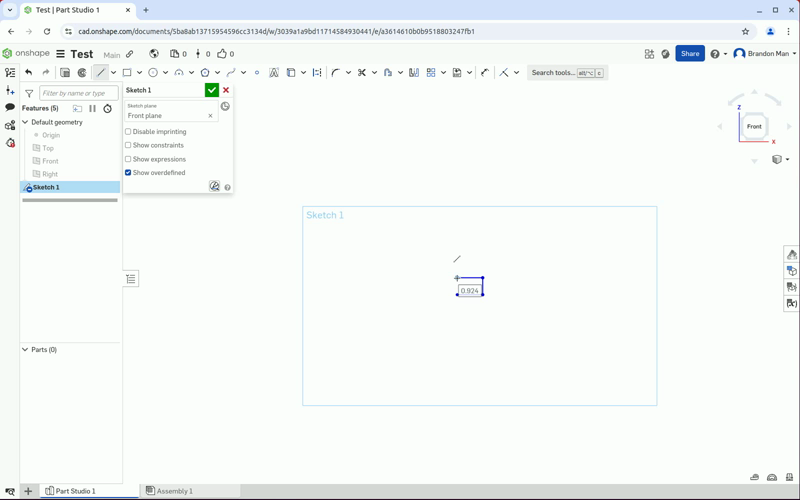
scroll(-6)
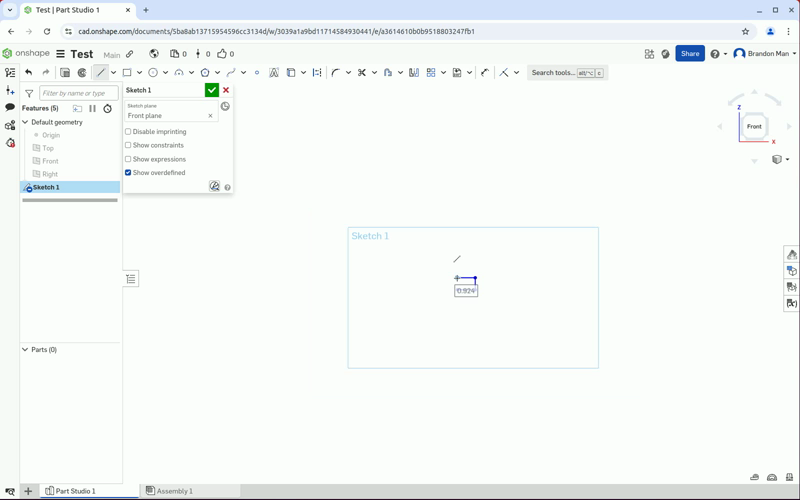
scroll(-6)
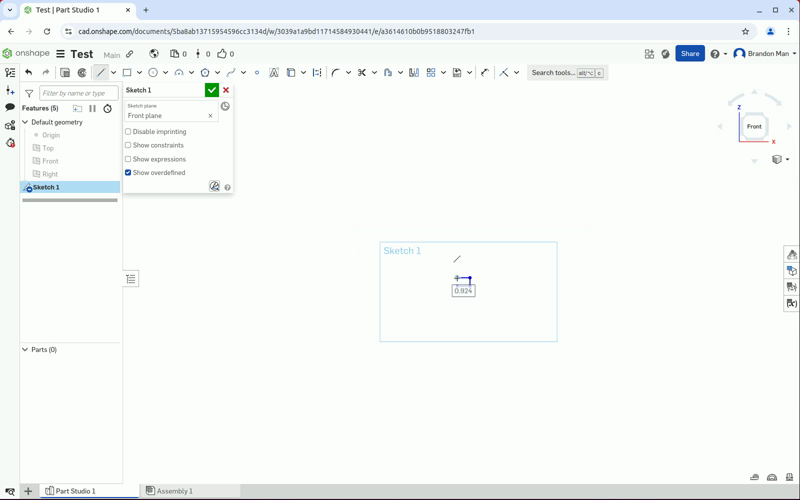
scroll(-6)
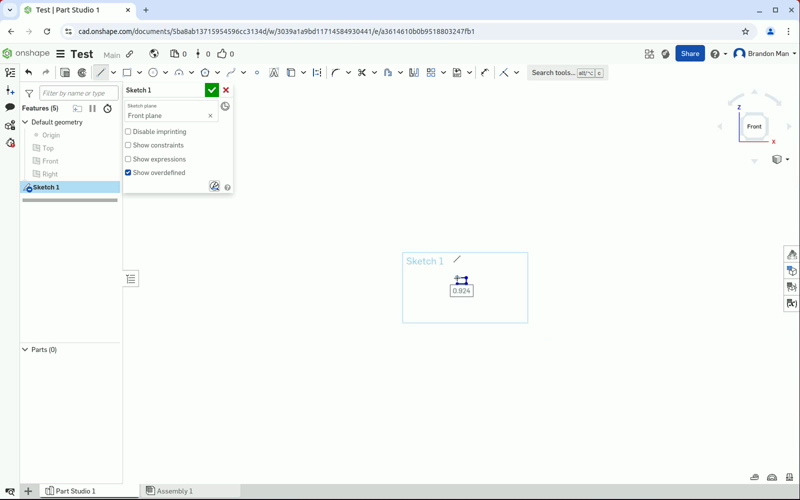
scroll(-6)
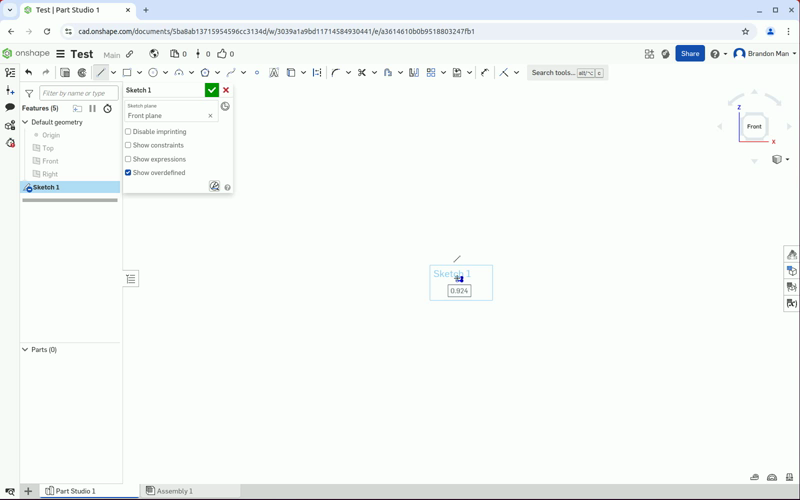
key_up(shift)
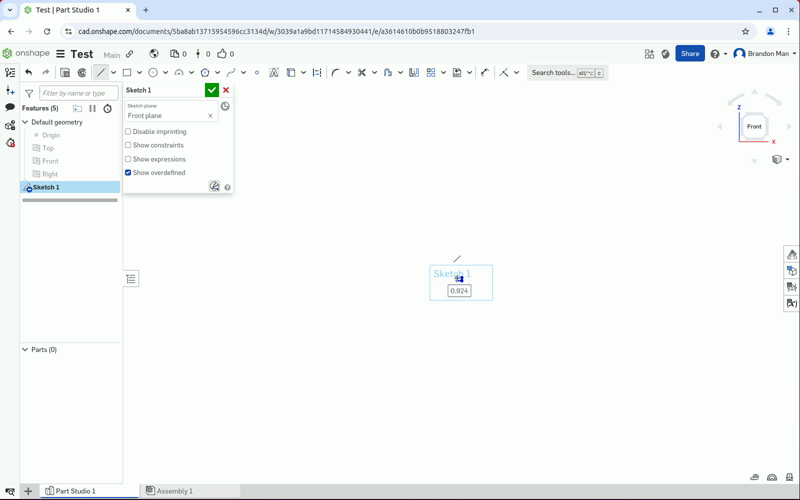
mouse_move(487, 277)
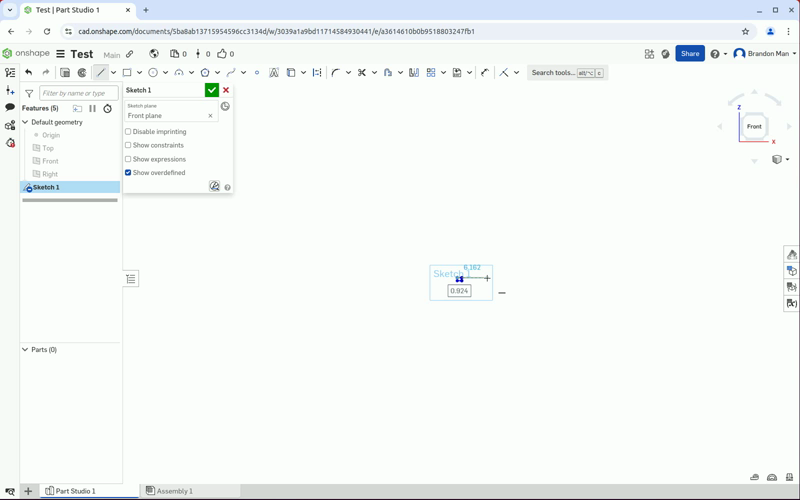
key_down(shift)
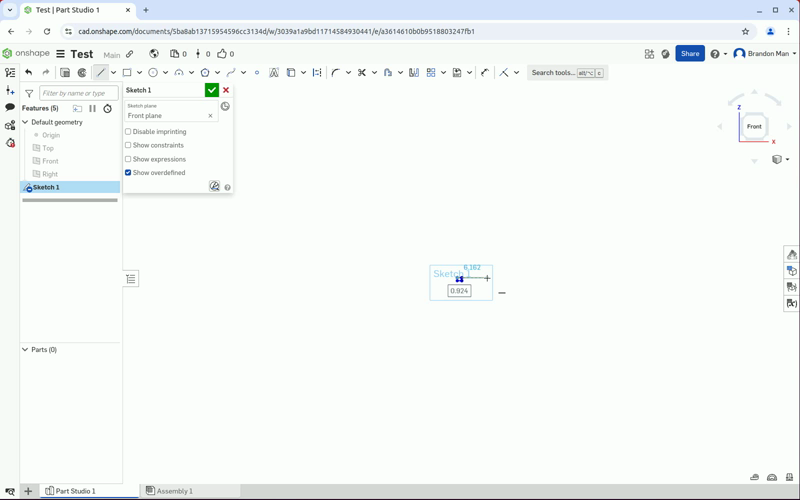
mouse_move(457, 280)
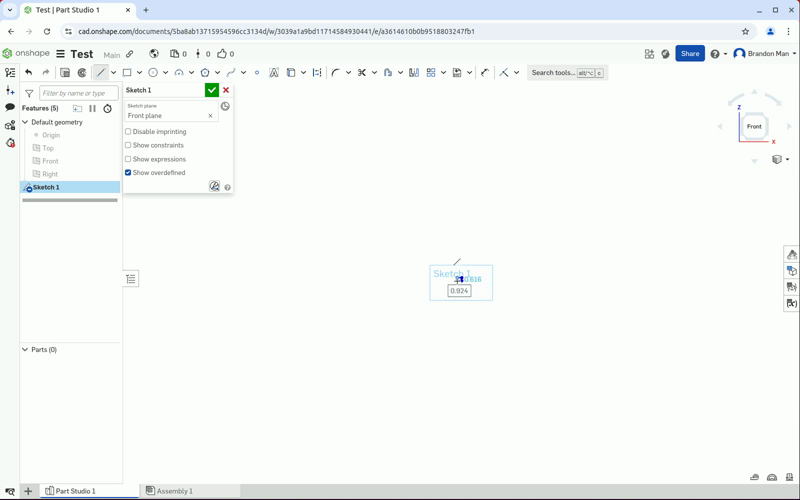
scroll(6)
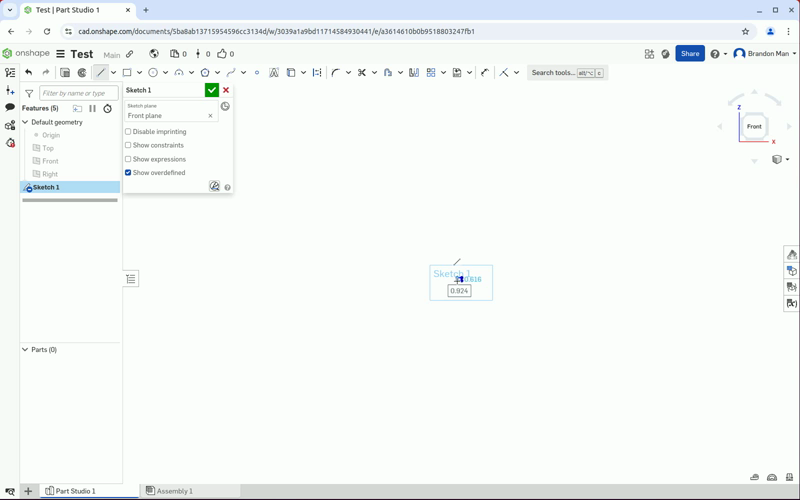
scroll(6)
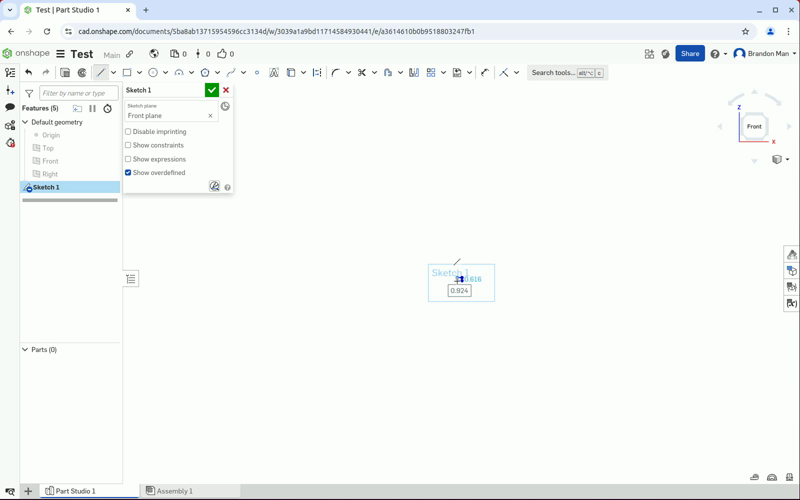
scroll(6)
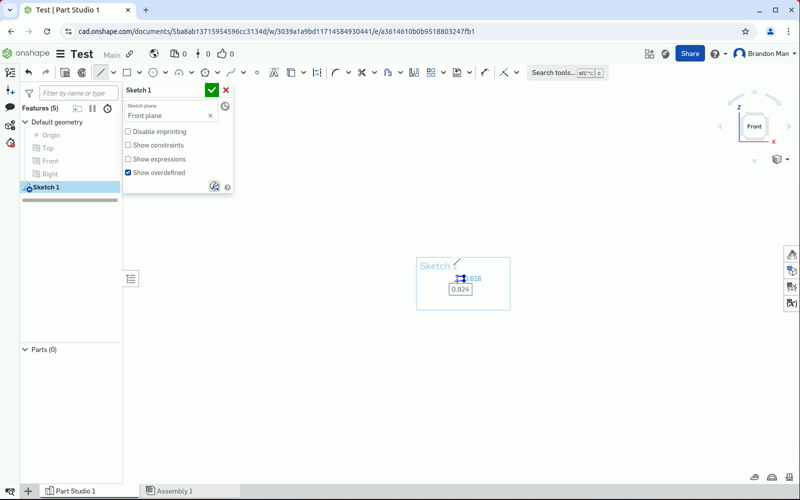
scroll(6)
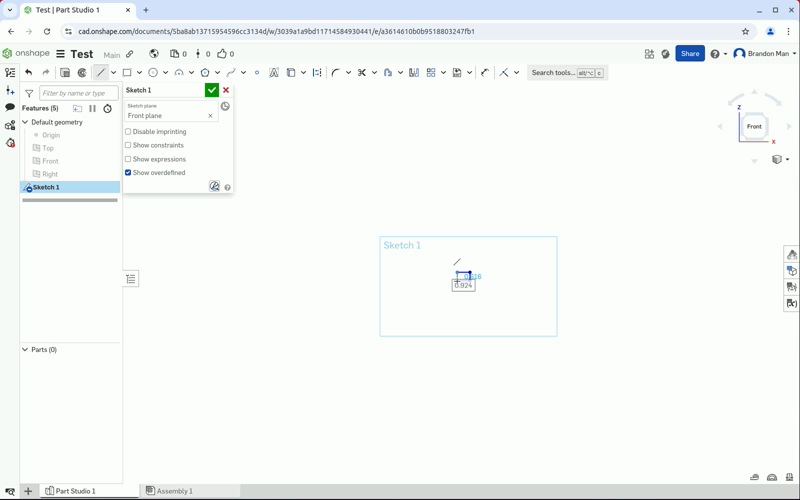
scroll(6)
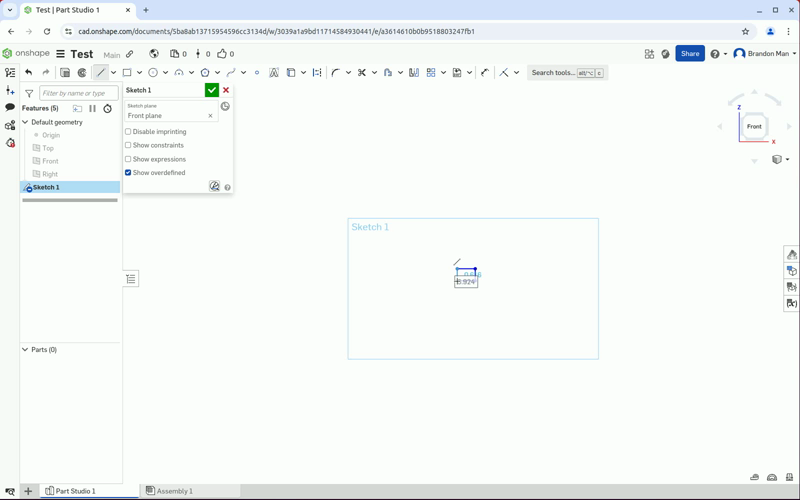
scroll(6)
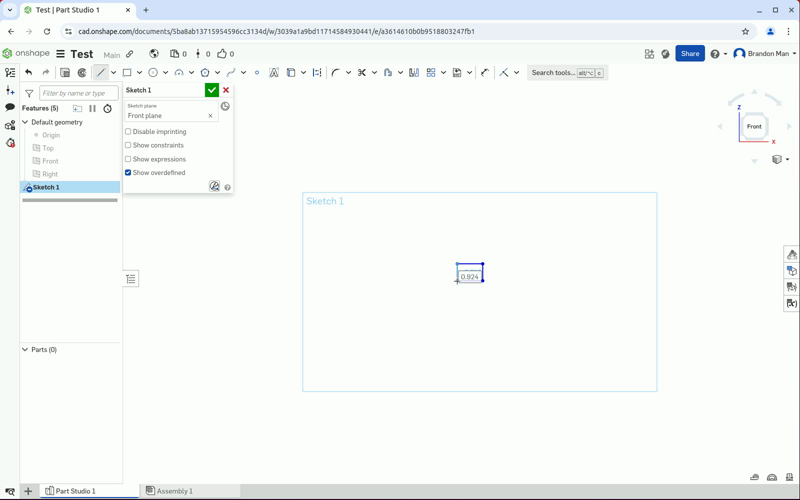
scroll(6)
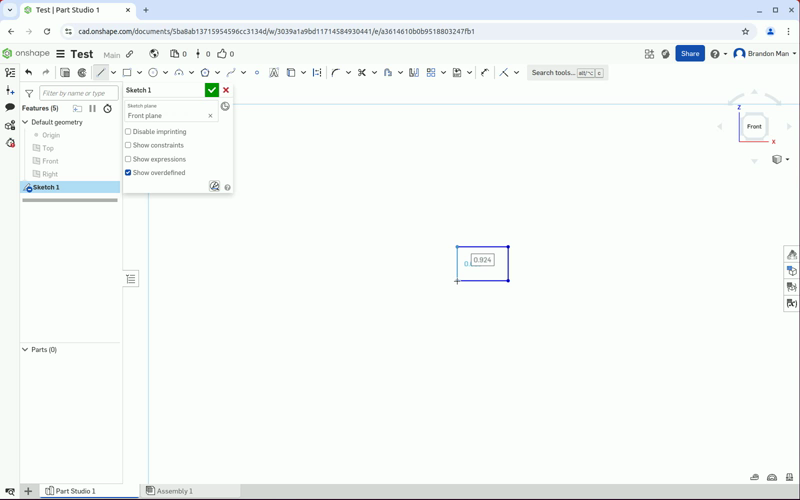
key_up(shift)
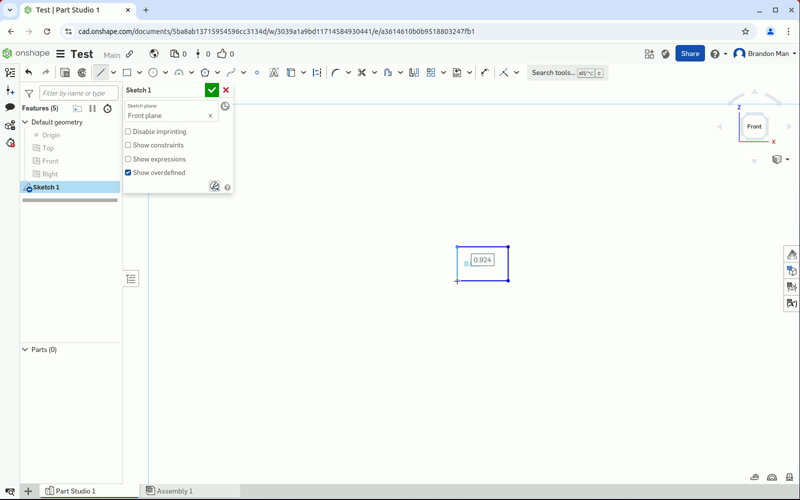
click(457, 280)
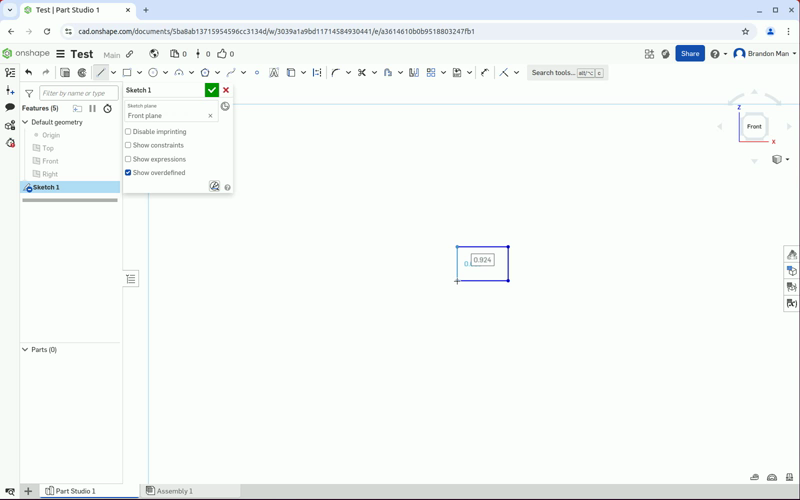
scroll(-6)
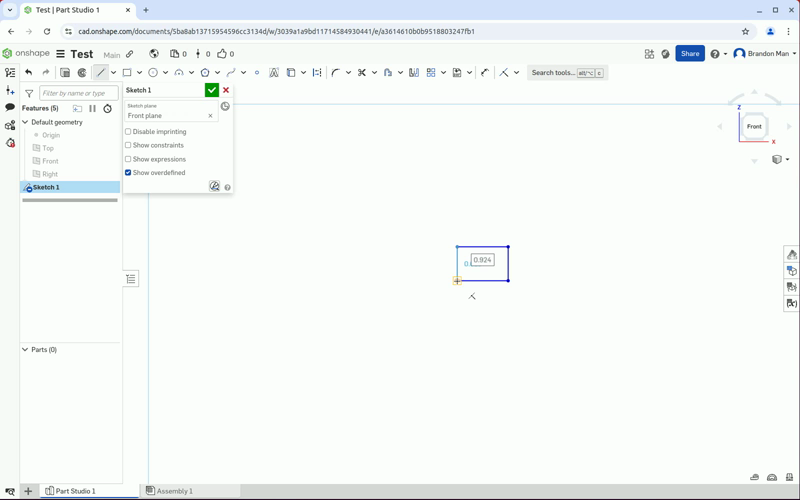
scroll(-6)
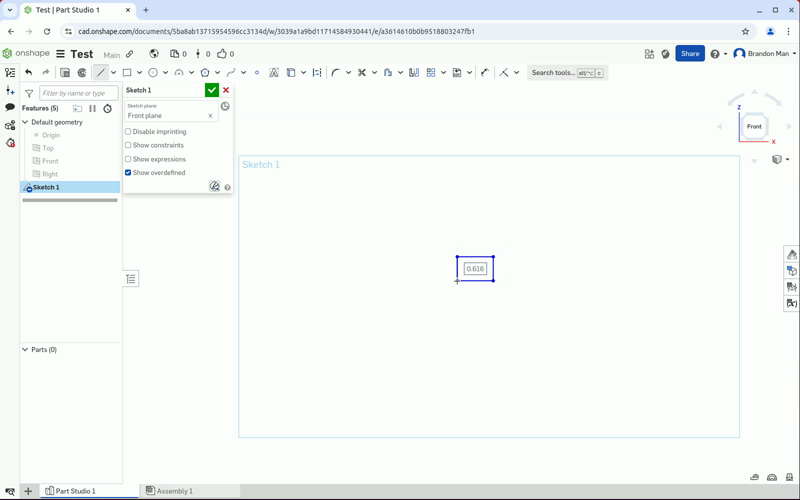
scroll(-6)
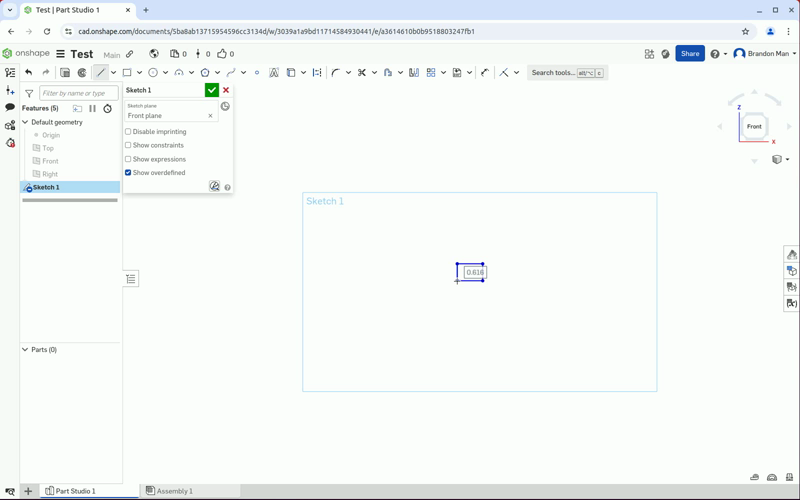
scroll(-6)
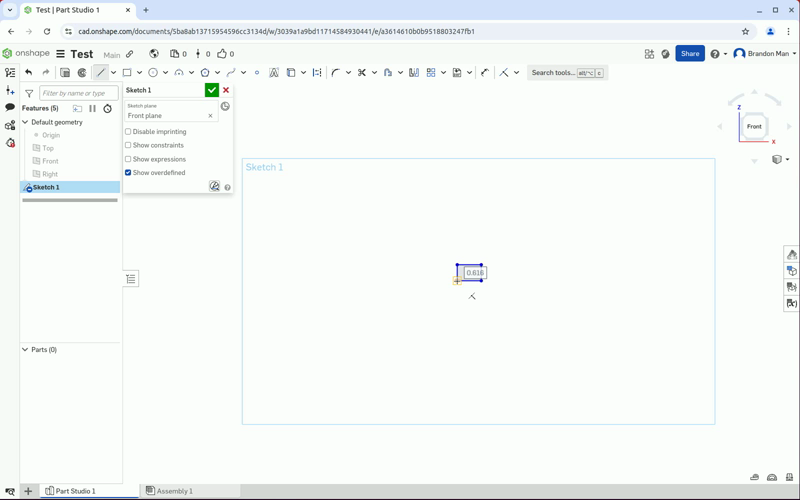
scroll(-6)
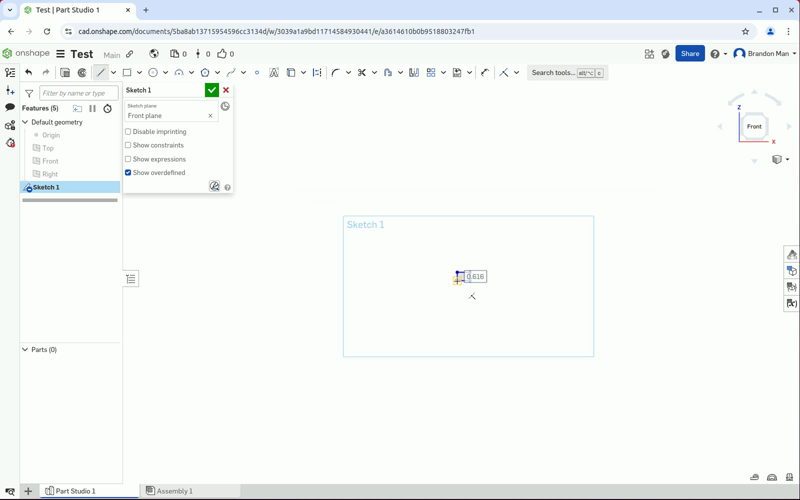
scroll(-6)
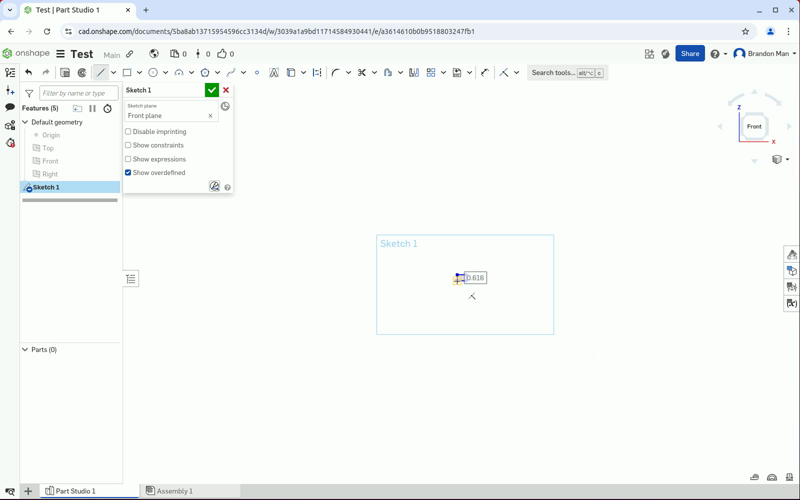
scroll(-6)
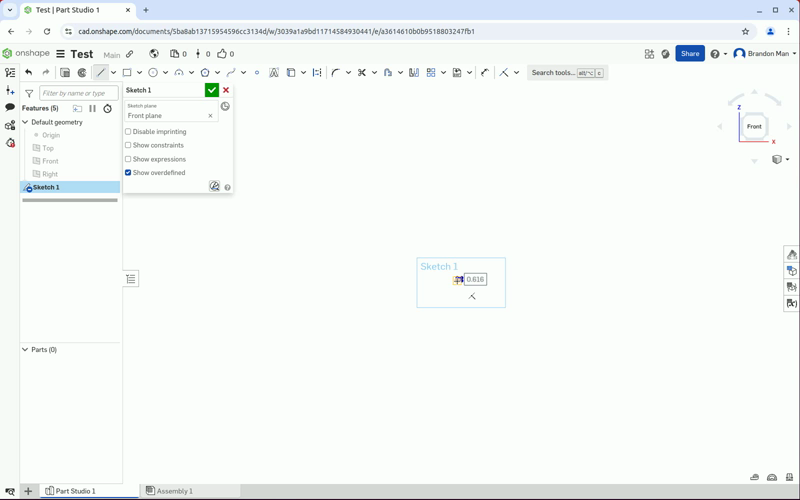
key(esc)
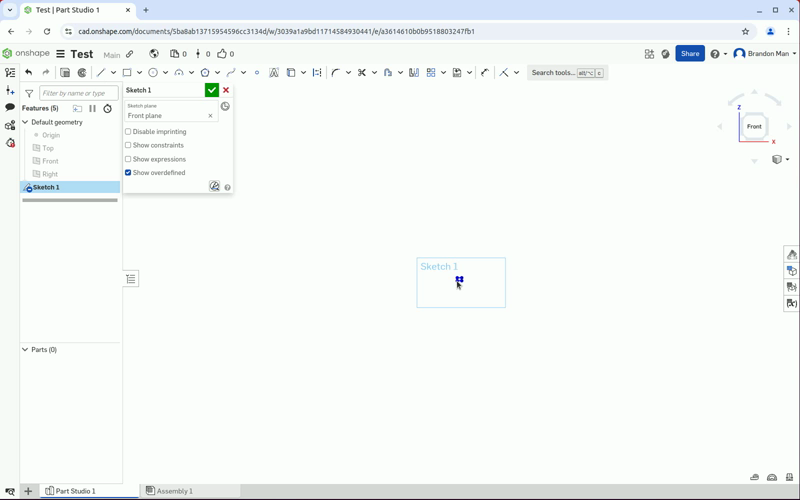
mouse_move(460, 278)
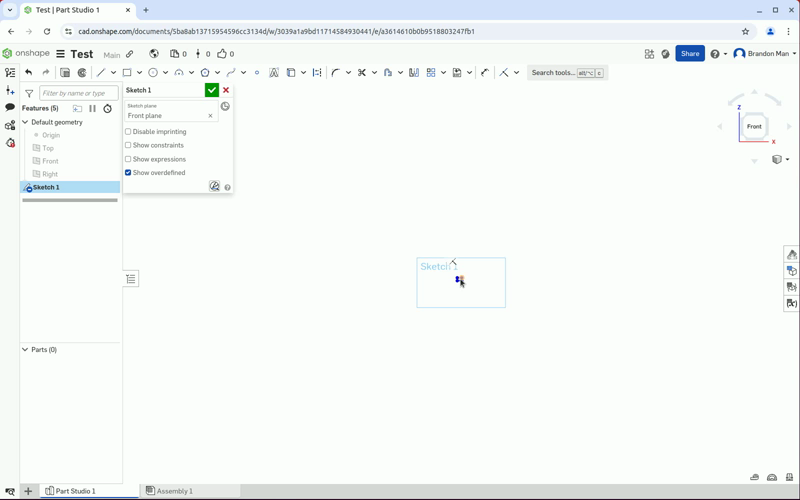
scroll(6)
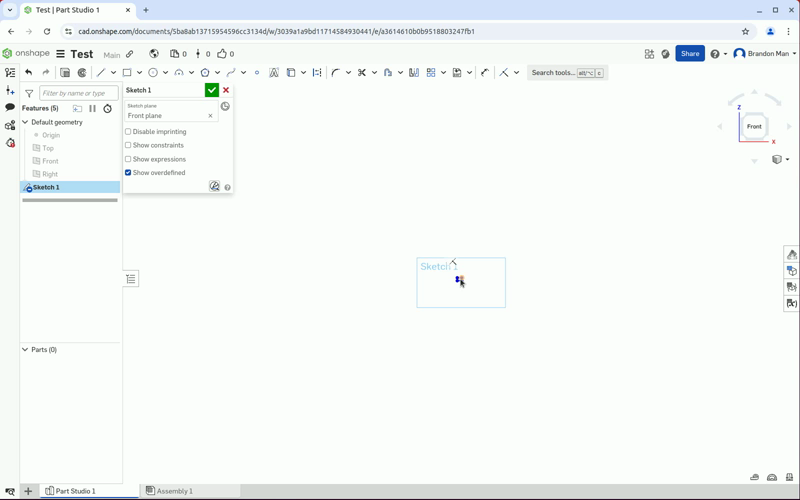
scroll(6)
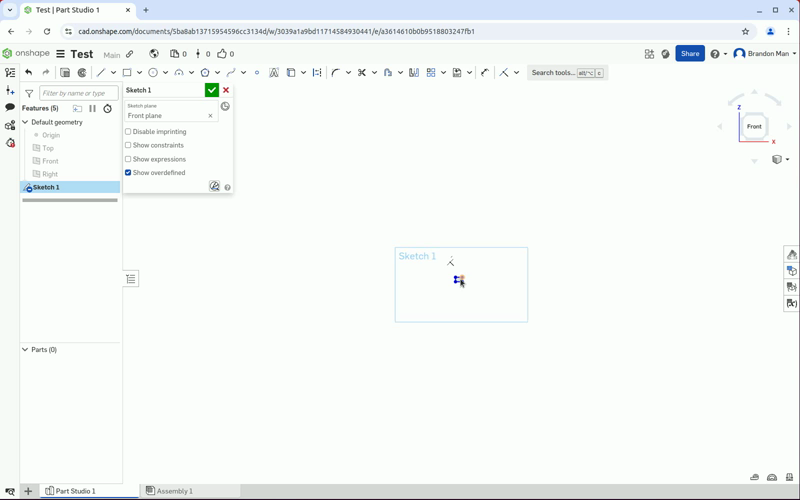
scroll(6)
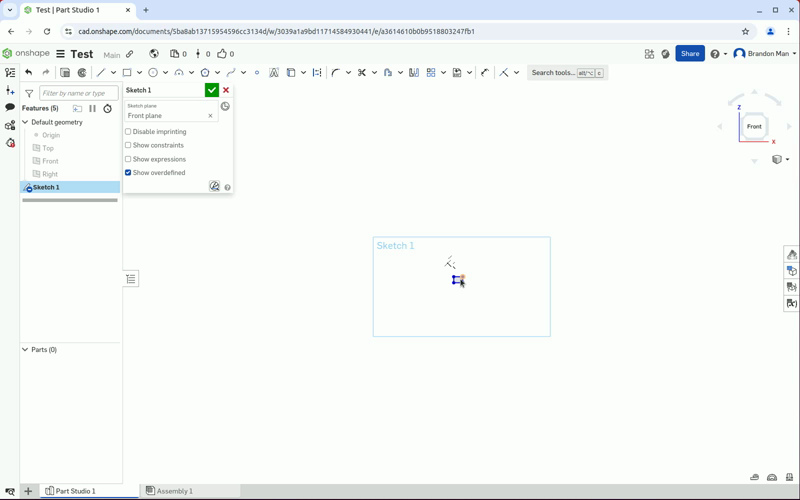
scroll(6)
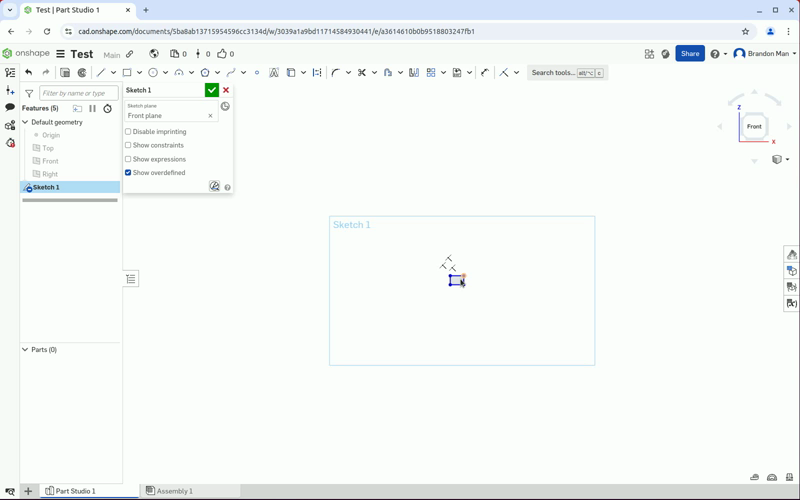
scroll(6)
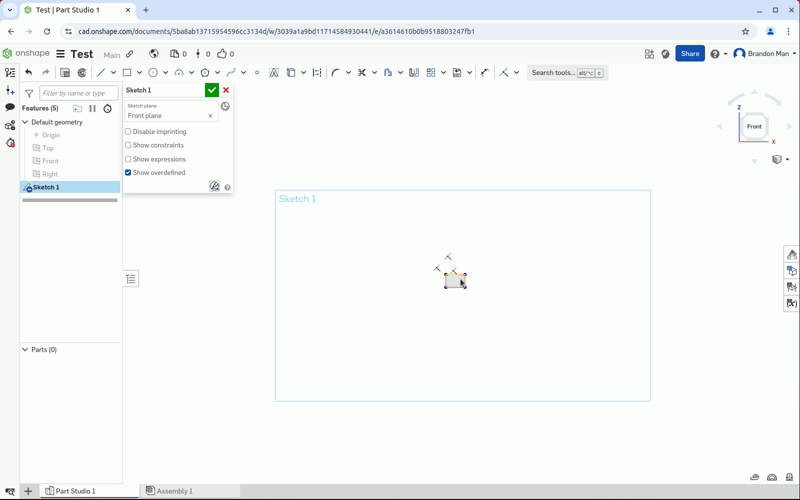
scroll(6)
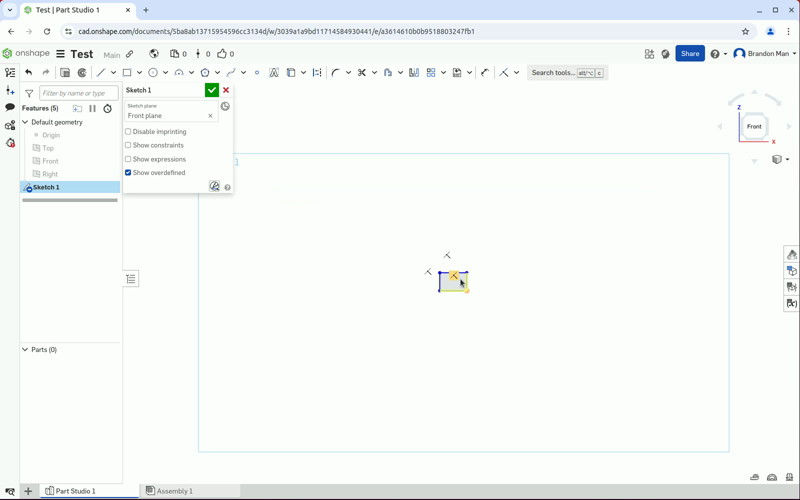
scroll(6)
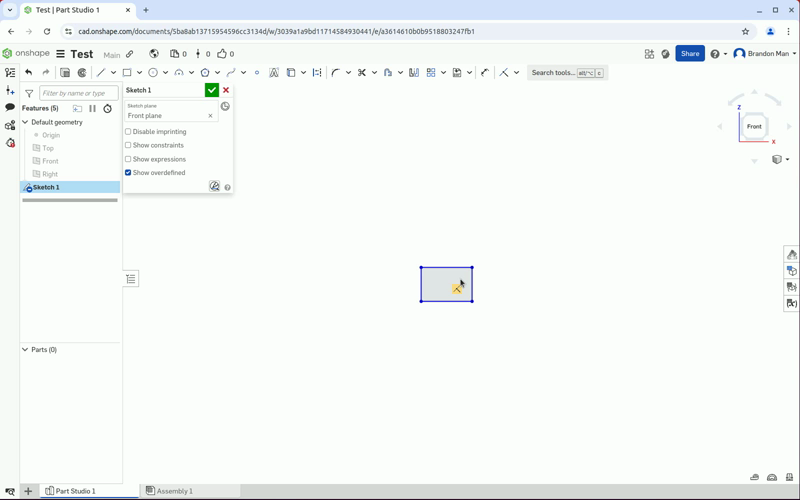
click(460, 278)
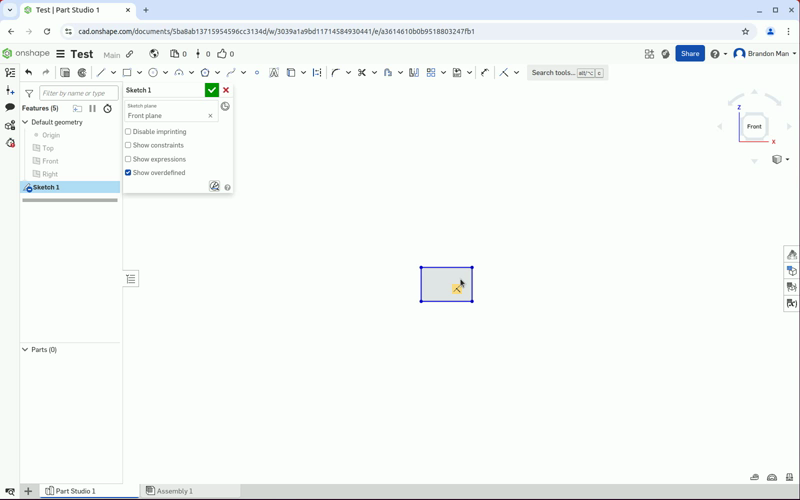
scroll(-6)
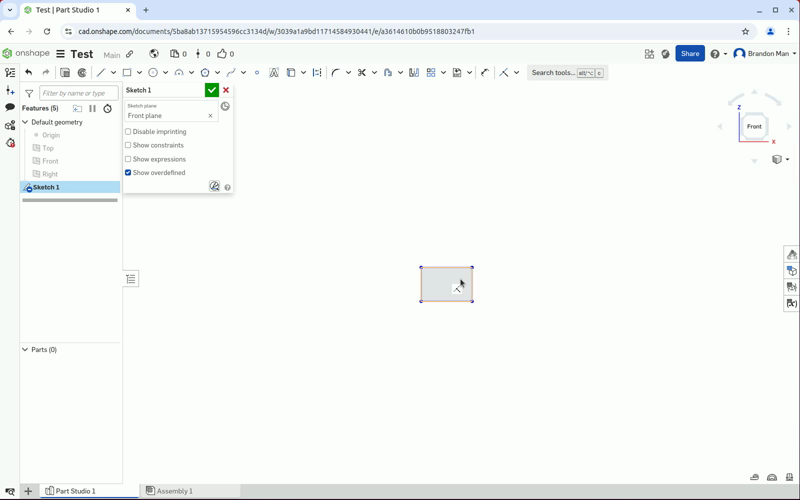
scroll(-6)
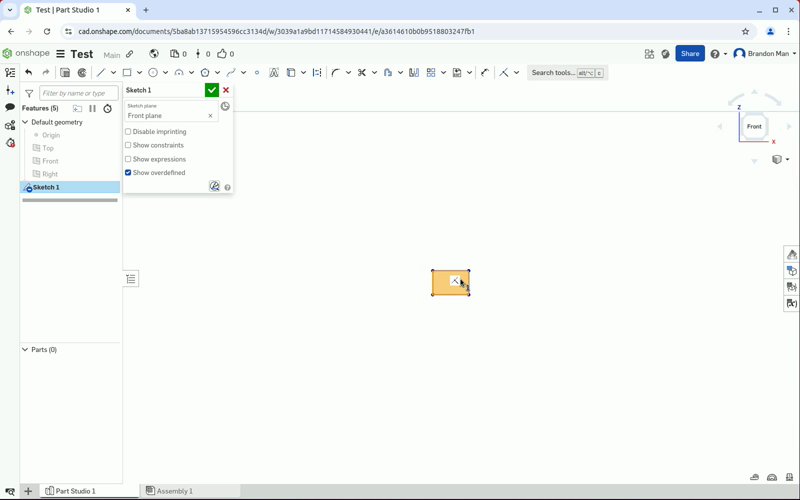
scroll(-6)
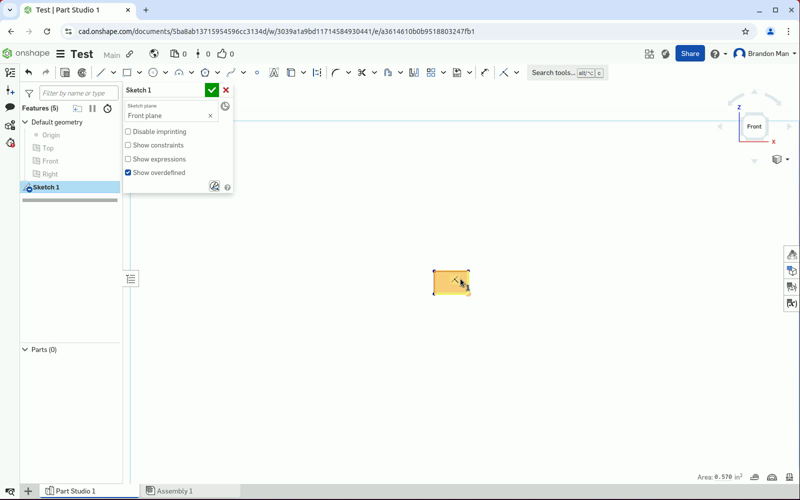
scroll(-6)
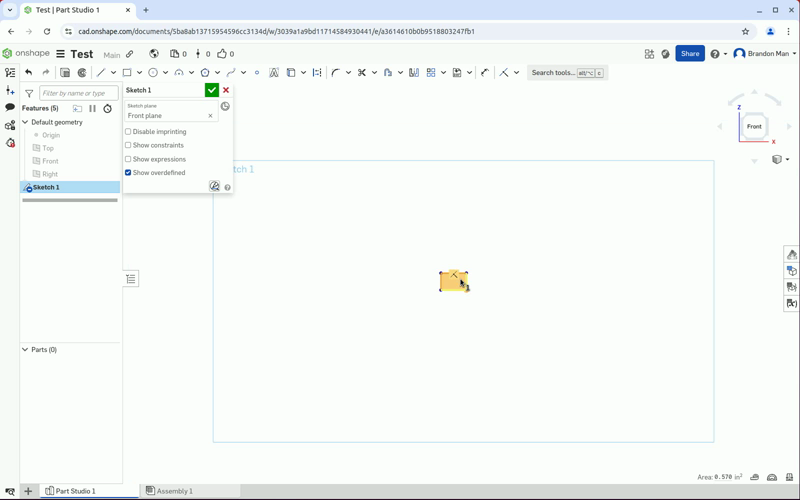
scroll(-6)
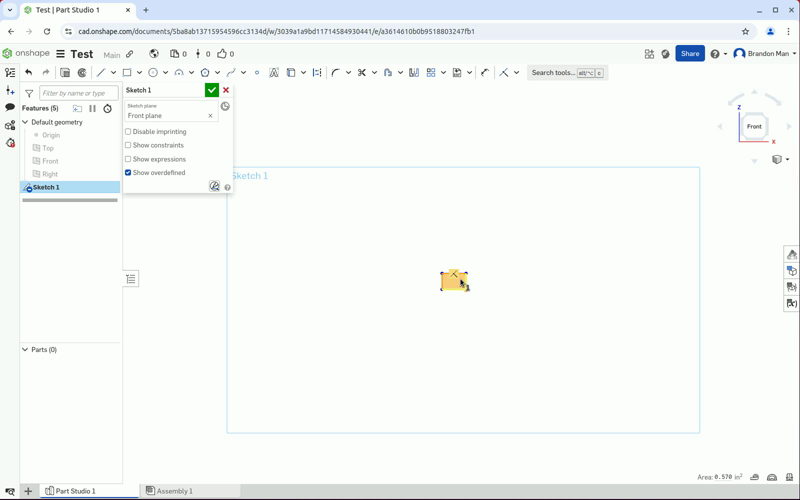
scroll(-6)
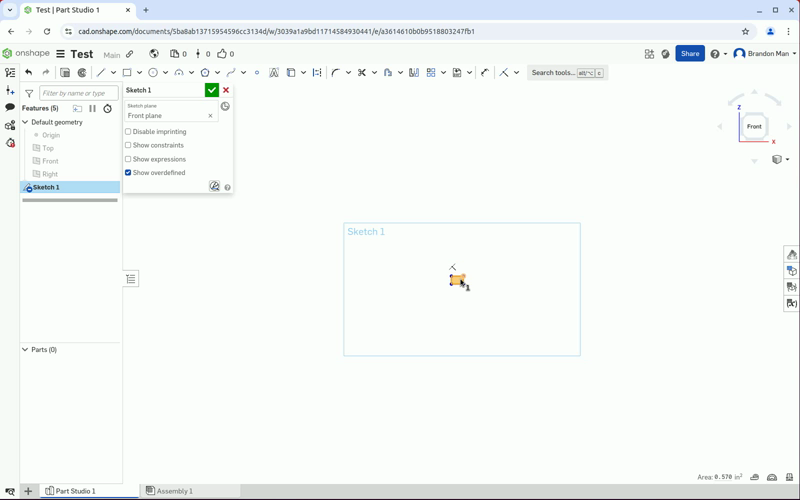
scroll(-6)
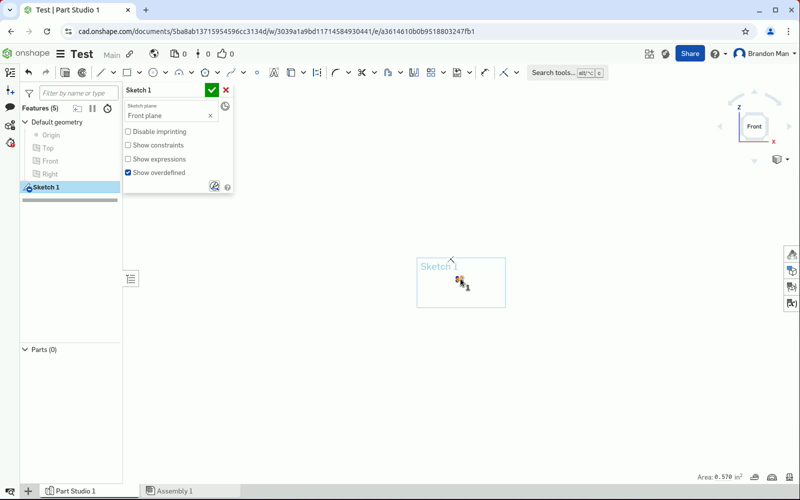
mouse_move(73, 352)
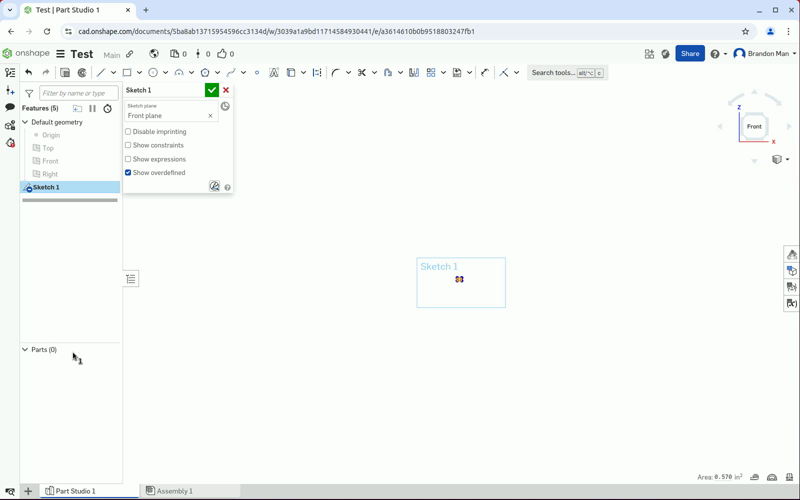
key(shift+y)
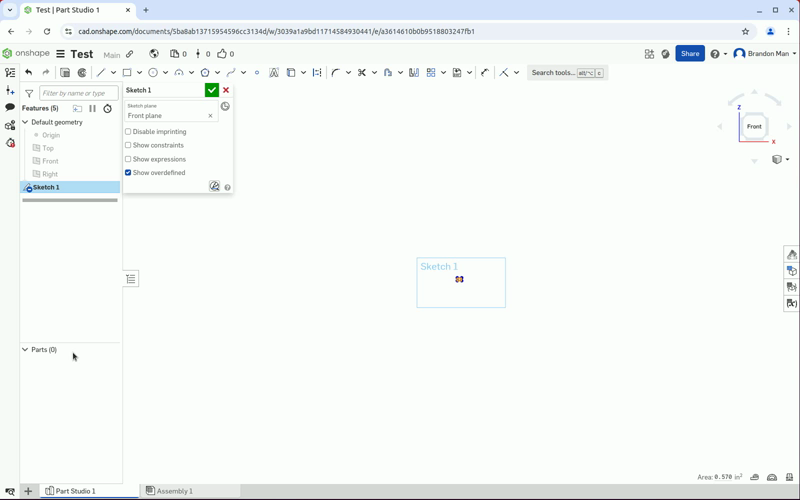
key(shift+e)
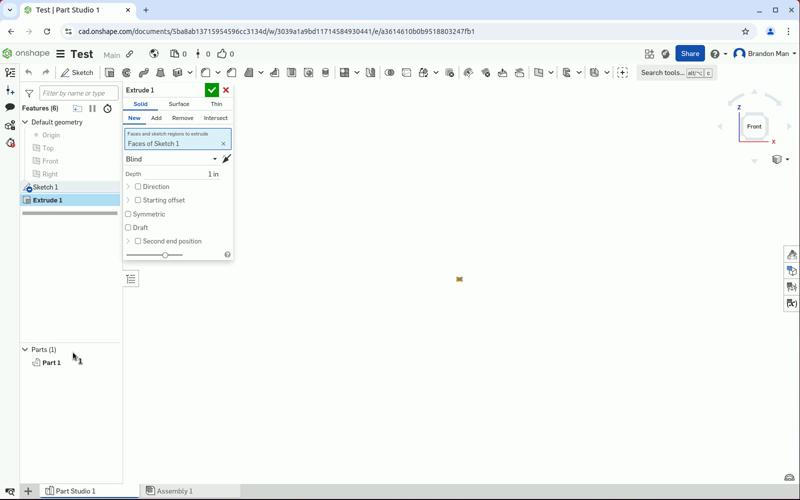
mouse_move(143, 106)
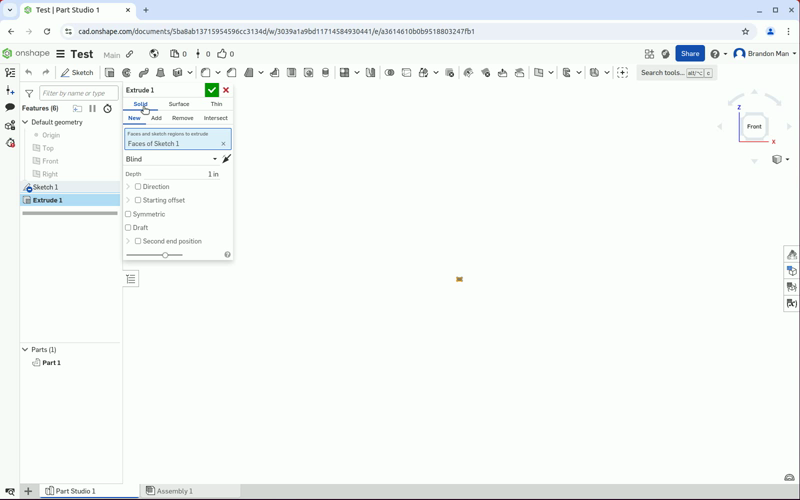
click(143, 106)
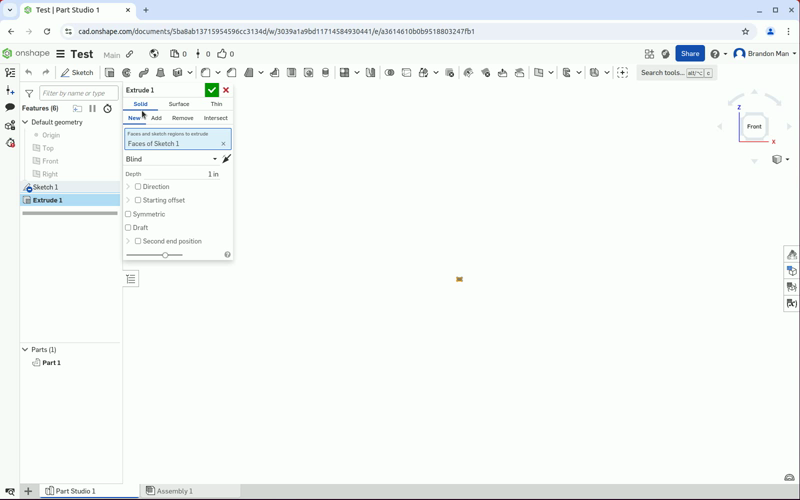
mouse_move(137, 120)
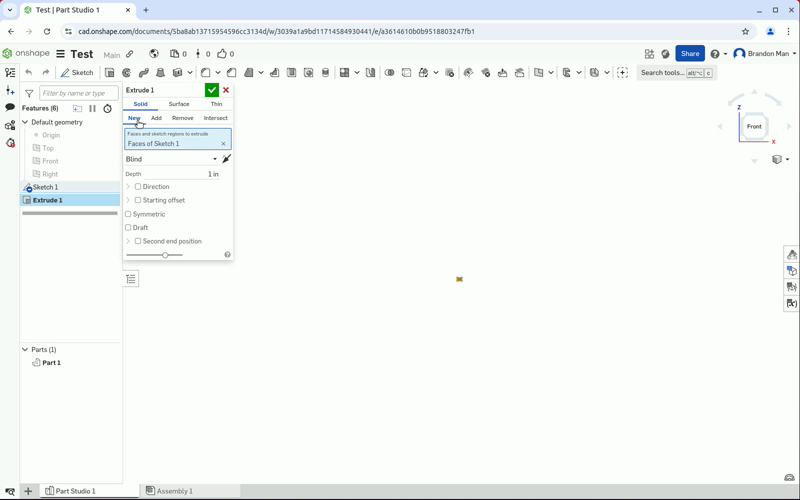
click(137, 120)
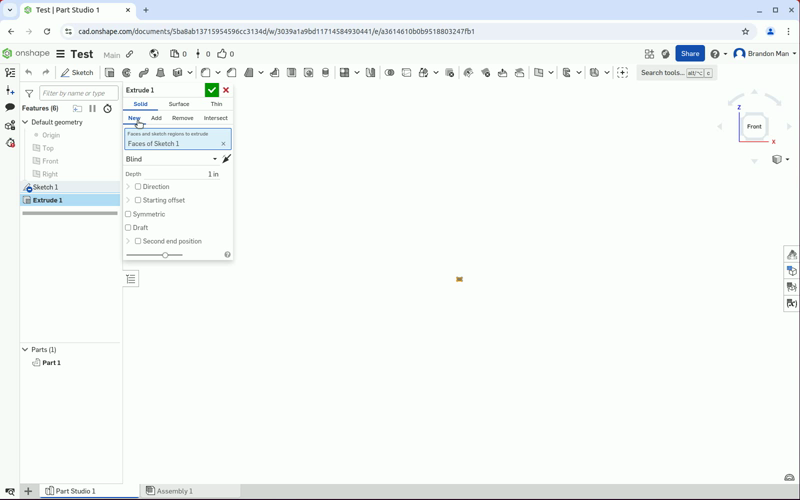
key(tab, 4)
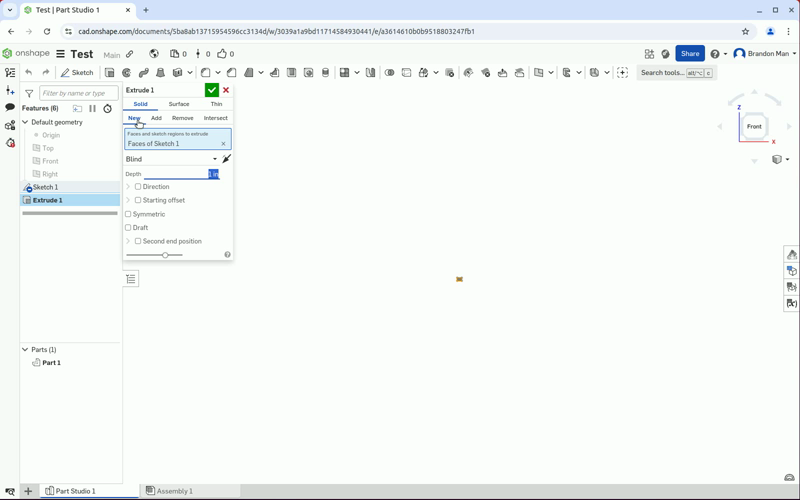
text(23.108)
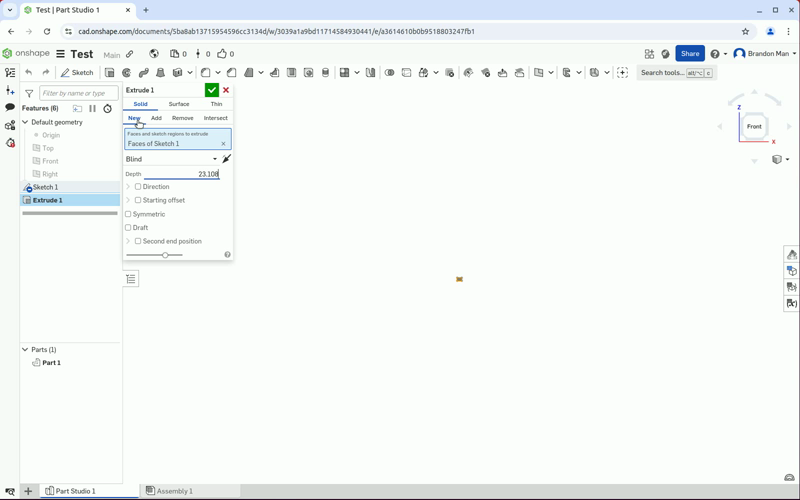
key(enter)
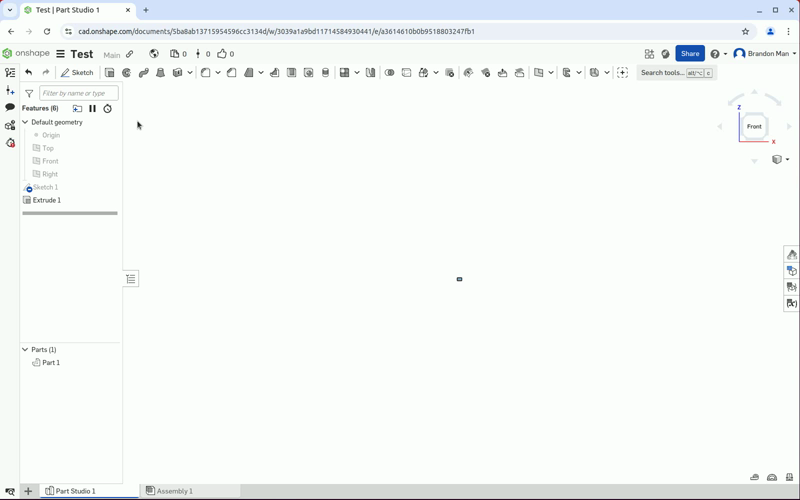
key(shift+h)
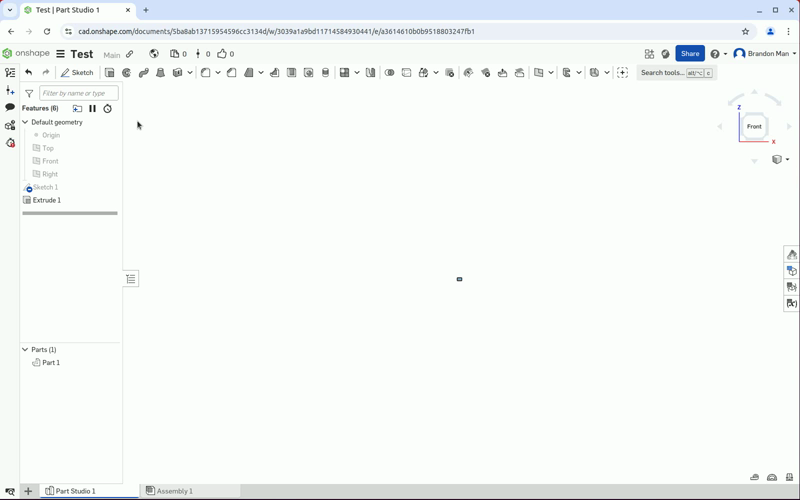
key(shift+h)
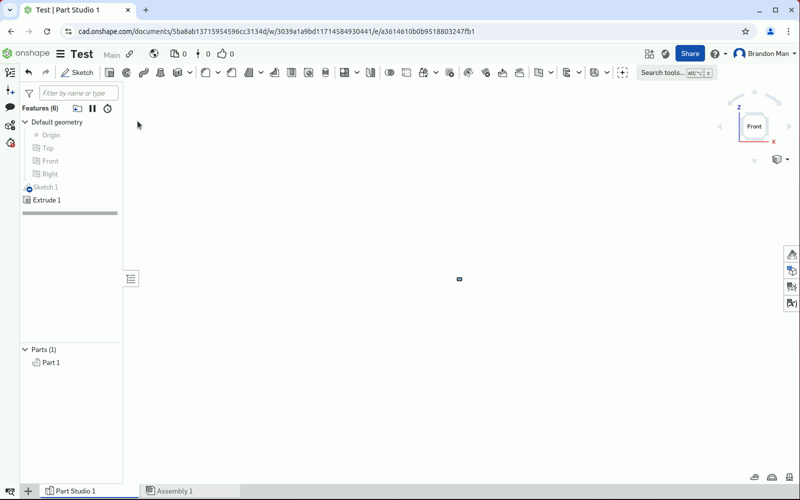
mouse_move(73, 189)
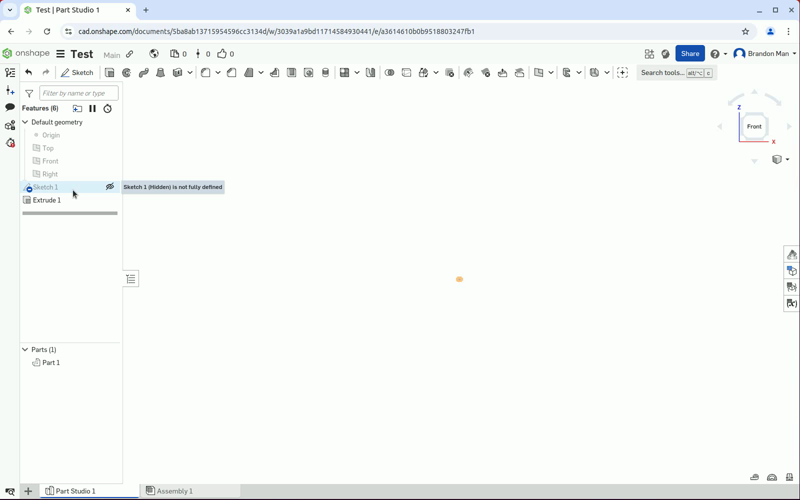
click(73, 189)
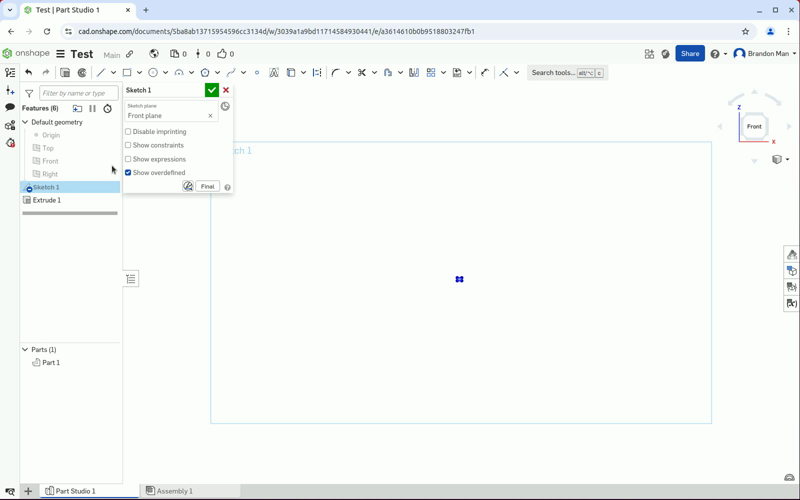
mouse_move(229, 92)
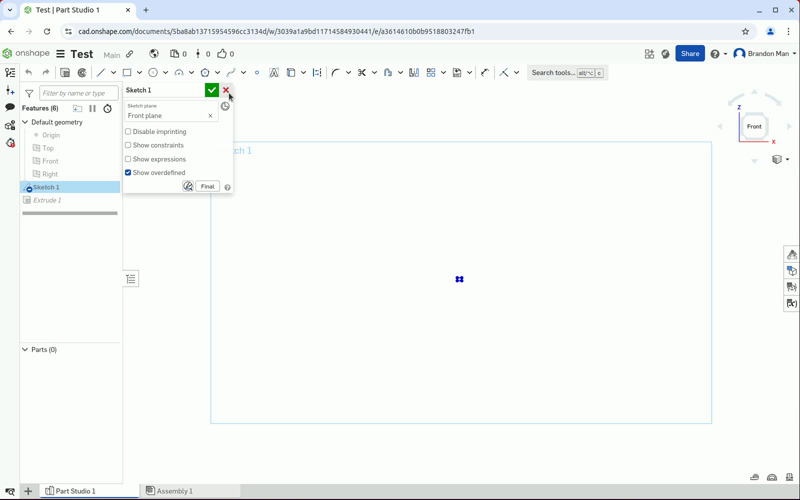
click(229, 92)
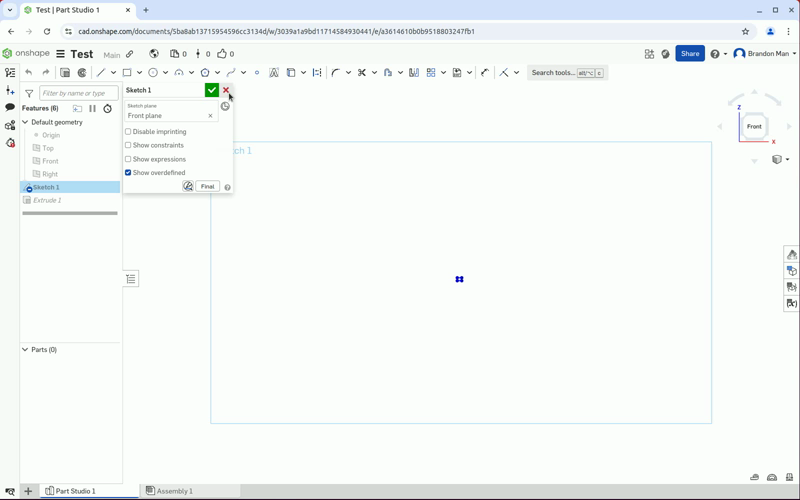
key(shift+s)
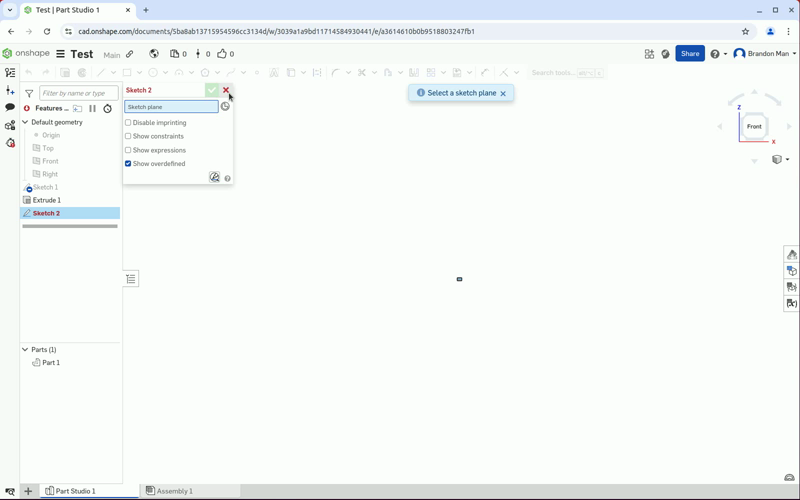
mouse_move(73, 163)
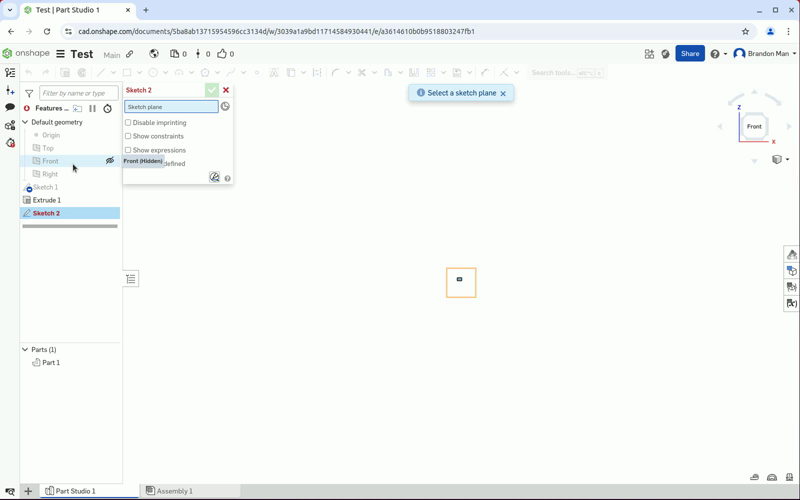
click(73, 163)
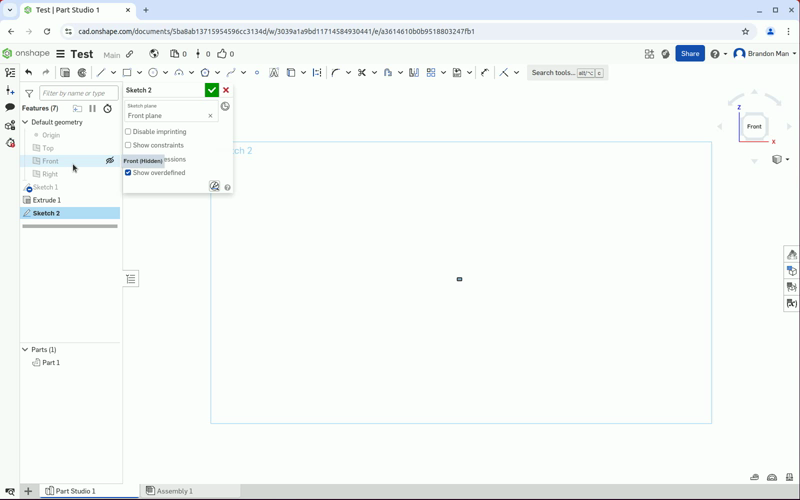
mouse_move(73, 352)
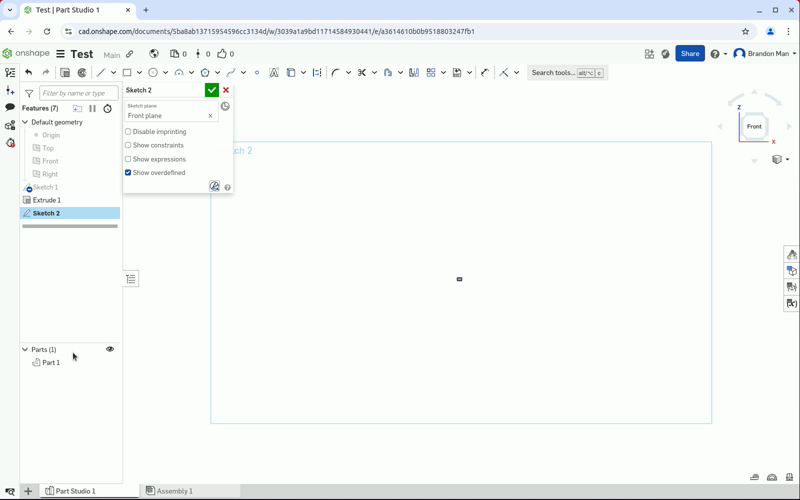
key(y)
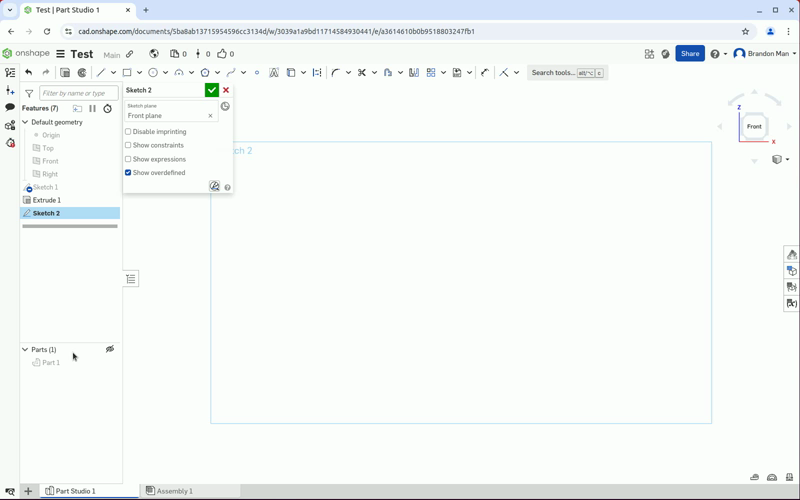
key(l)
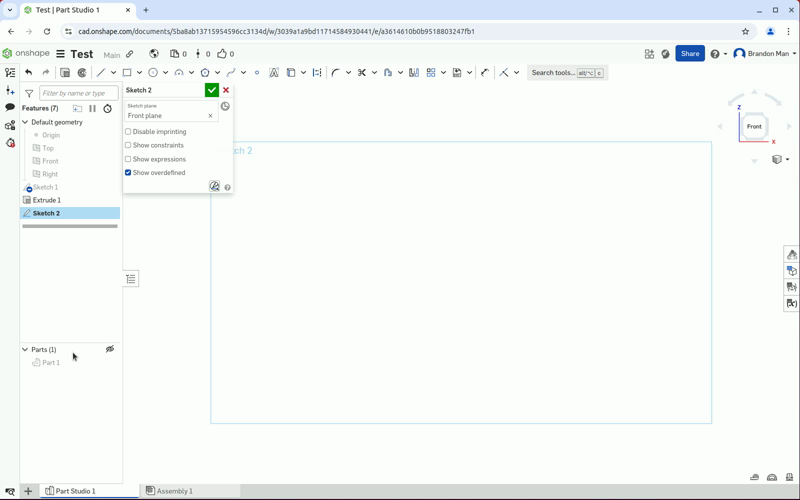
key_down(shift)
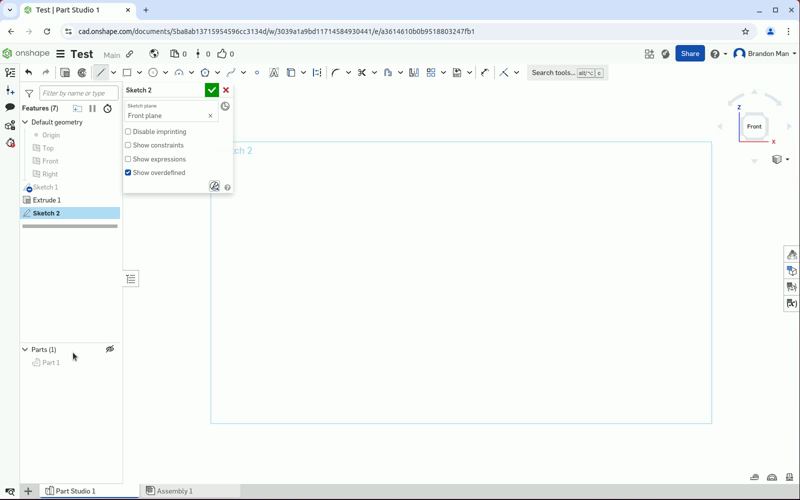
mouse_move(457, 280)
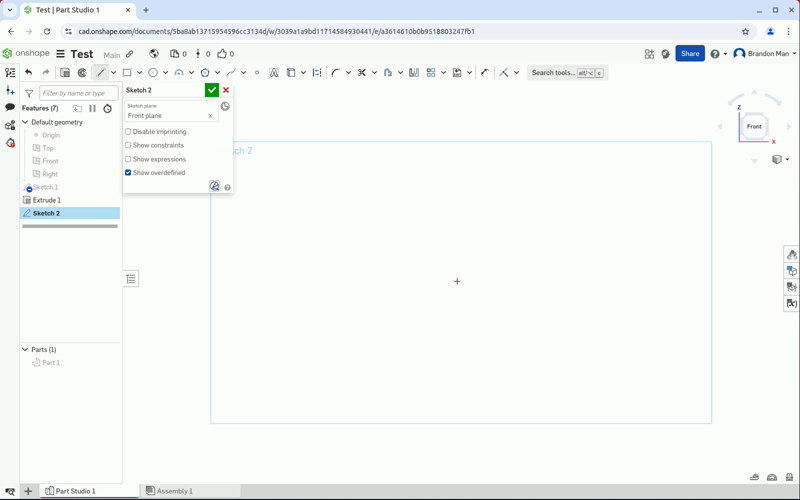
click(457, 280)
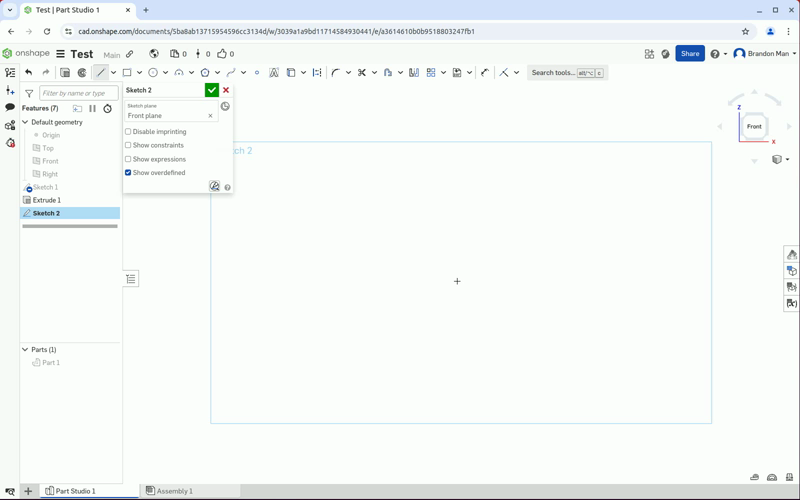
key_up(shift)
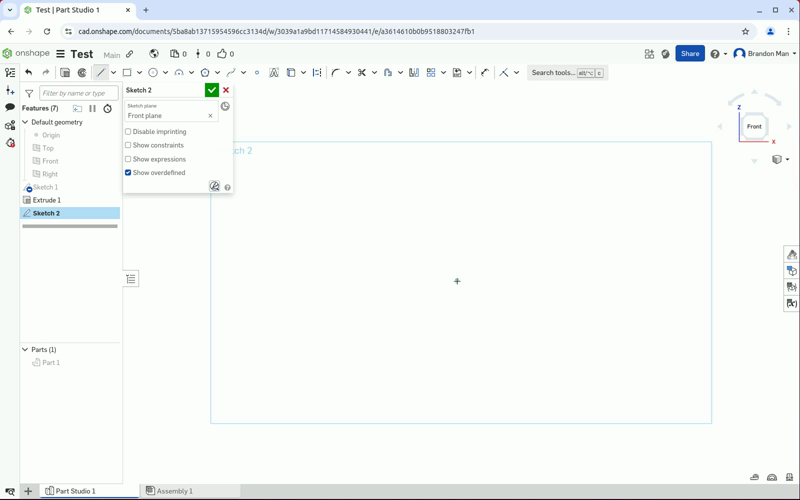
key_down(shift)
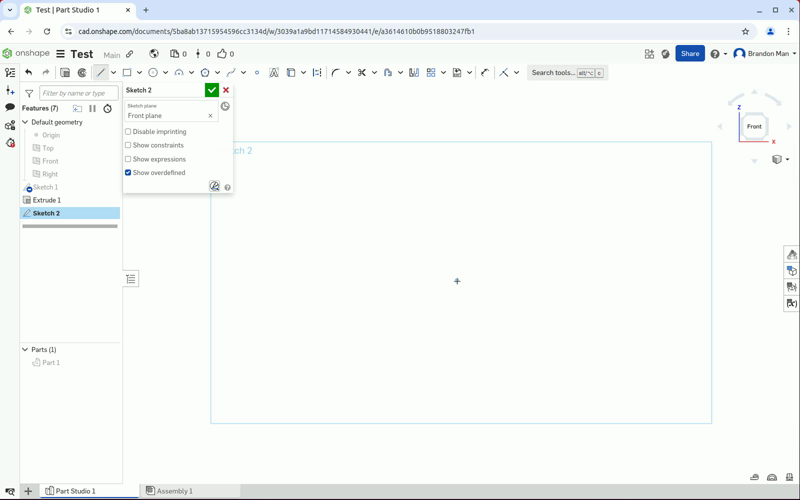
mouse_move(487, 280)
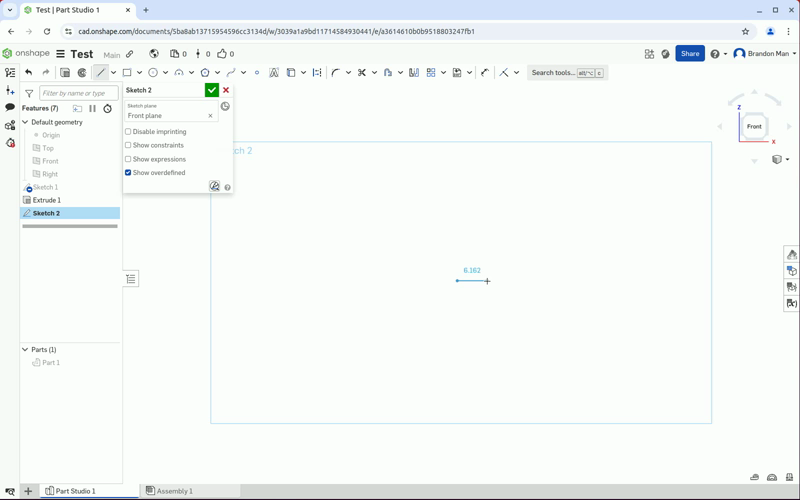
mouse_move(461, 280)
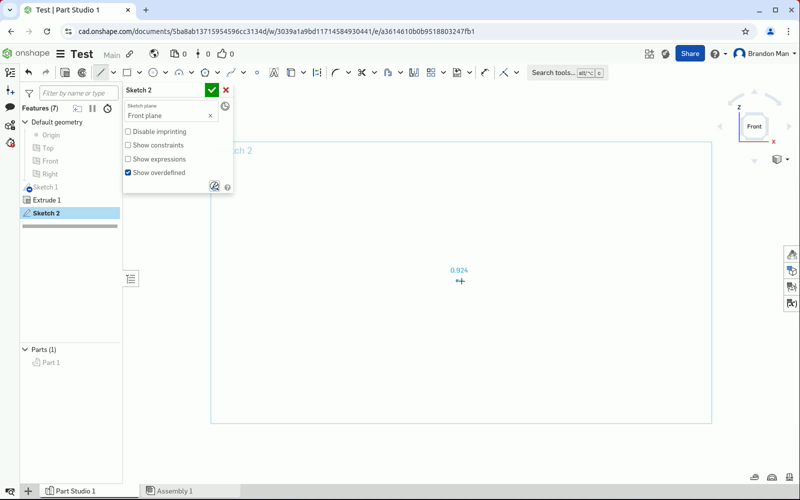
scroll(6)
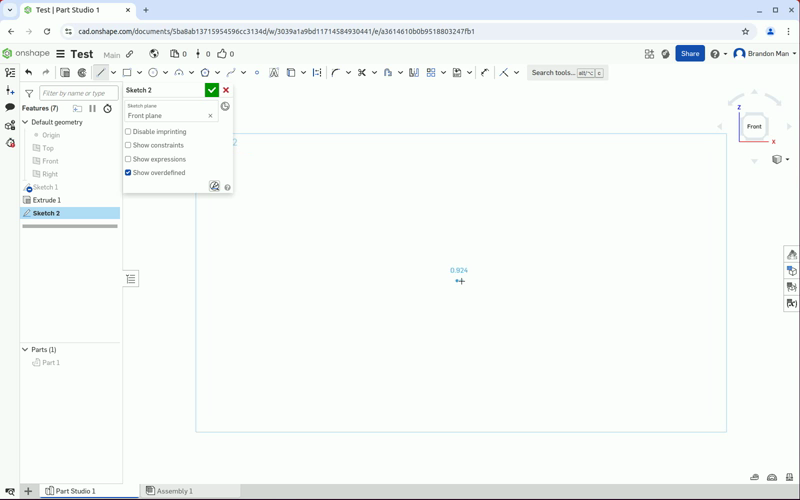
scroll(6)
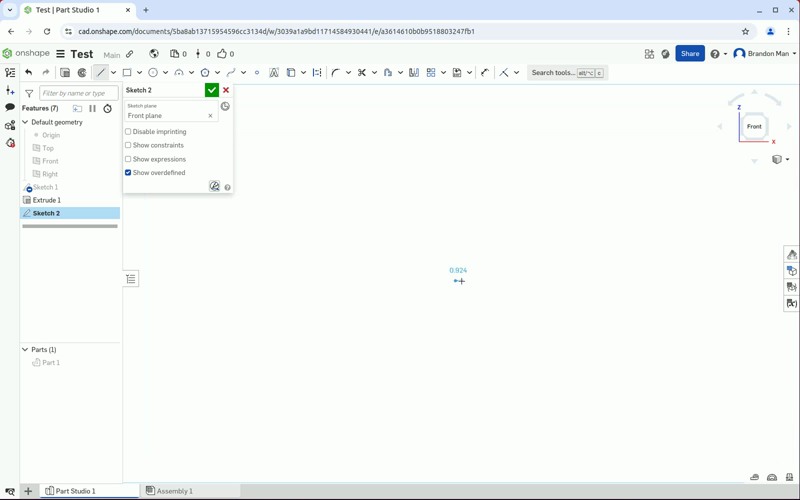
scroll(6)
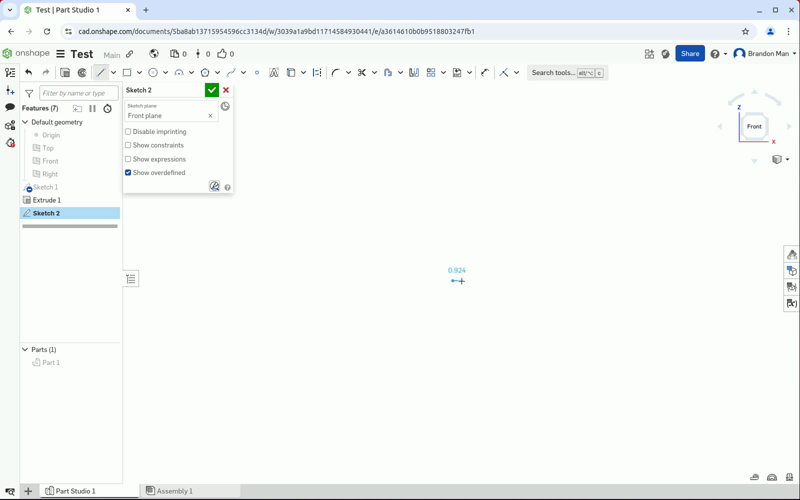
scroll(6)
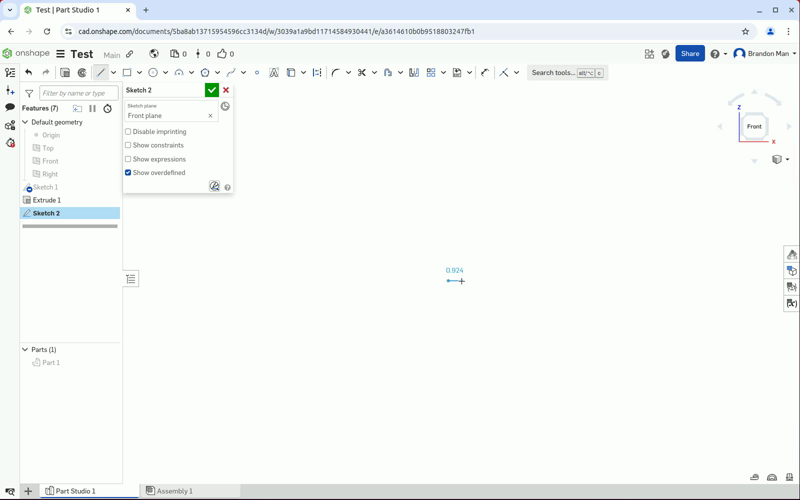
scroll(6)
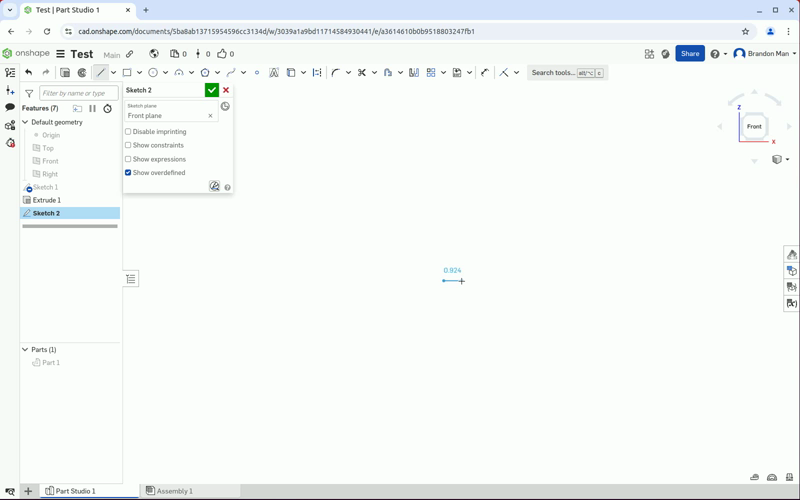
scroll(6)
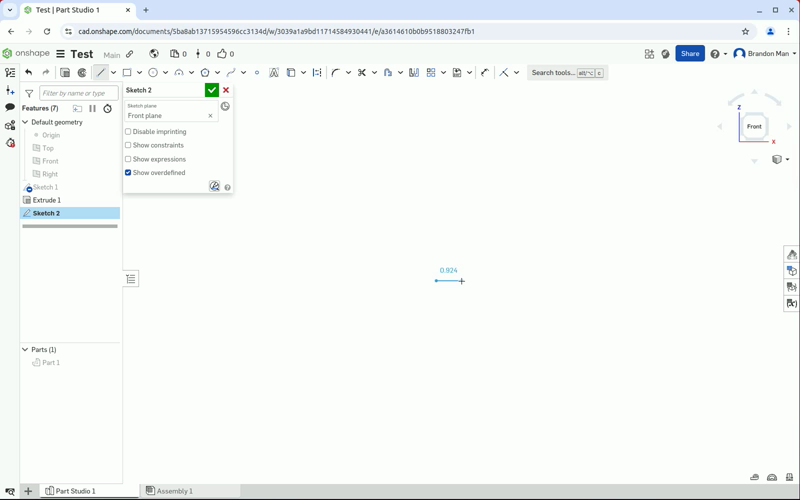
scroll(6)
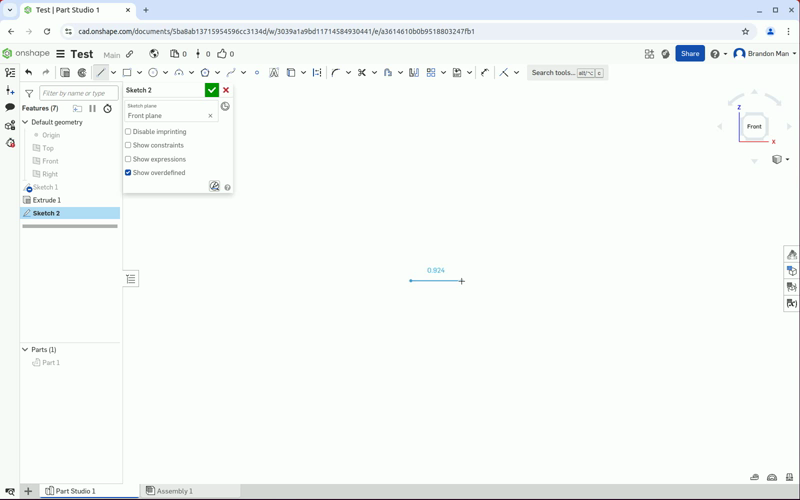
click(461, 280)
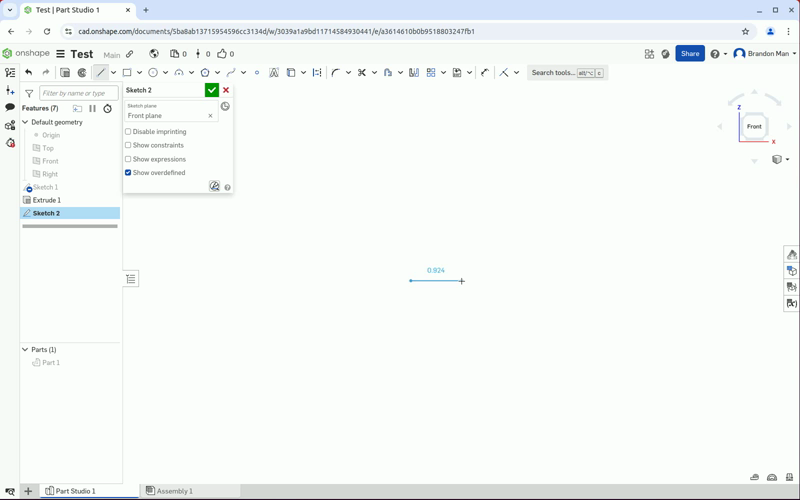
scroll(-6)
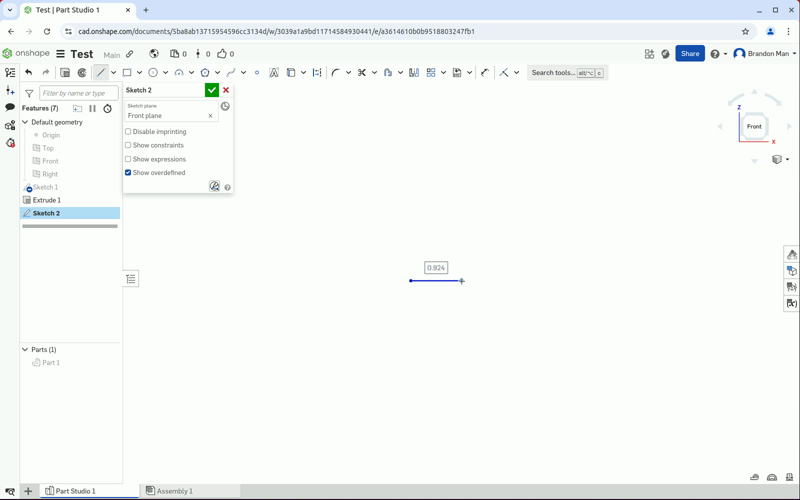
scroll(-6)
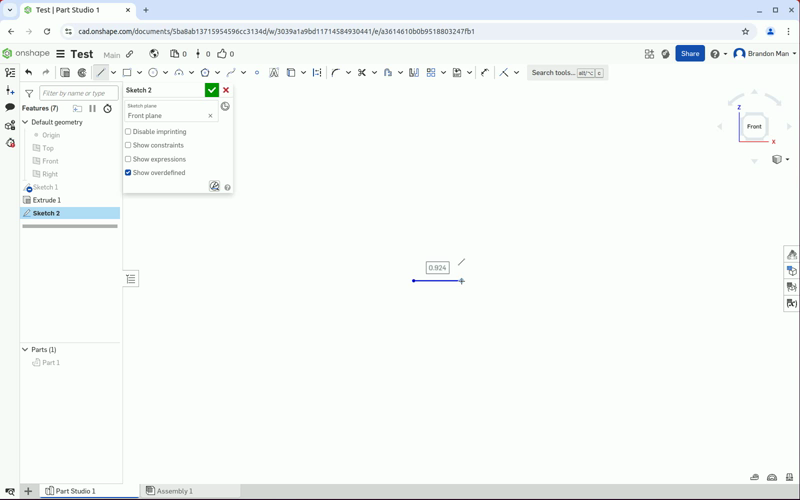
scroll(-6)
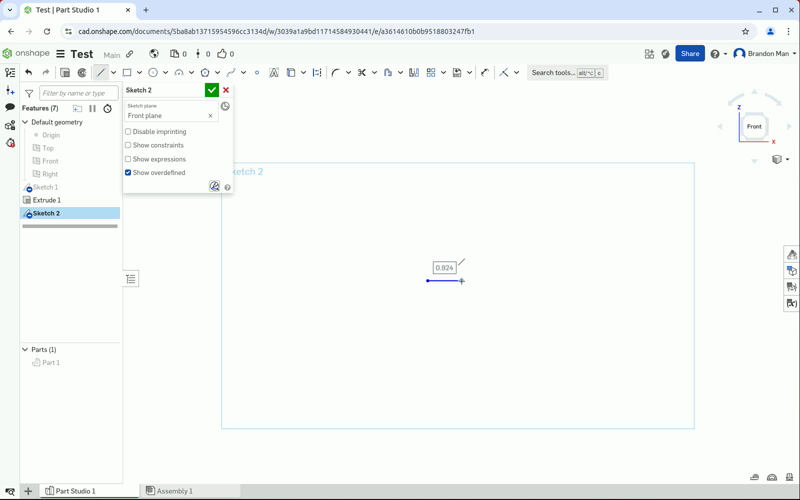
scroll(-6)
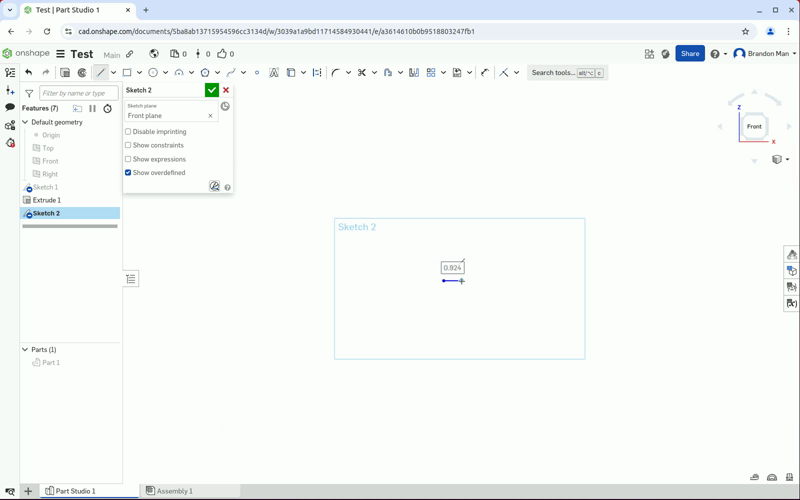
scroll(-6)
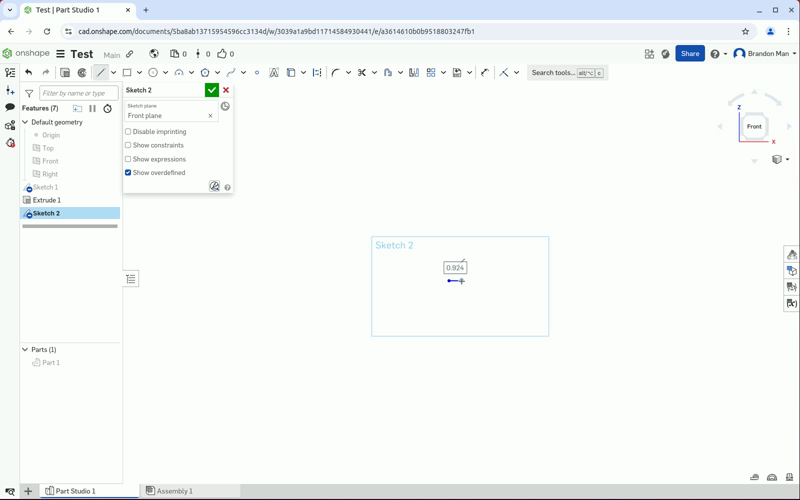
scroll(-6)
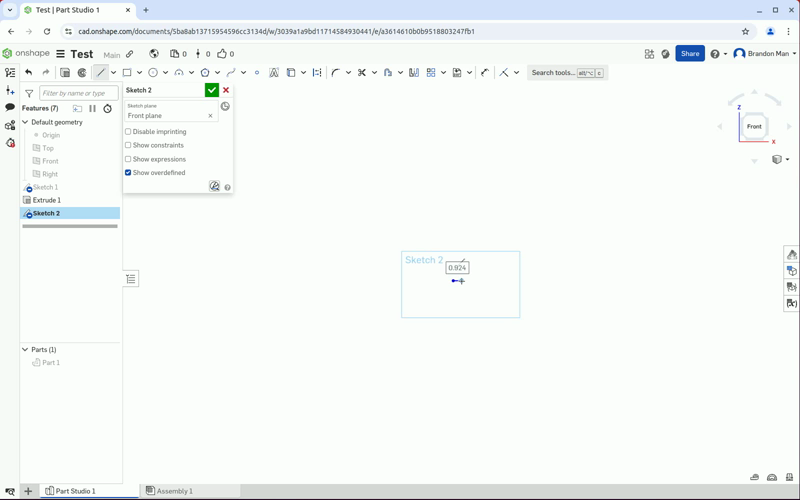
scroll(-6)
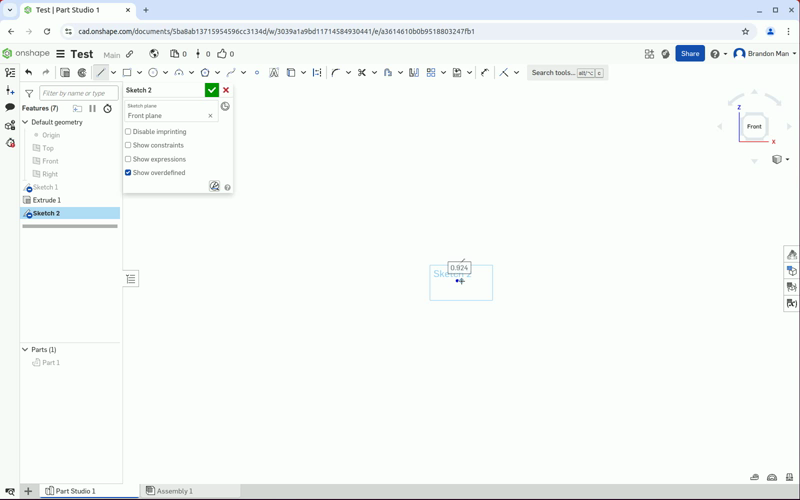
key_up(shift)
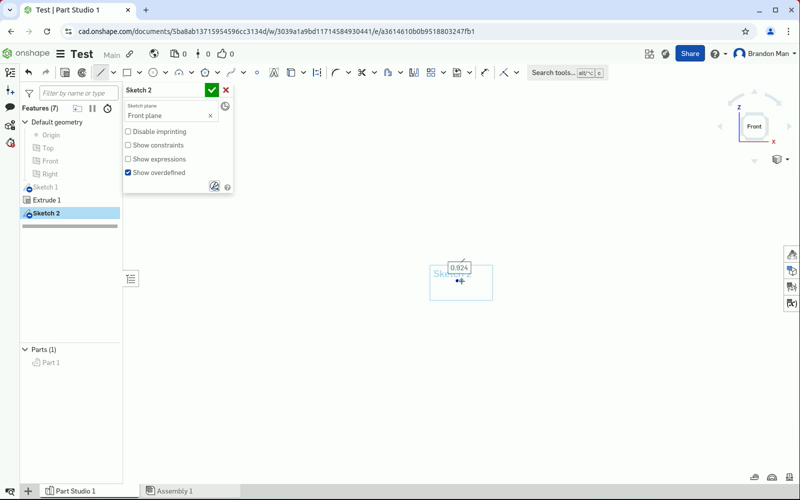
key_down(shift)
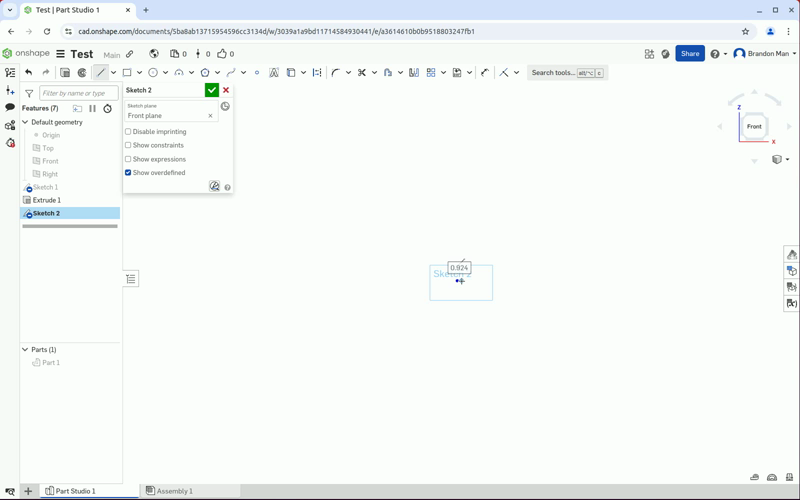
mouse_move(492, 280)
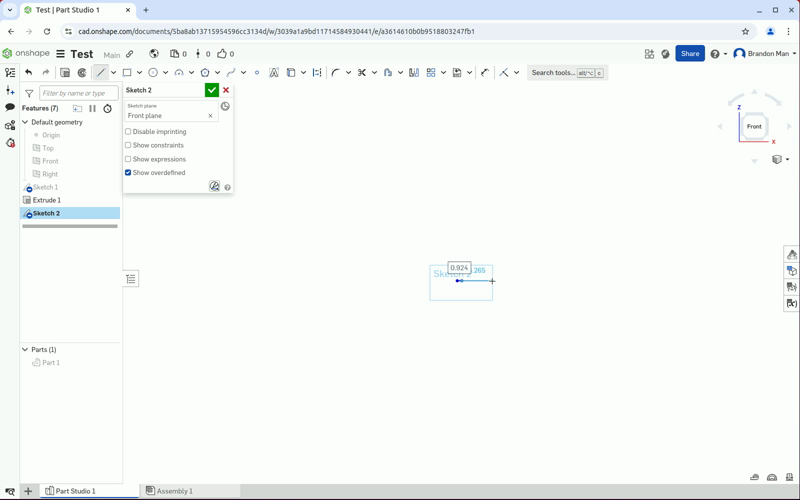
mouse_move(461, 277)
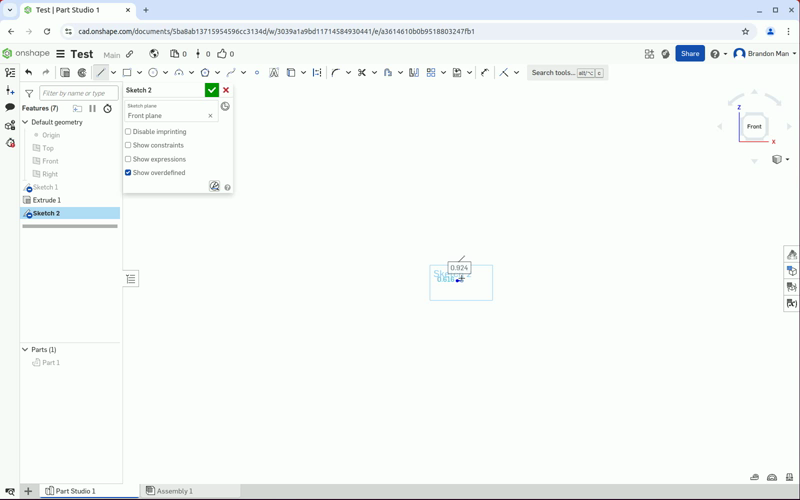
scroll(6)
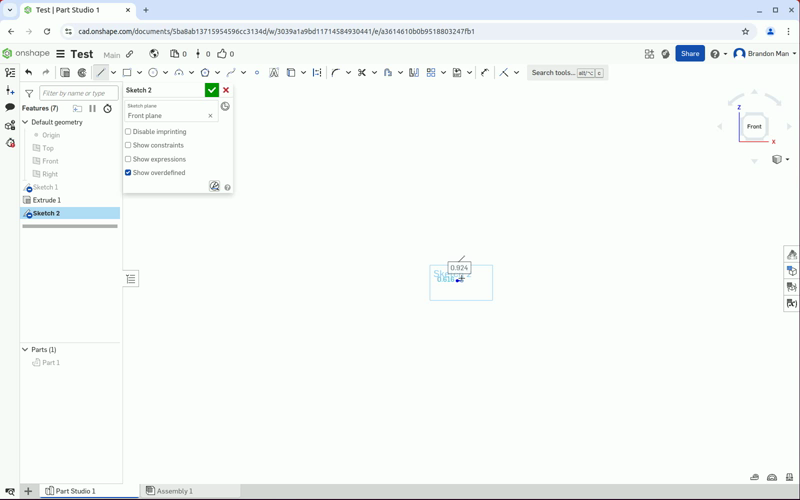
scroll(6)
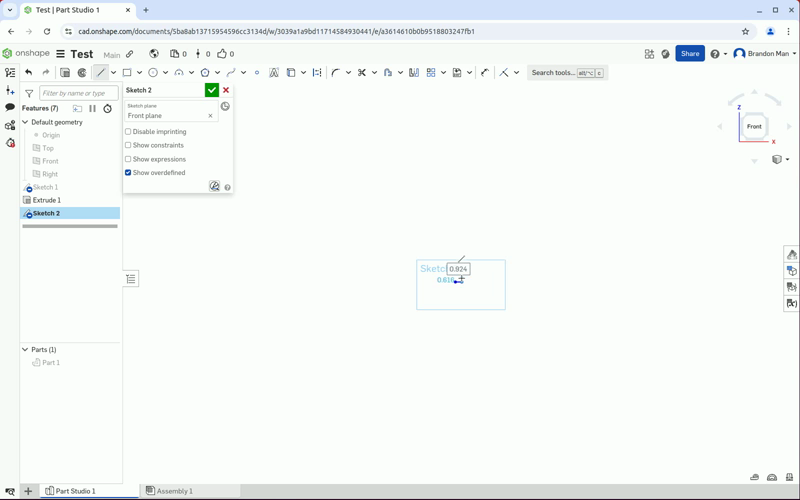
scroll(6)
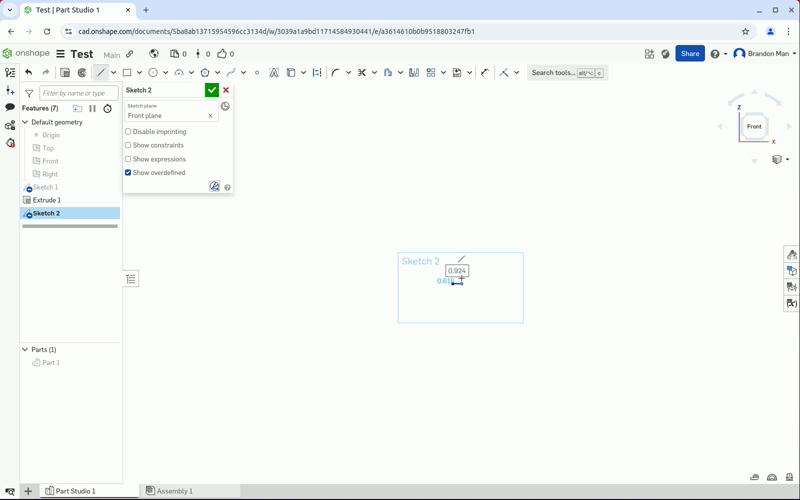
scroll(6)
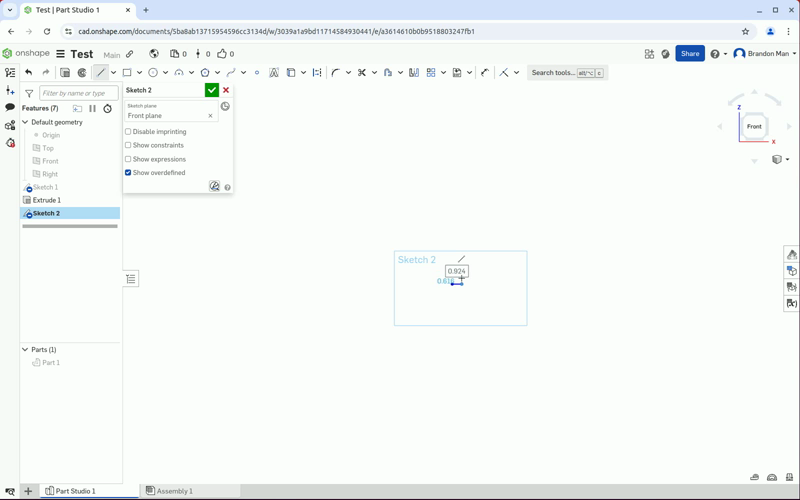
scroll(6)
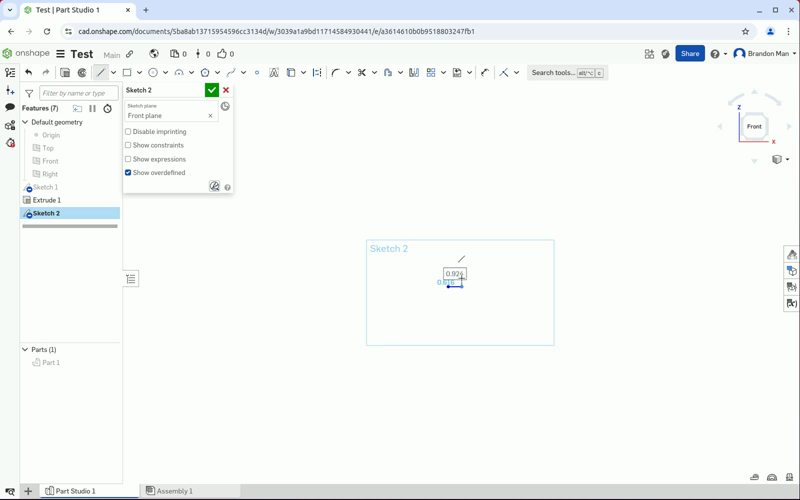
scroll(6)
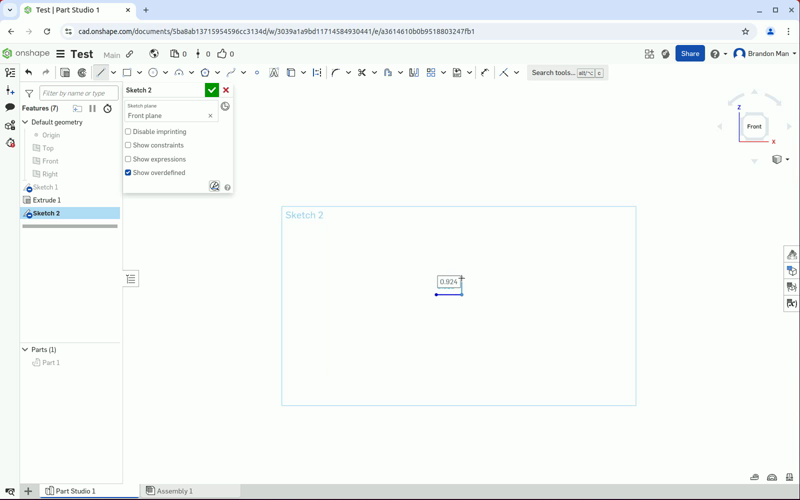
scroll(6)
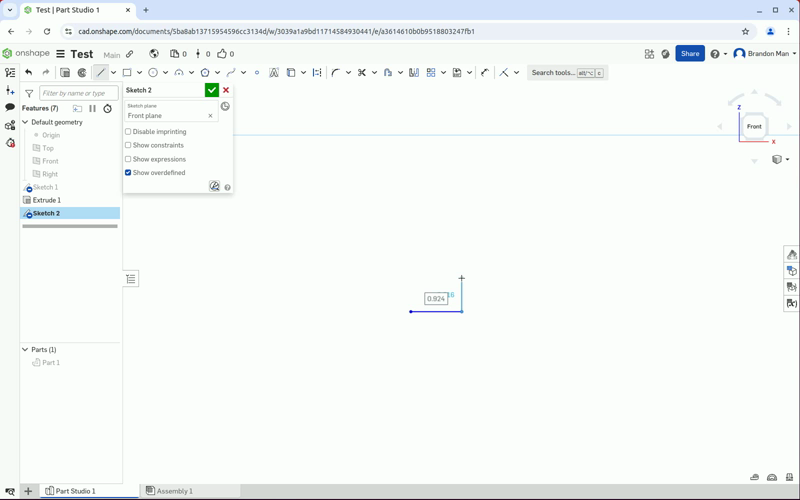
click(461, 277)
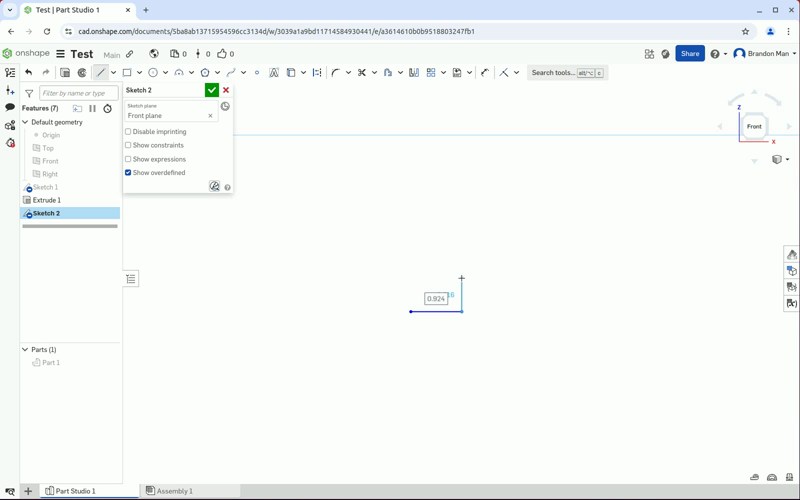
scroll(-6)
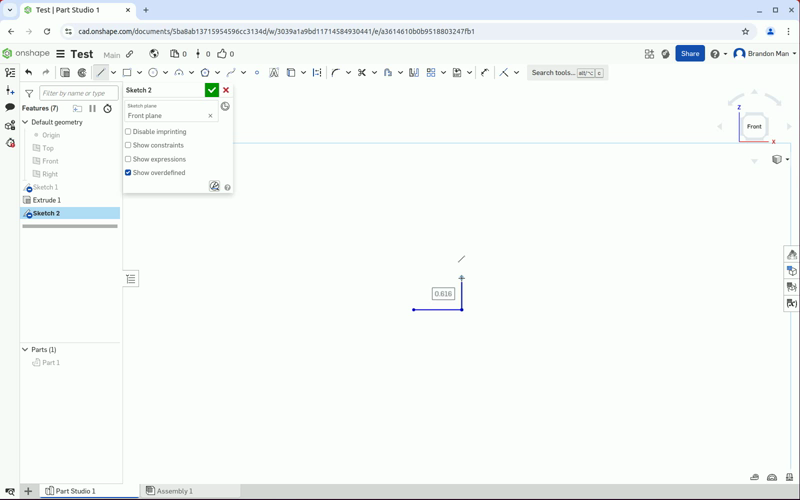
scroll(-6)
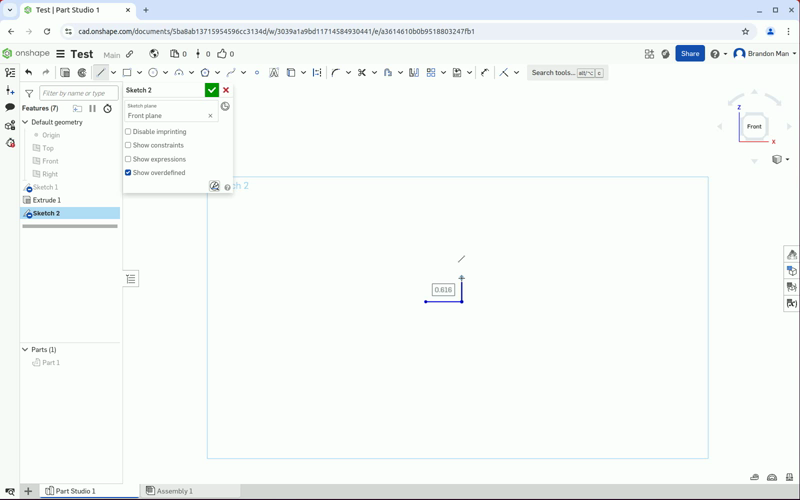
scroll(-6)
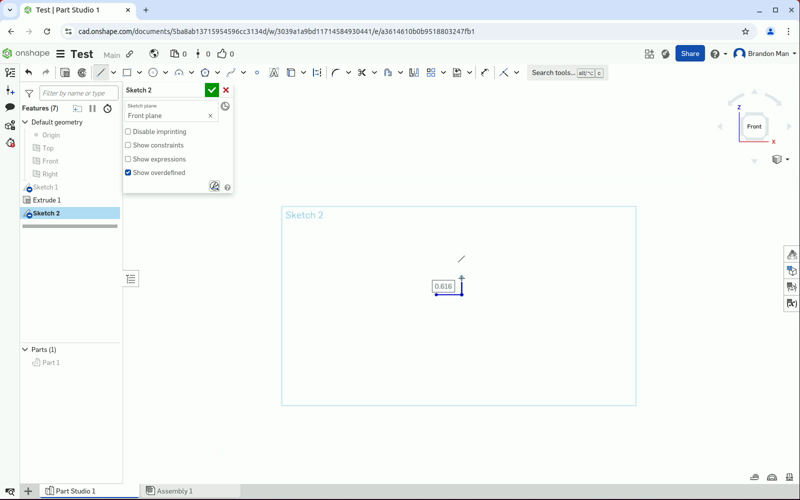
scroll(-6)
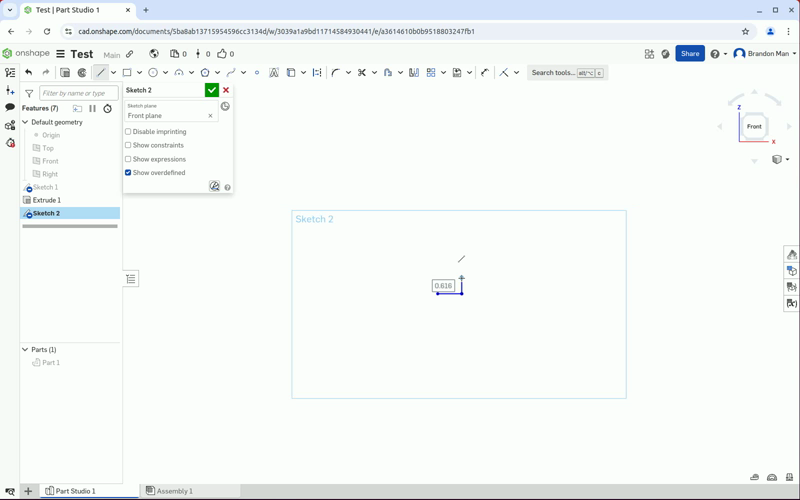
scroll(-6)
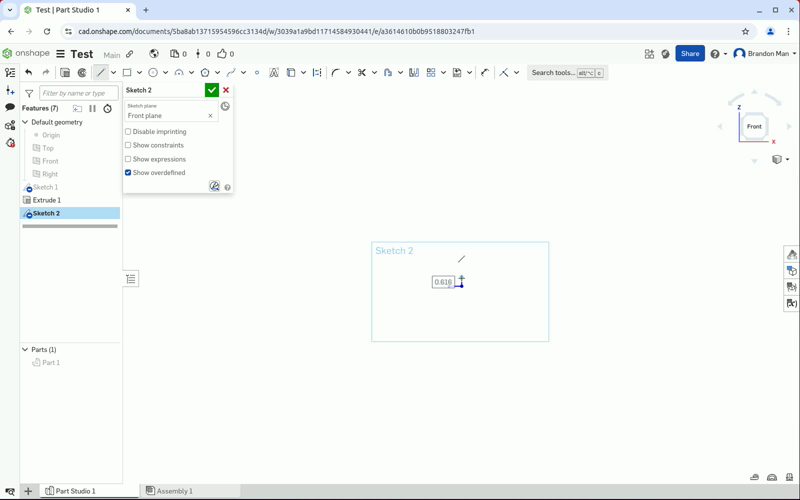
scroll(-6)
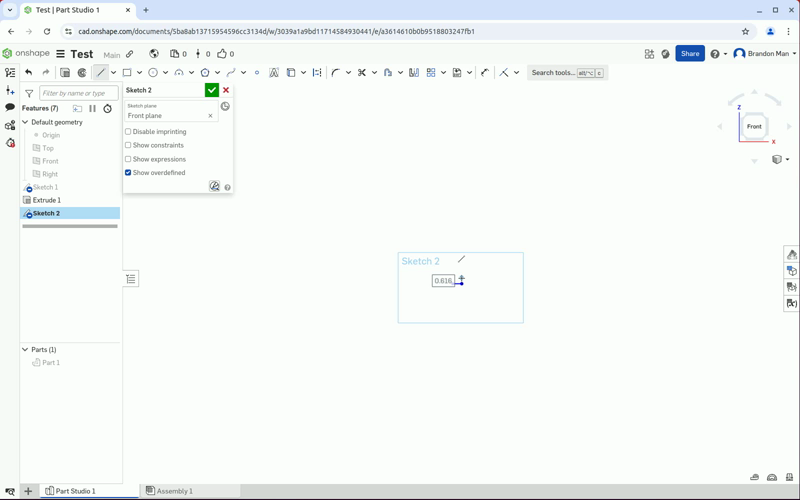
scroll(-6)
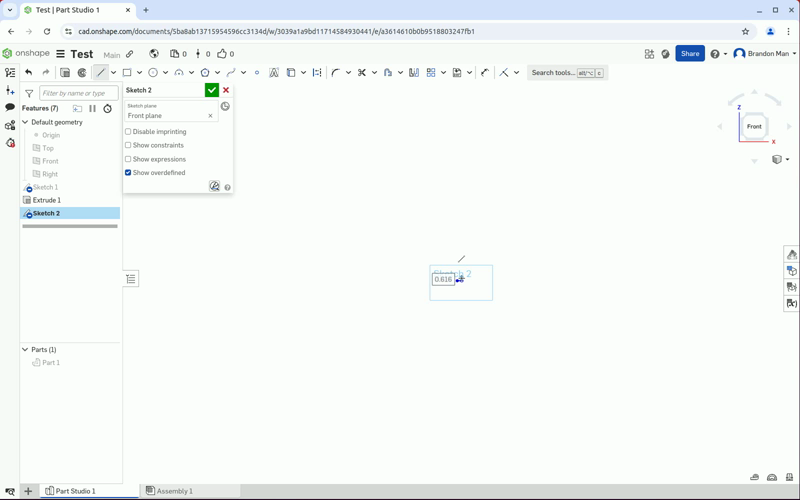
key_up(shift)
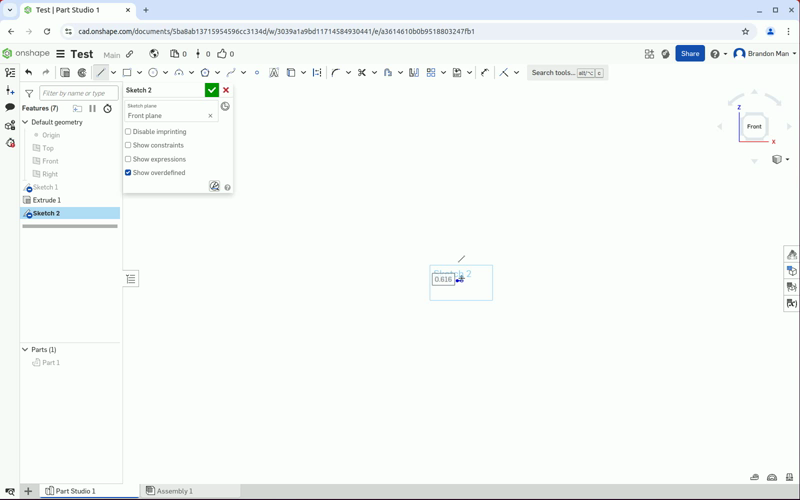
key_down(shift)
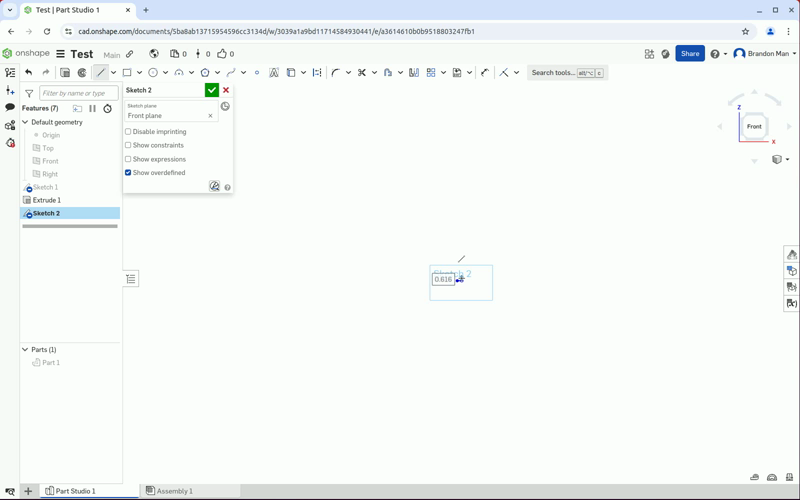
mouse_move(492, 277)
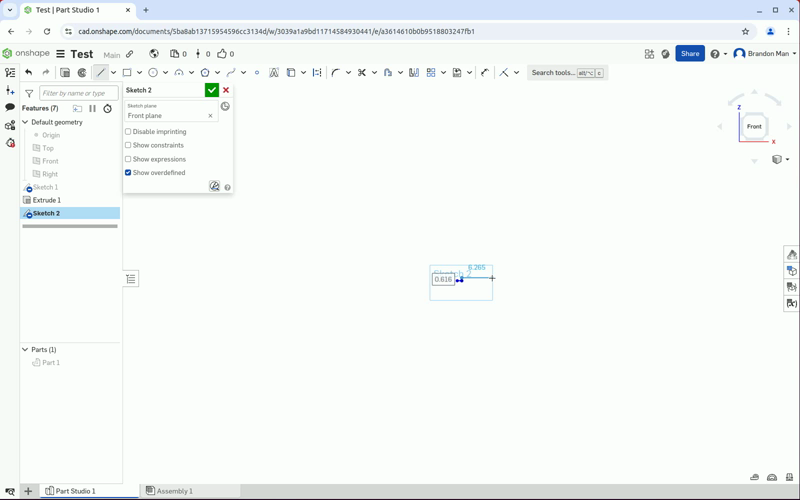
mouse_move(457, 277)
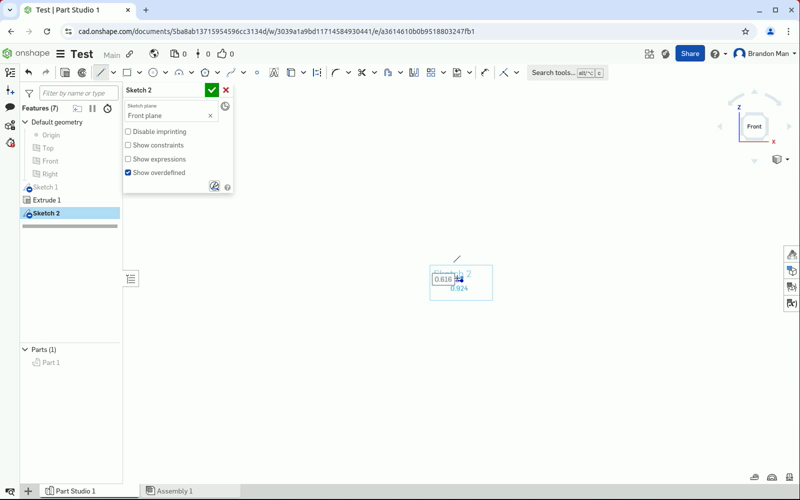
scroll(6)
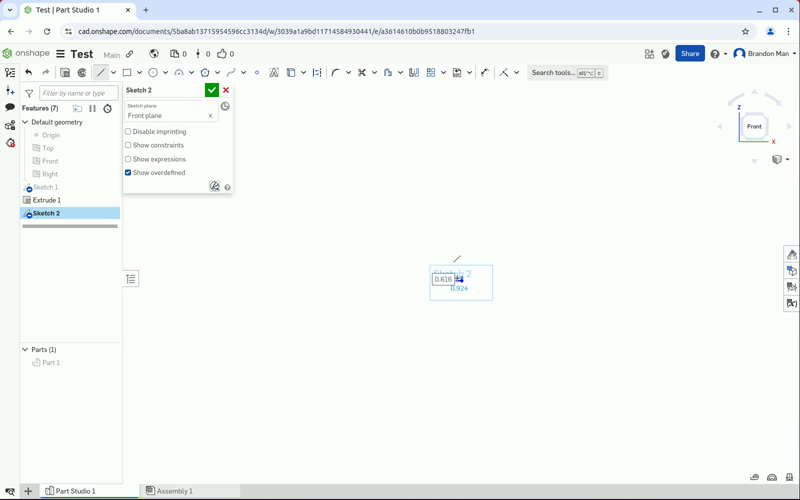
scroll(6)
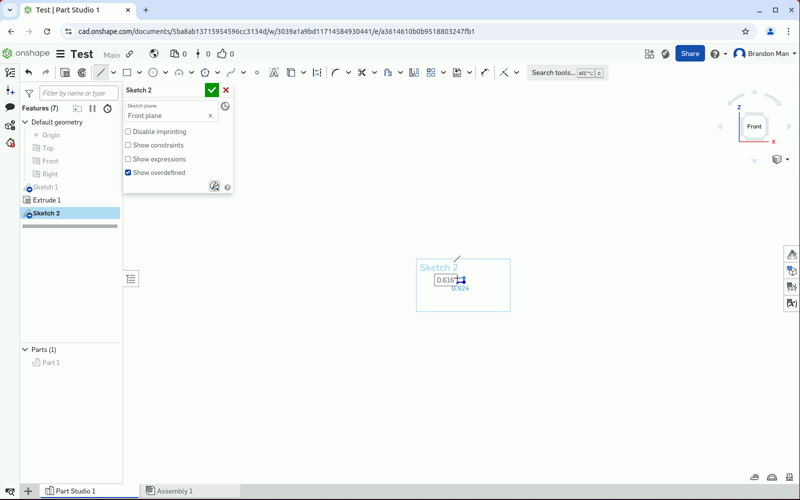
scroll(6)
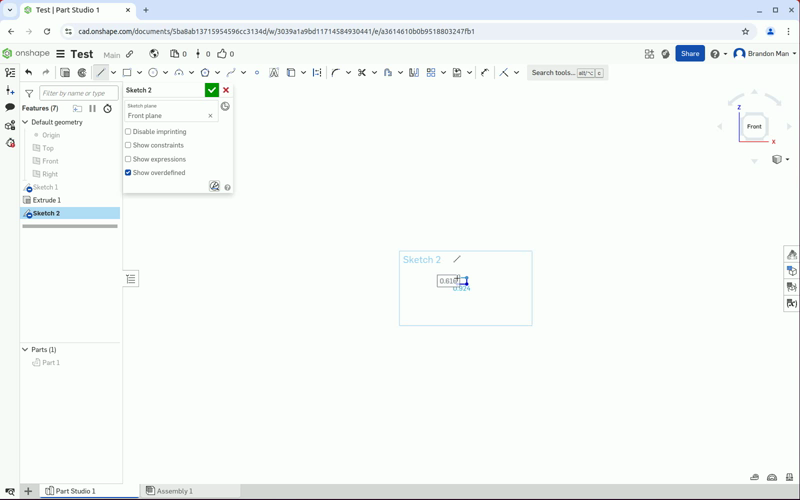
scroll(6)
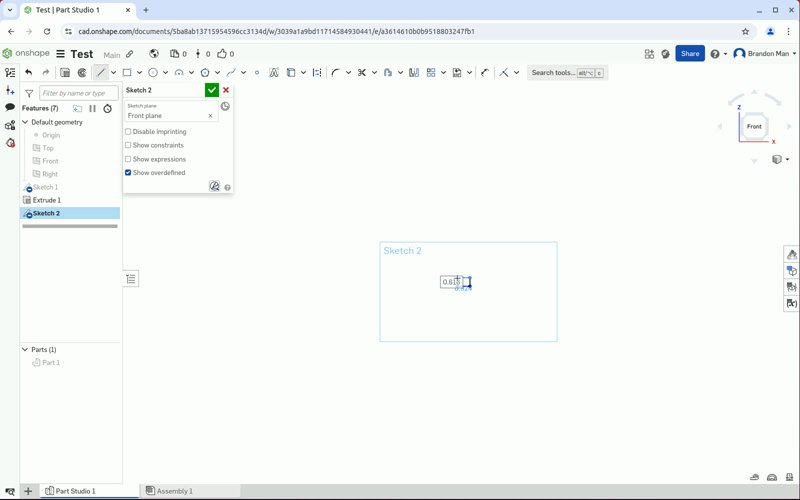
scroll(6)
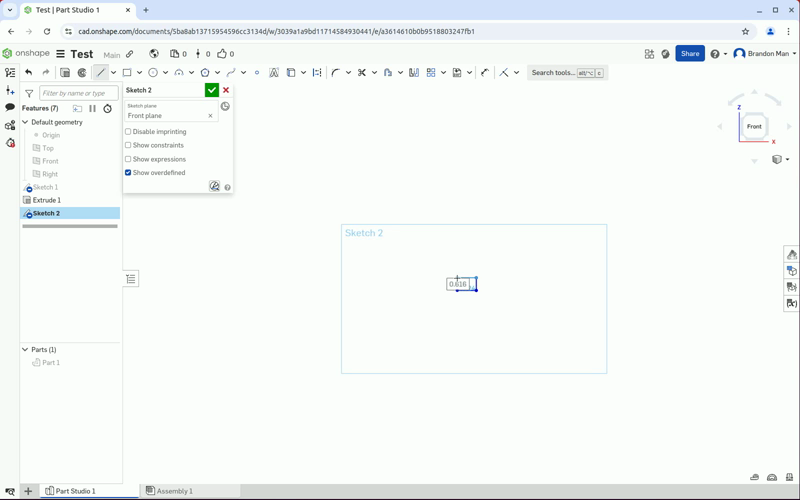
scroll(6)
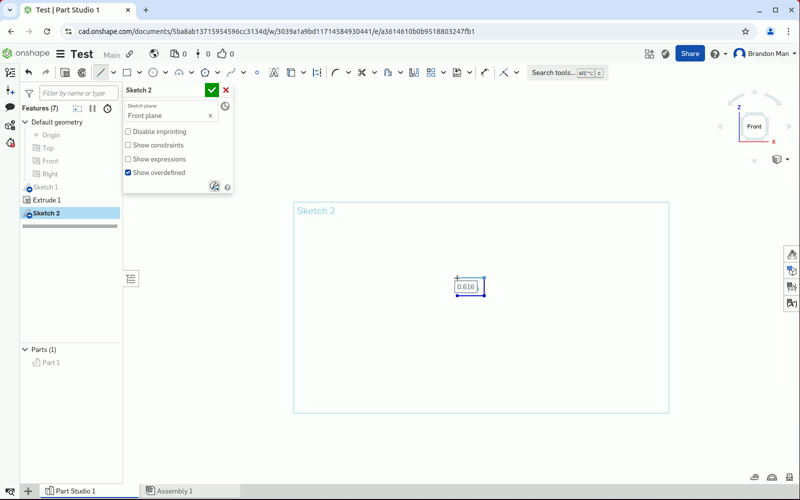
scroll(6)
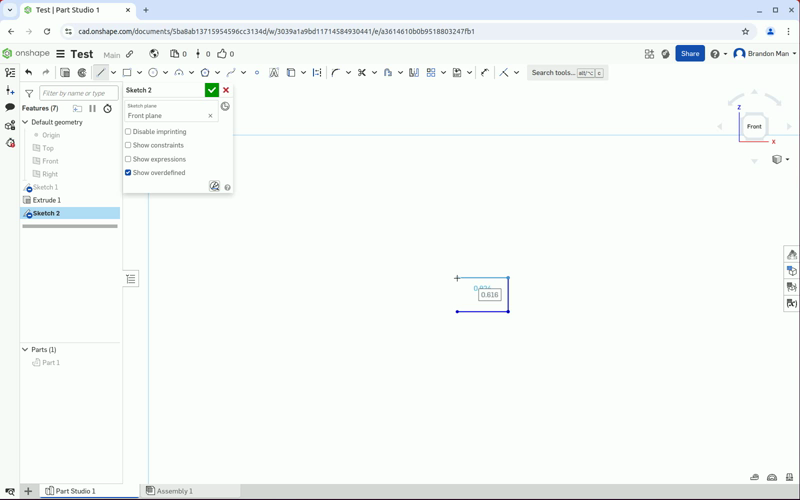
click(457, 277)
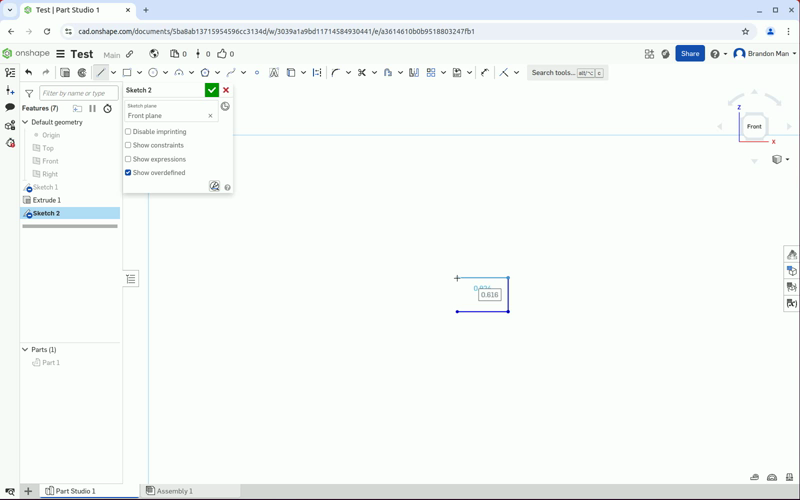
scroll(-6)
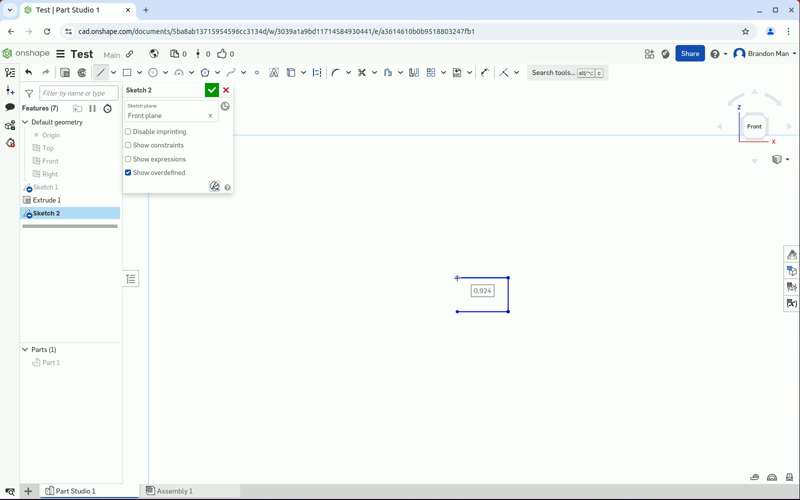
scroll(-6)
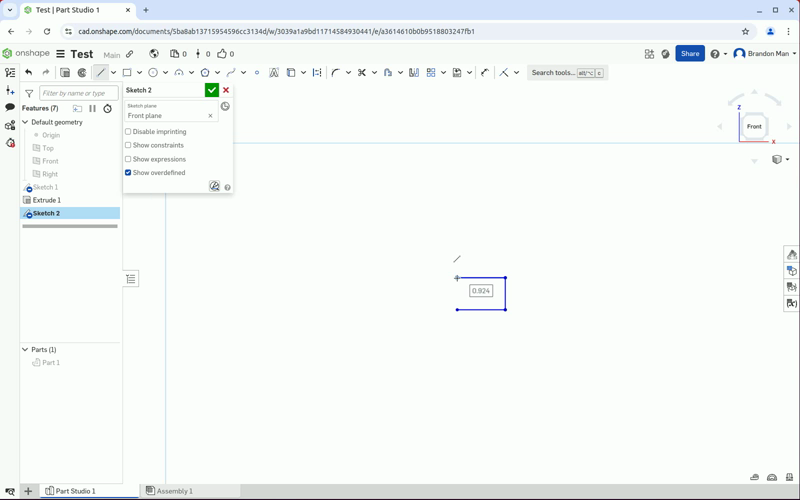
scroll(-6)
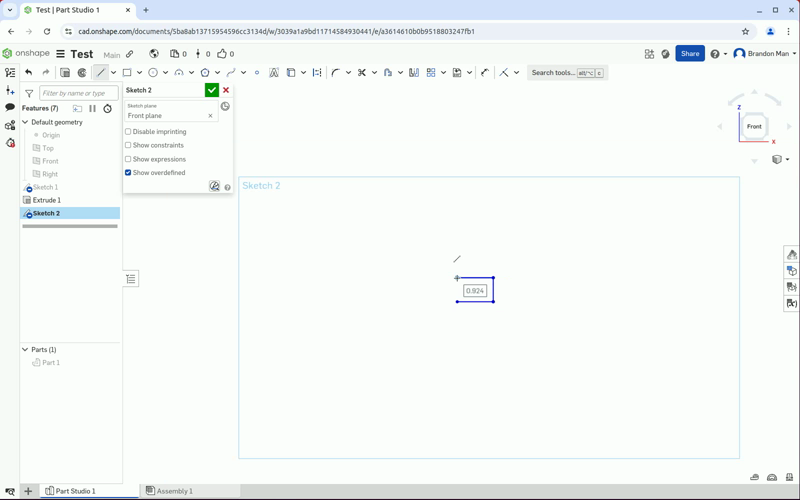
scroll(-6)
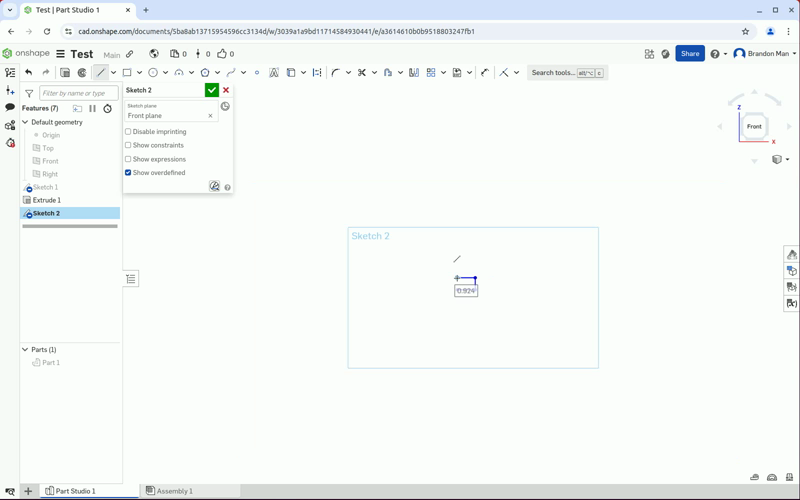
scroll(-6)
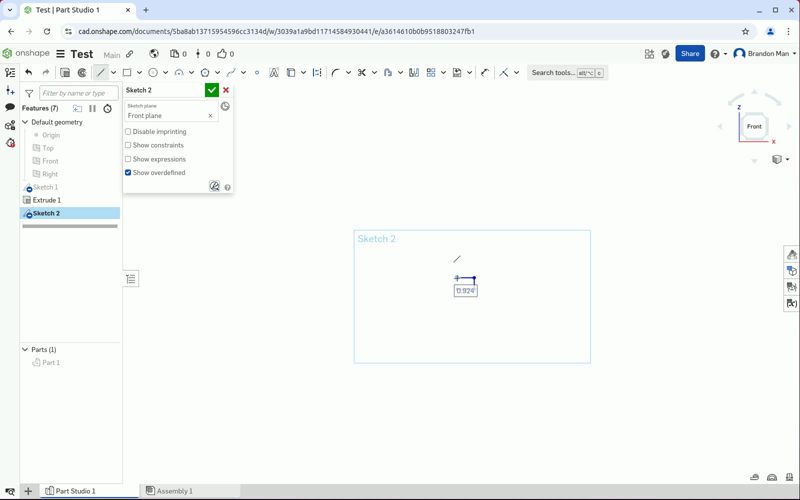
scroll(-6)
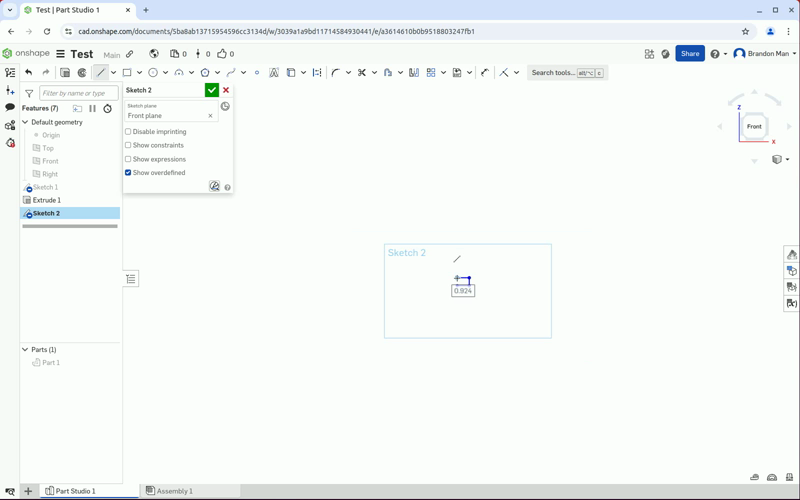
scroll(-6)
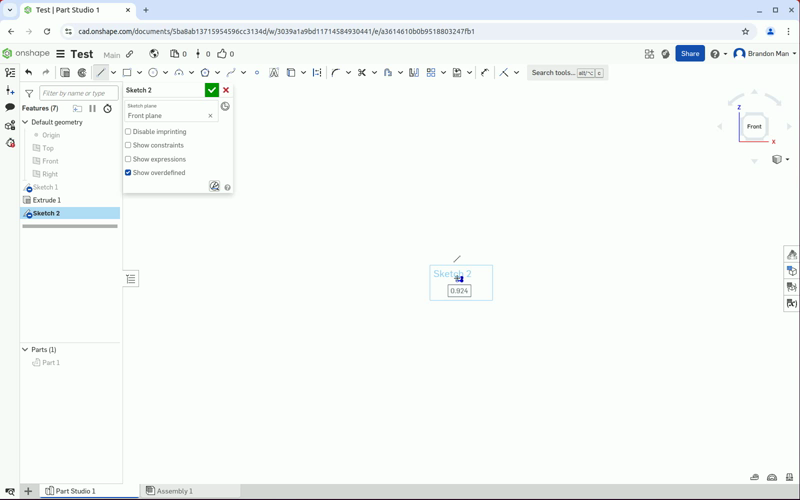
key_up(shift)
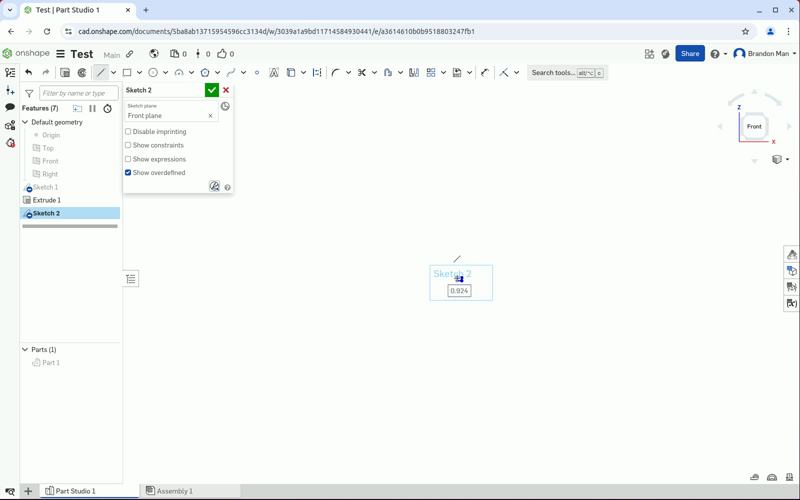
mouse_move(487, 277)
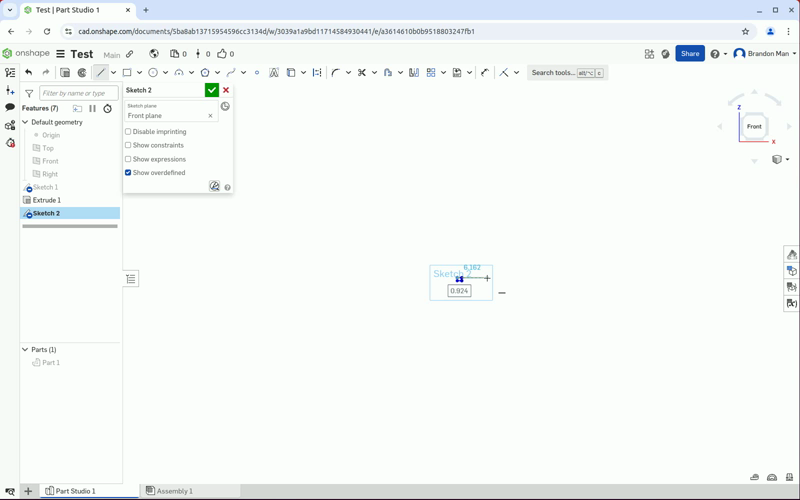
key_down(shift)
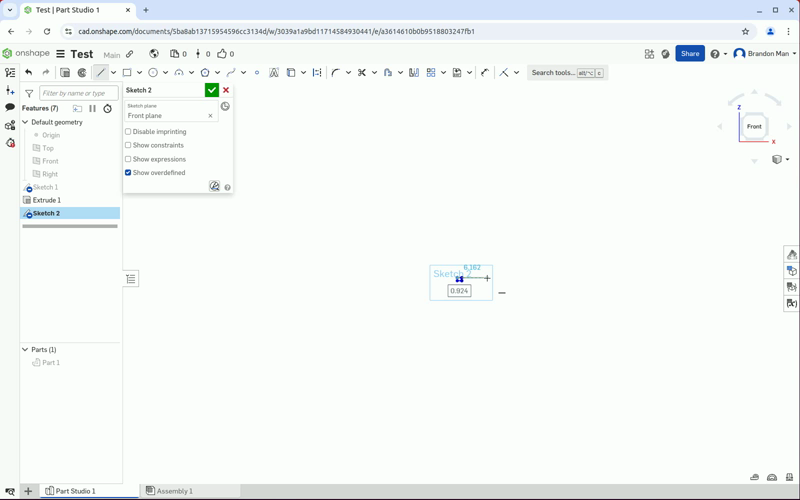
mouse_move(457, 280)
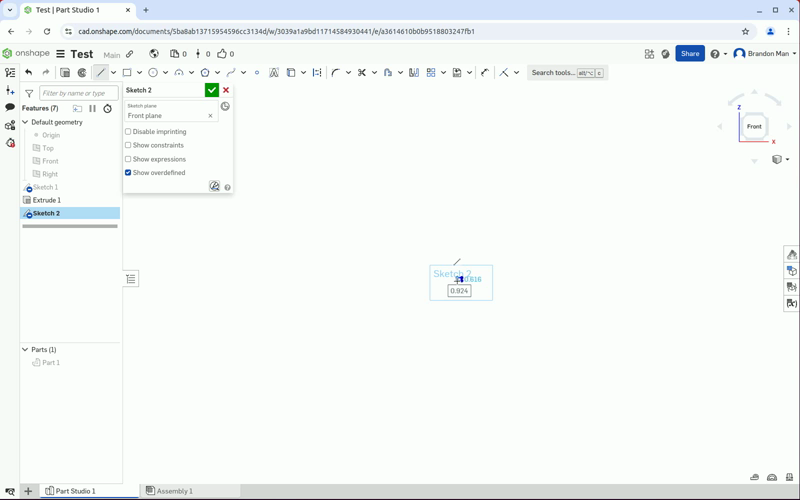
scroll(6)
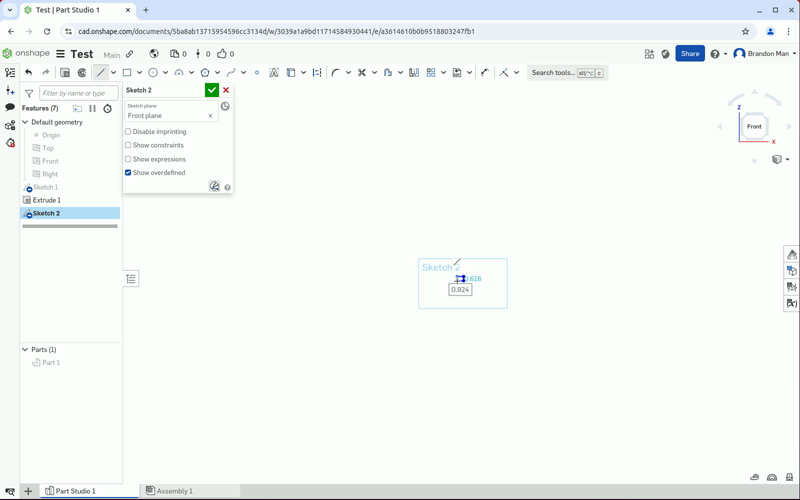
scroll(6)
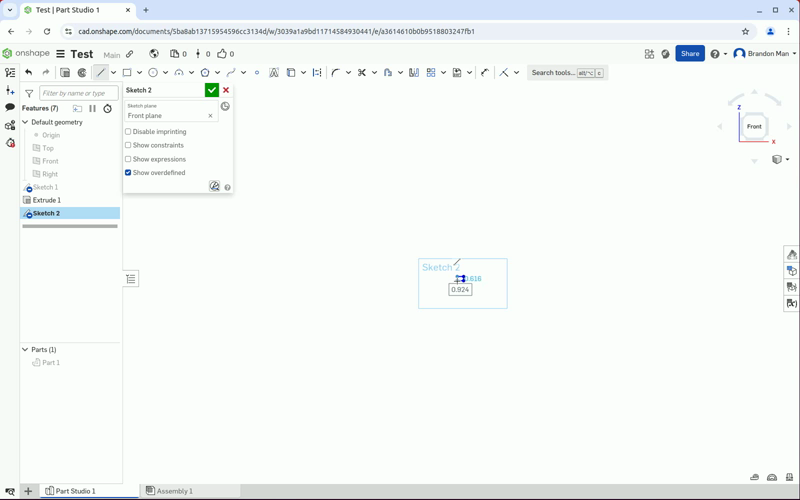
scroll(6)
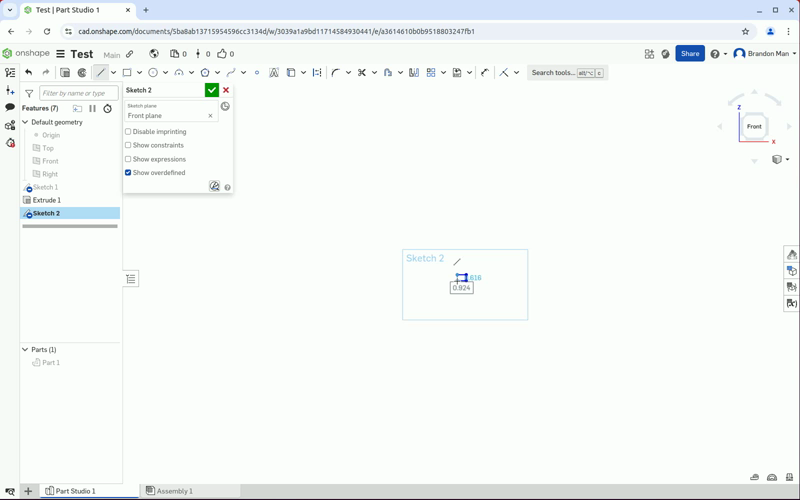
scroll(6)
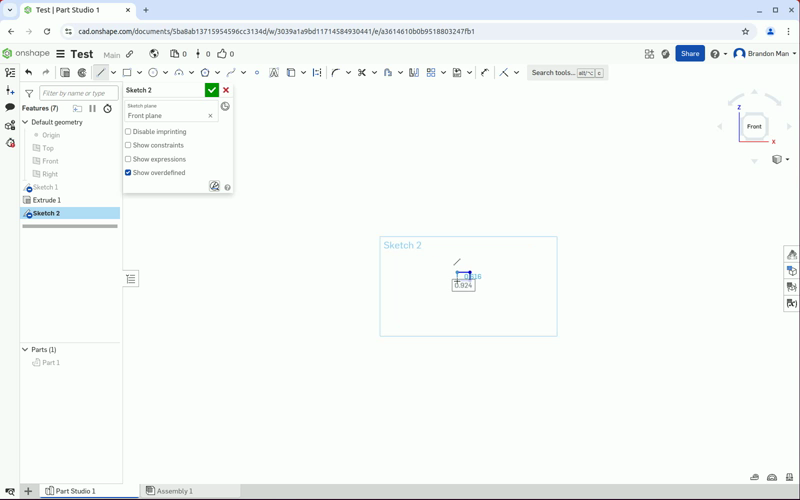
scroll(6)
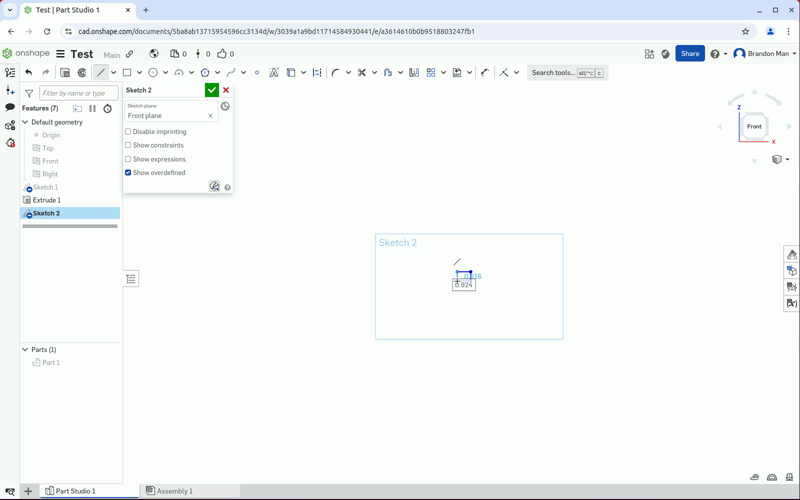
scroll(6)
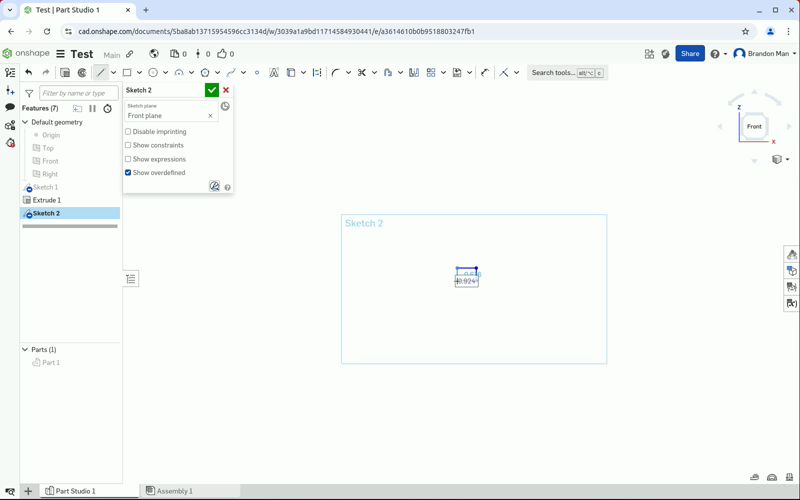
scroll(6)
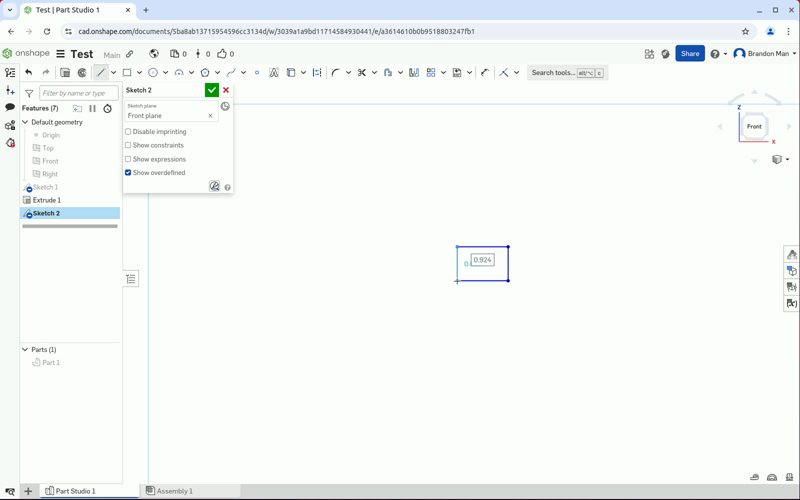
key_up(shift)
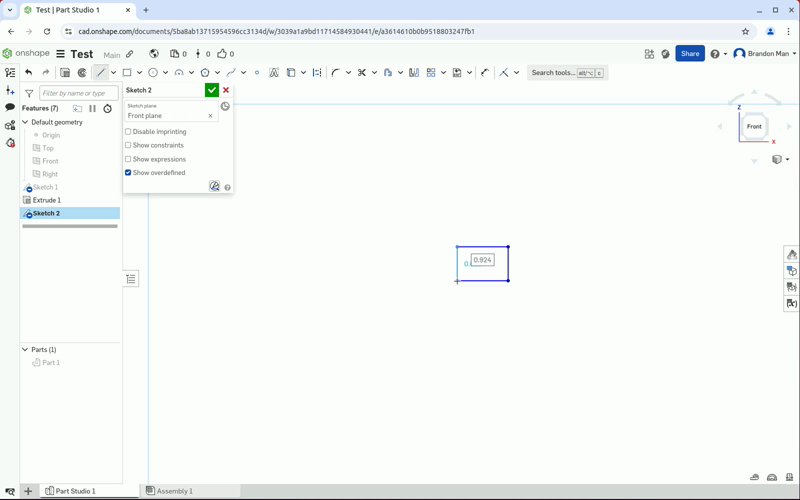
click(457, 280)
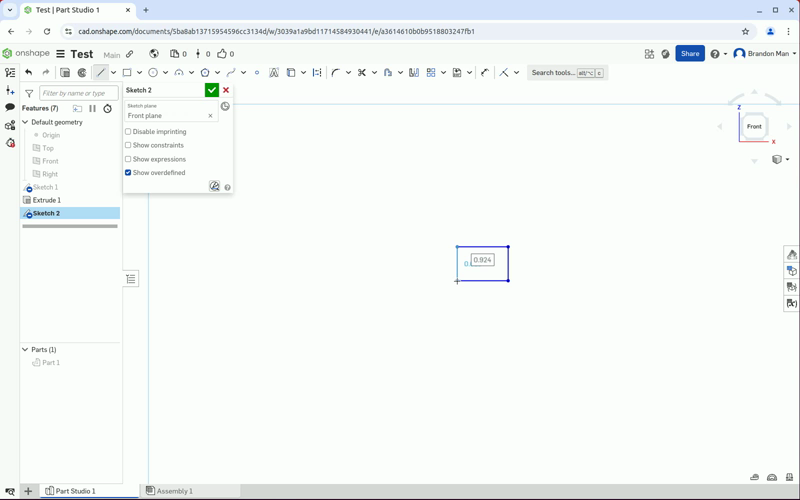
scroll(-6)
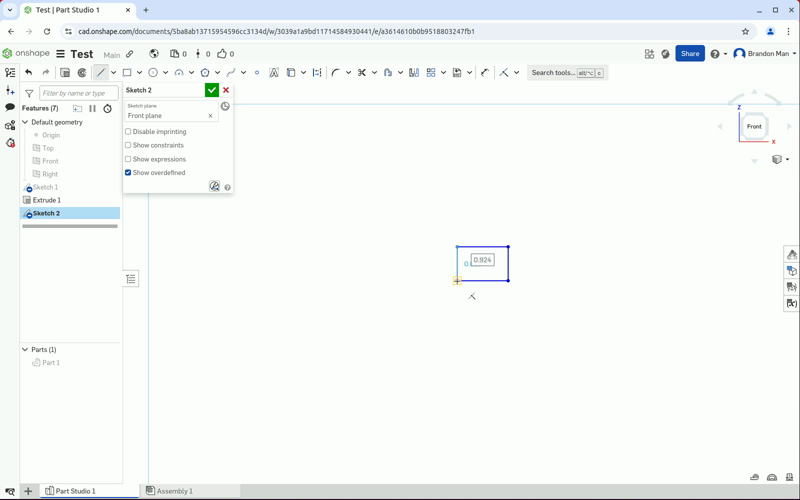
scroll(-6)
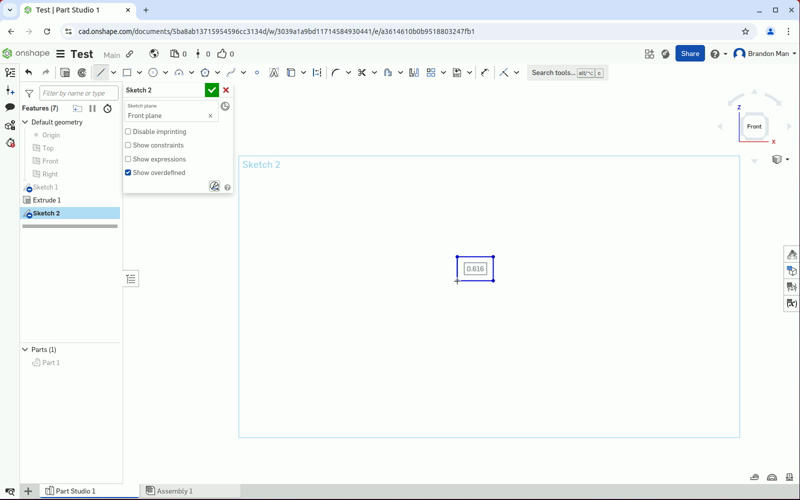
scroll(-6)
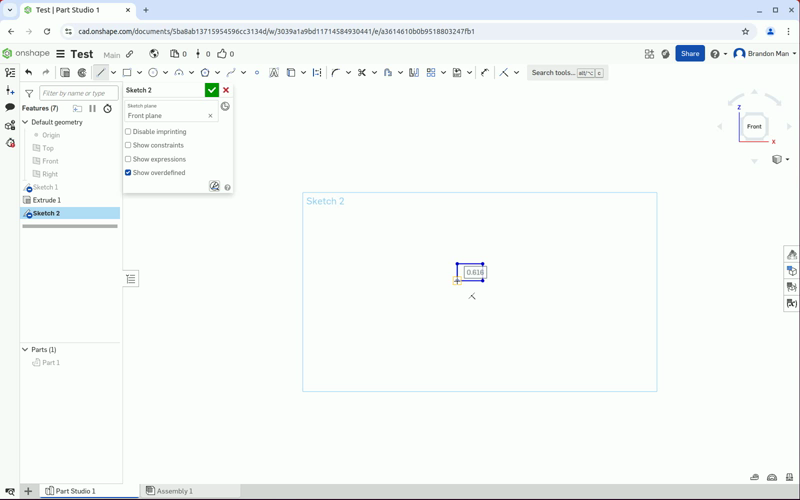
scroll(-6)
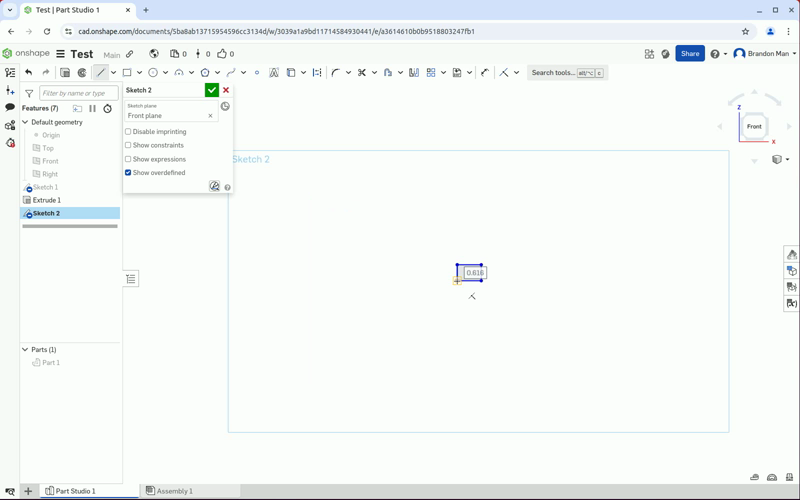
scroll(-6)
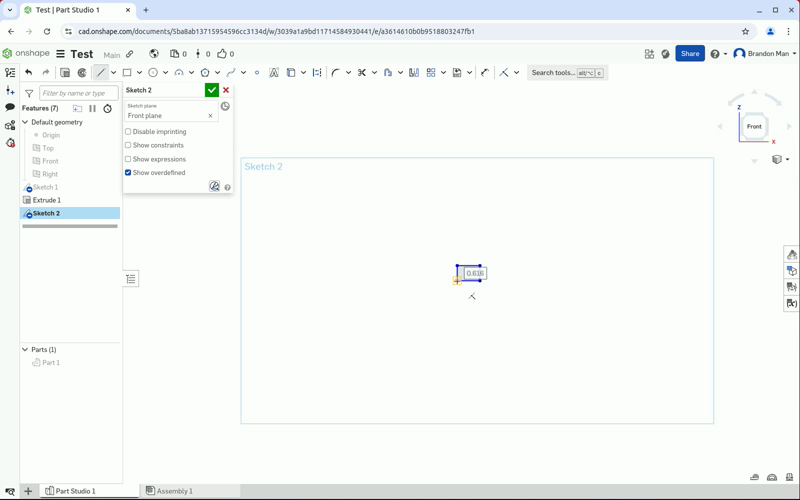
scroll(-6)
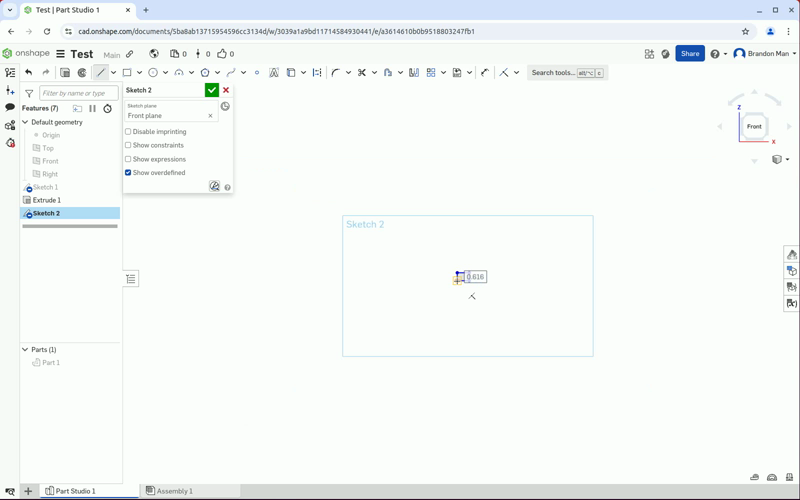
scroll(-6)
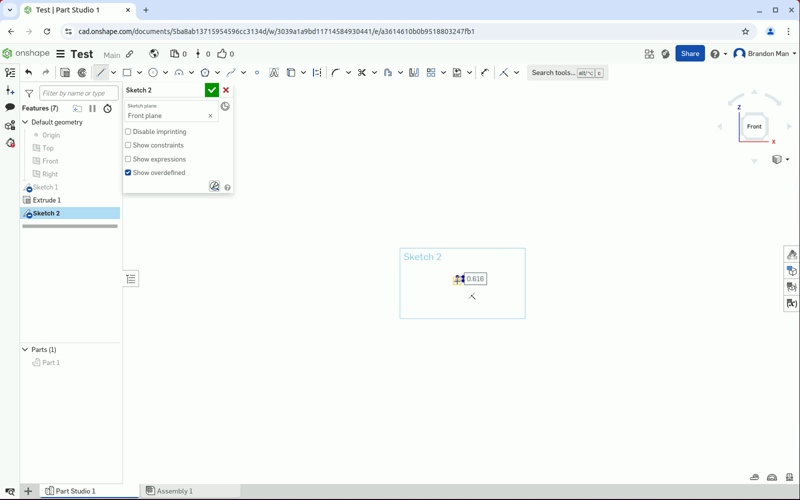
key(esc)
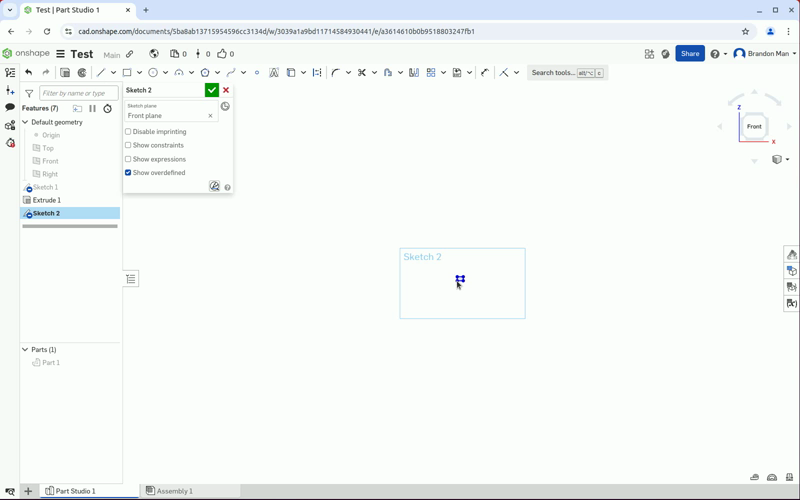
mouse_move(460, 278)
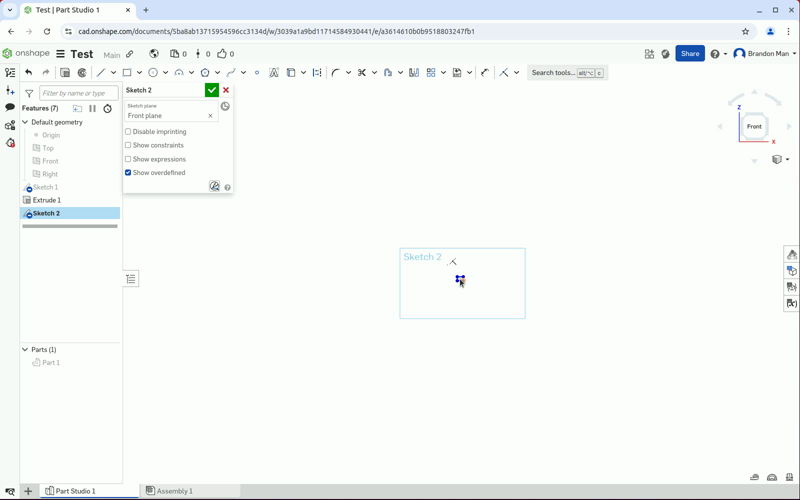
scroll(6)
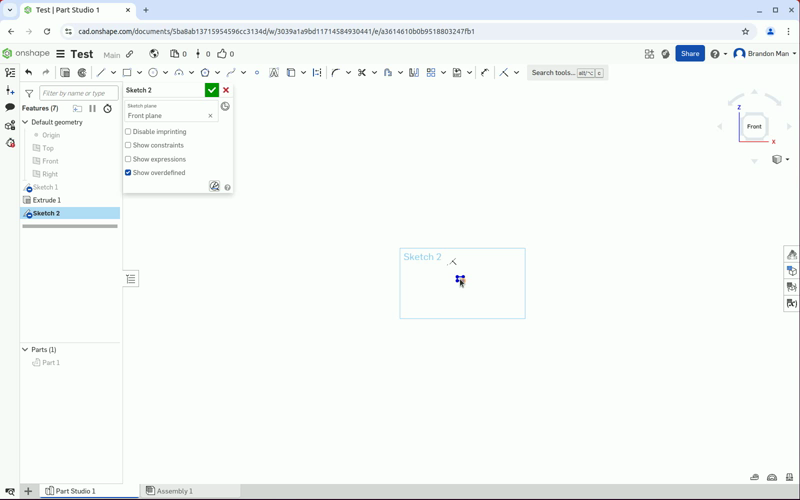
scroll(6)
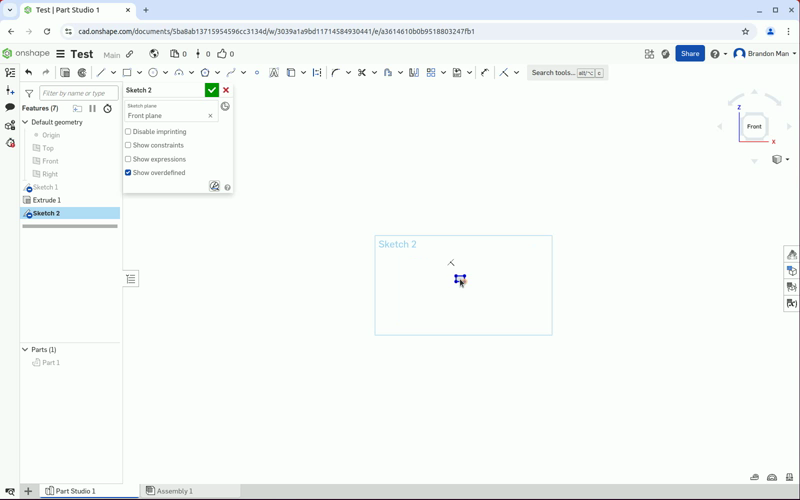
scroll(6)
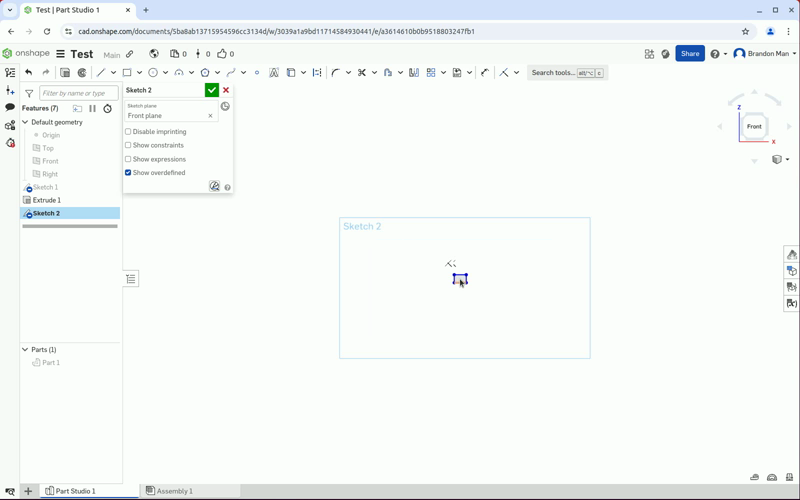
scroll(6)
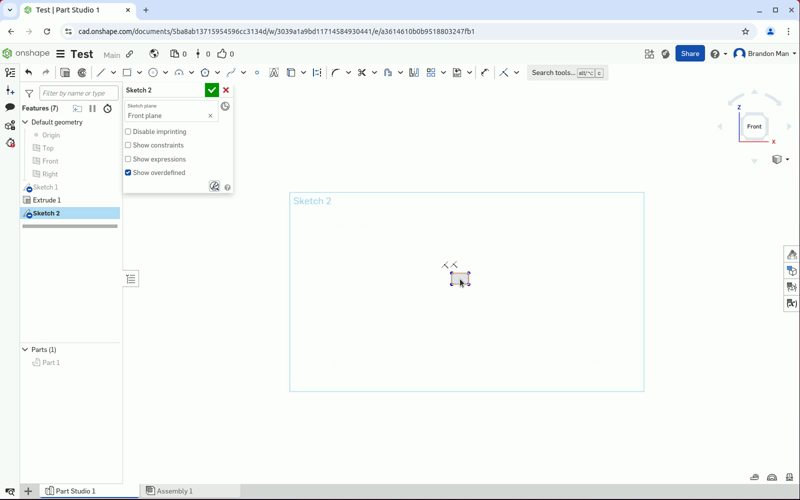
scroll(6)
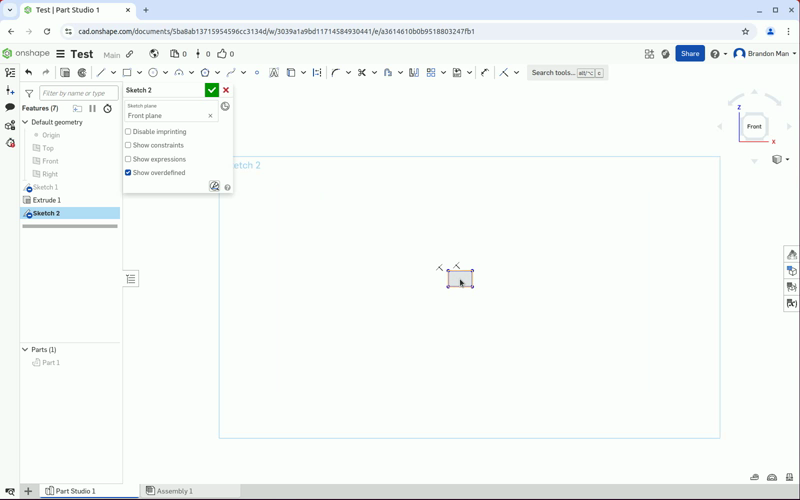
scroll(6)
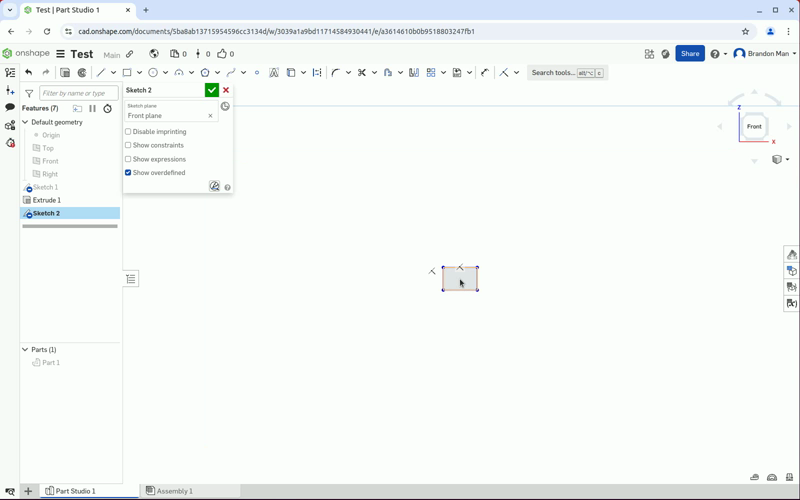
scroll(6)
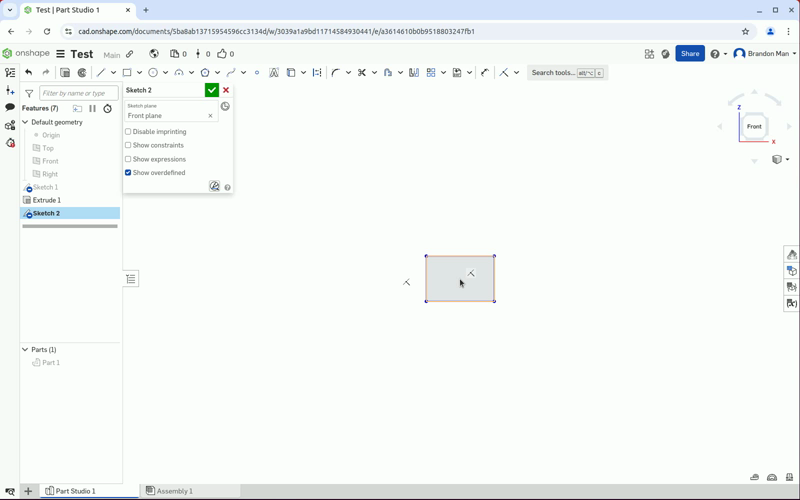
click(460, 278)
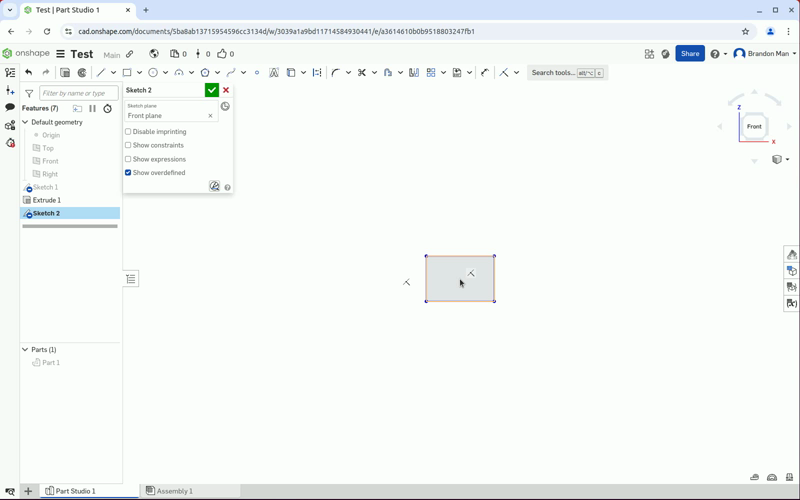
scroll(-6)
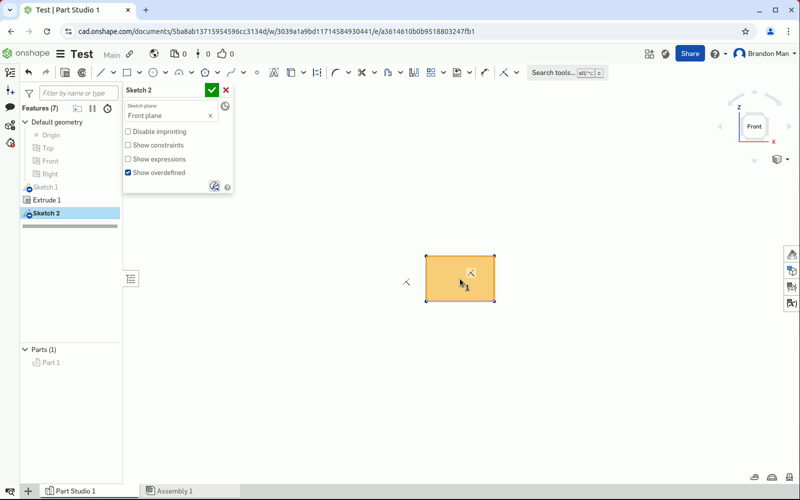
scroll(-6)
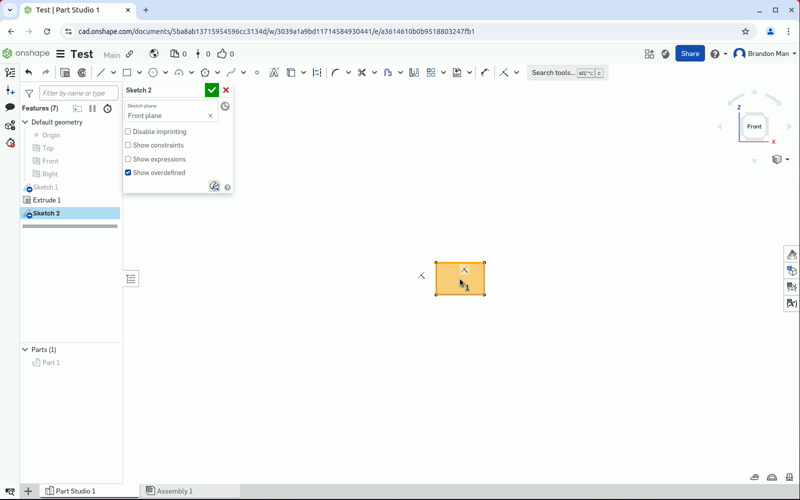
scroll(-6)
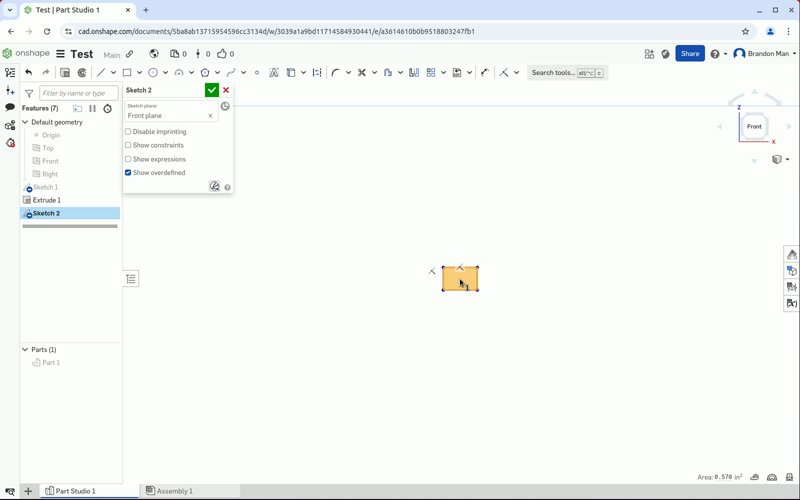
scroll(-6)
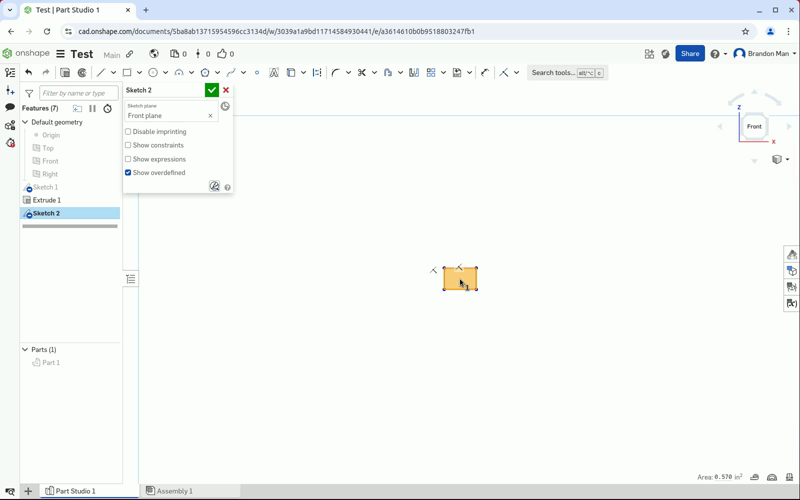
scroll(-6)
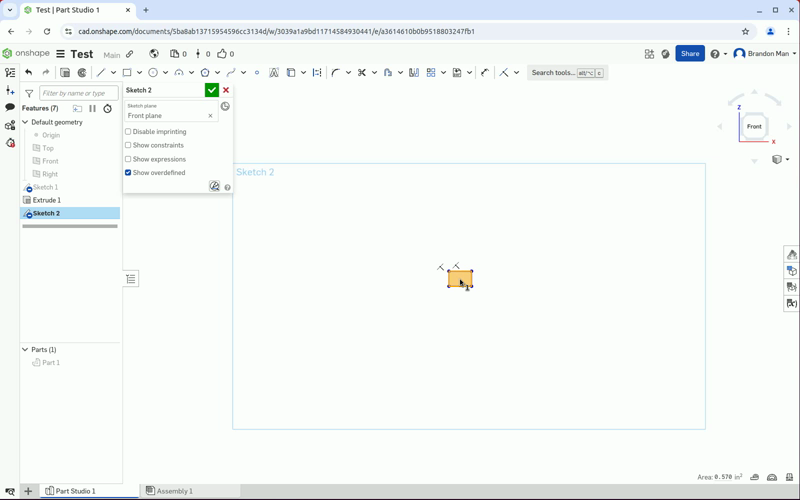
scroll(-6)
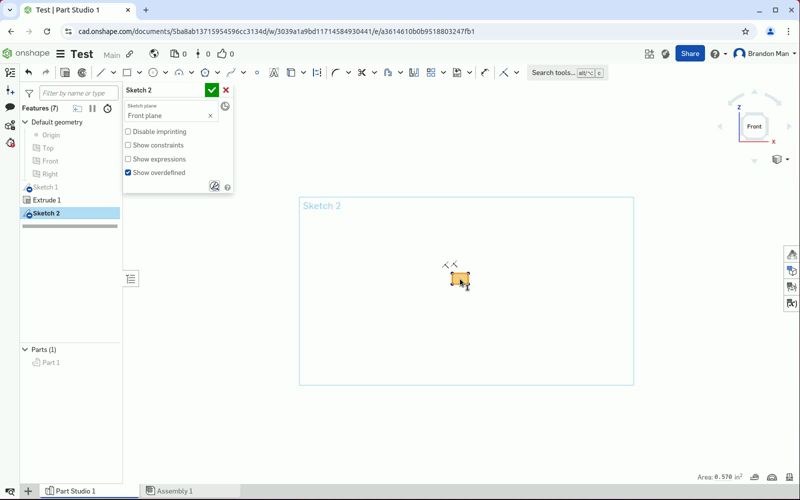
scroll(-6)
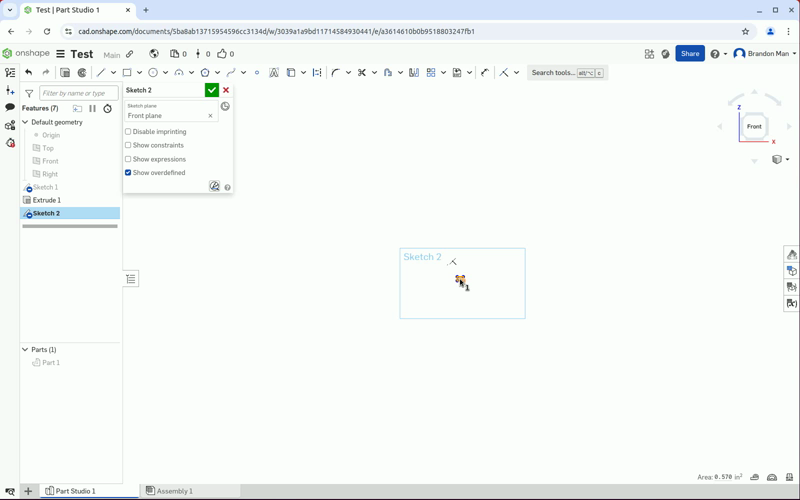
mouse_move(73, 352)
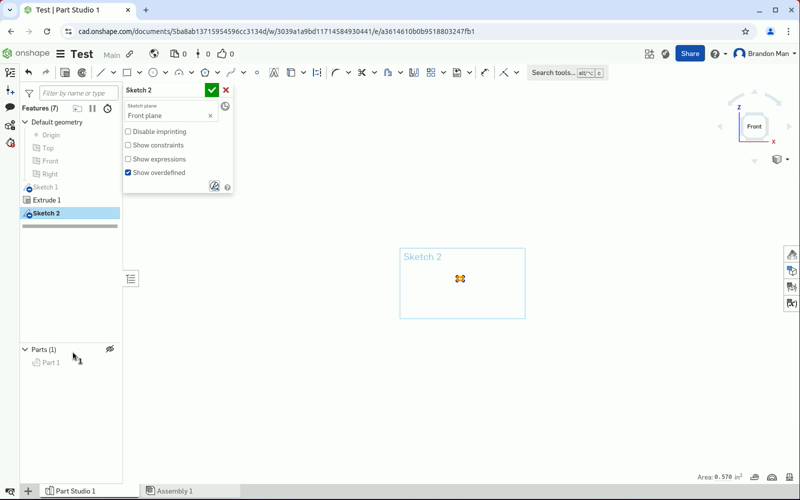
key(shift+y)
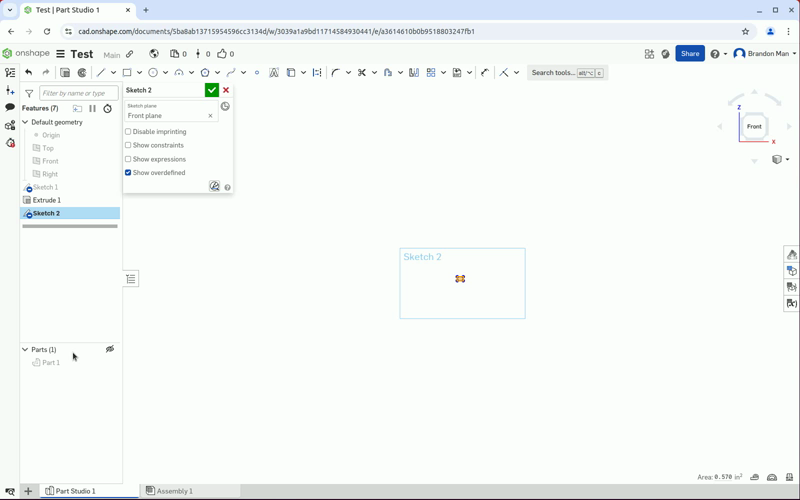
key(shift+e)
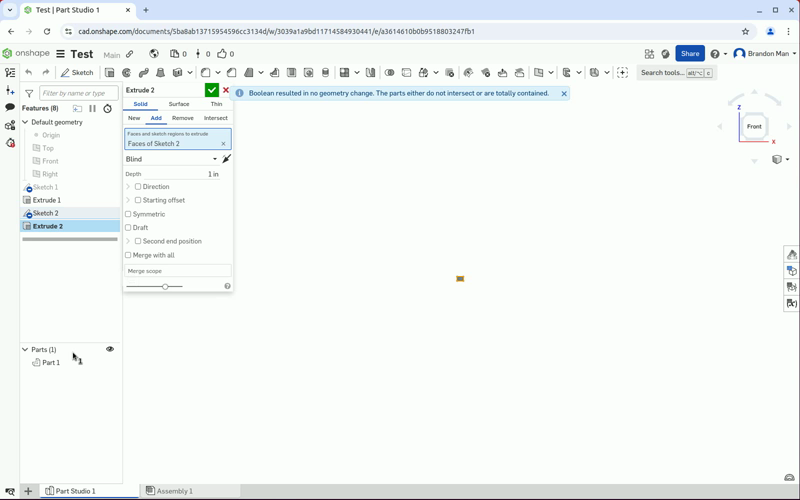
mouse_move(143, 106)
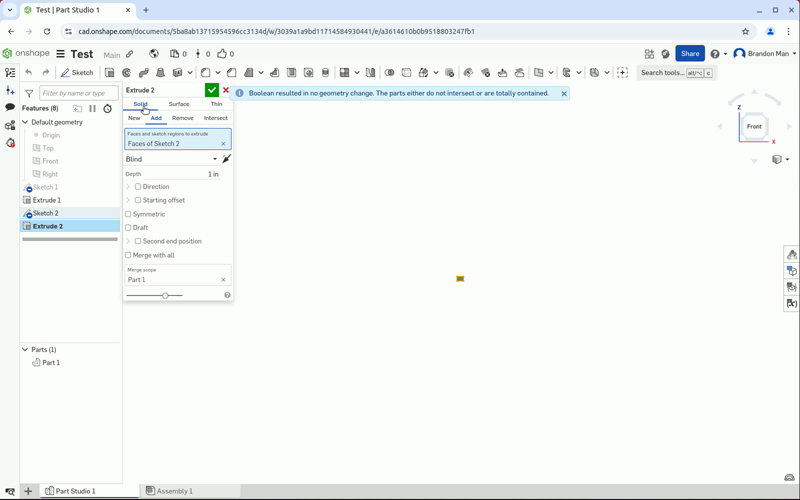
click(143, 106)
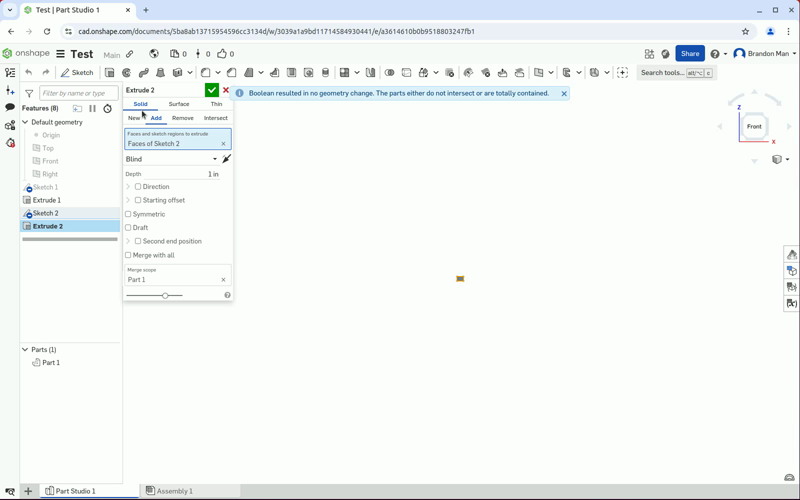
mouse_move(137, 120)
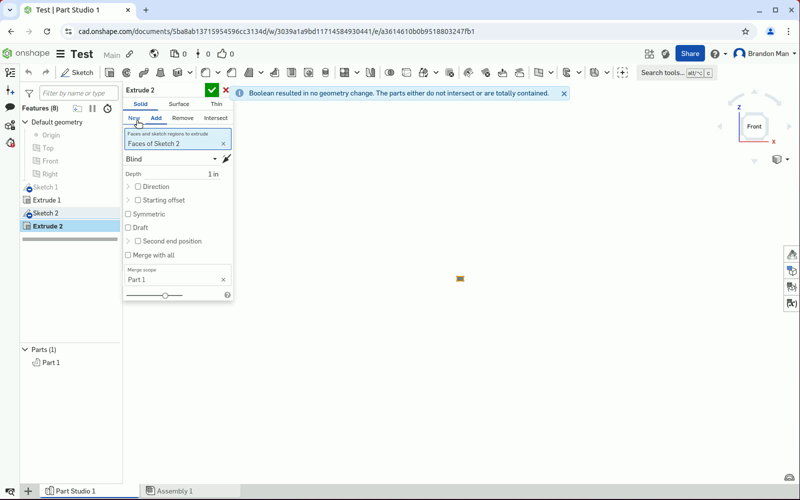
click(137, 120)
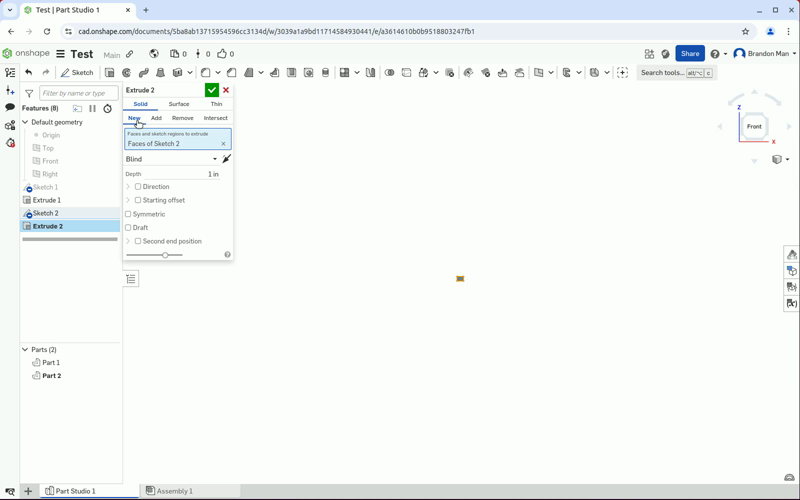
key(tab, 4)
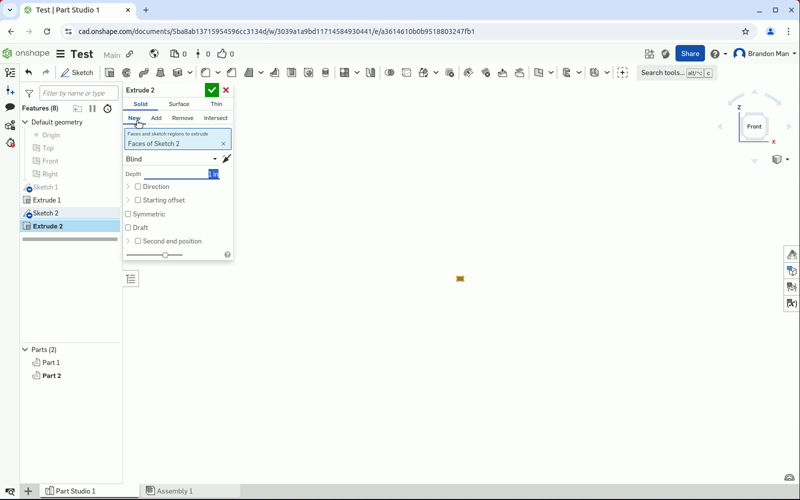
text(23.108)
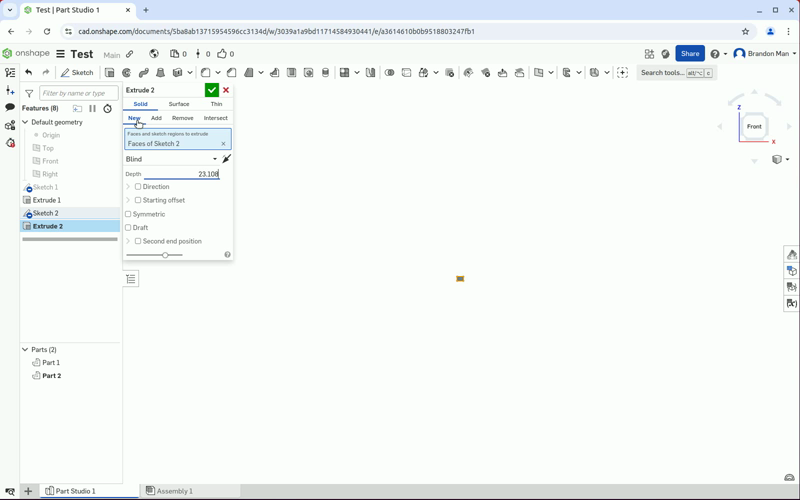
key(enter)
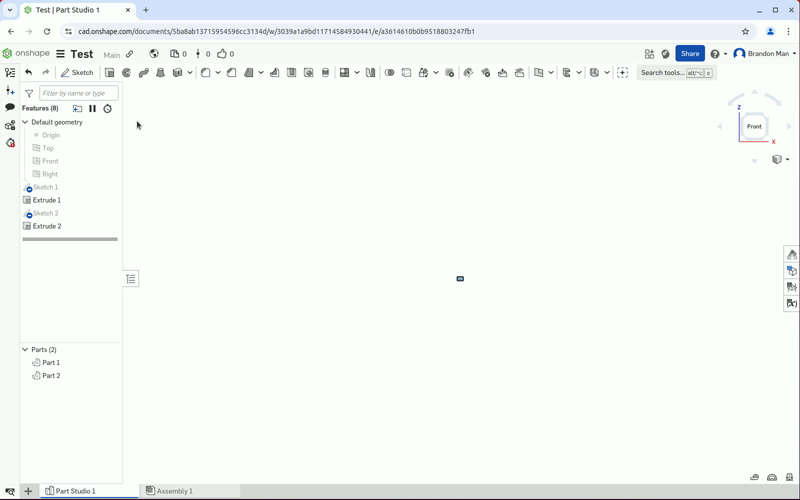
key(shift+h)
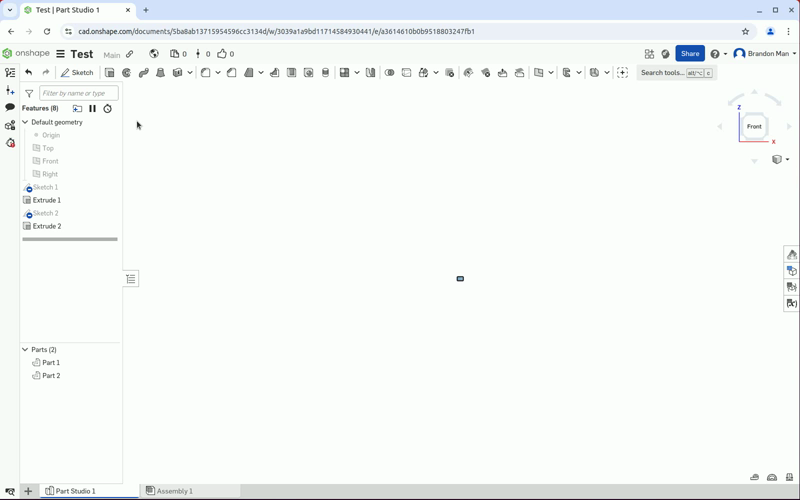
key(shift+h)
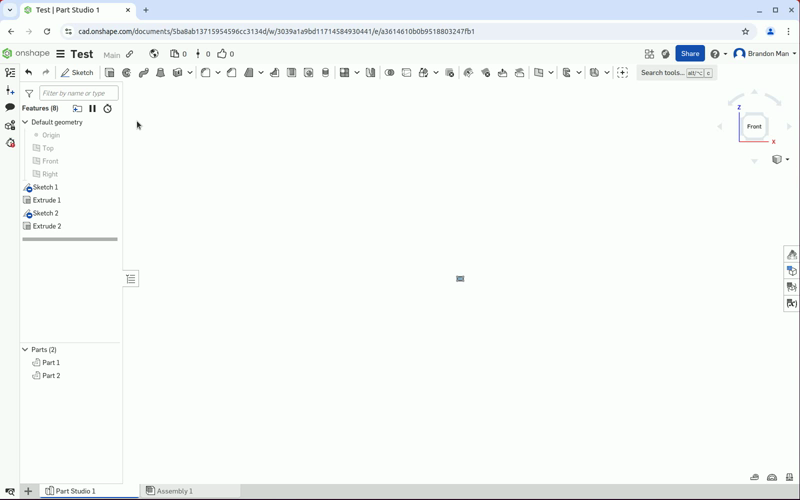
key(shift+7)
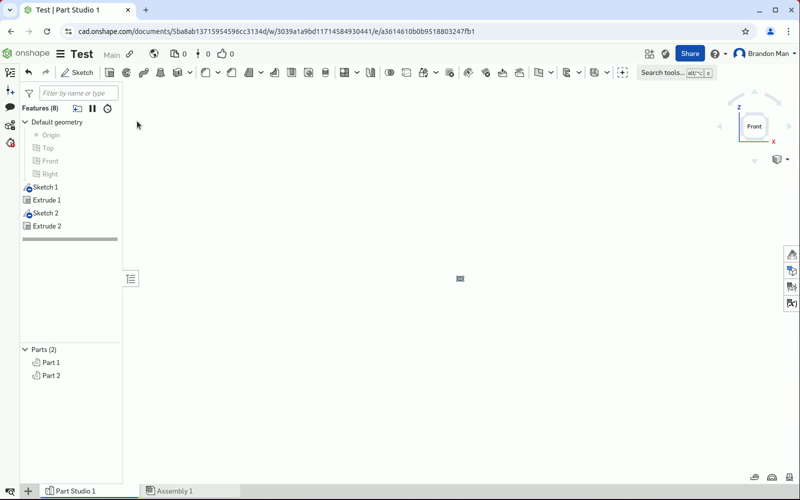
key(left, 2)
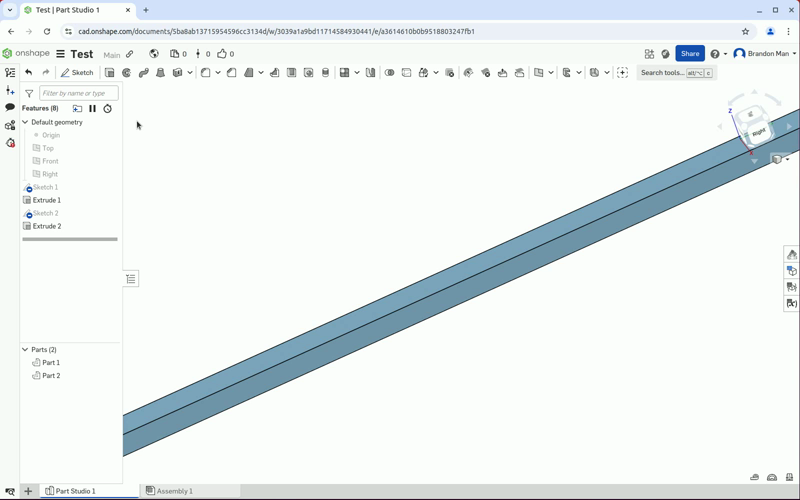
key(down, 2)
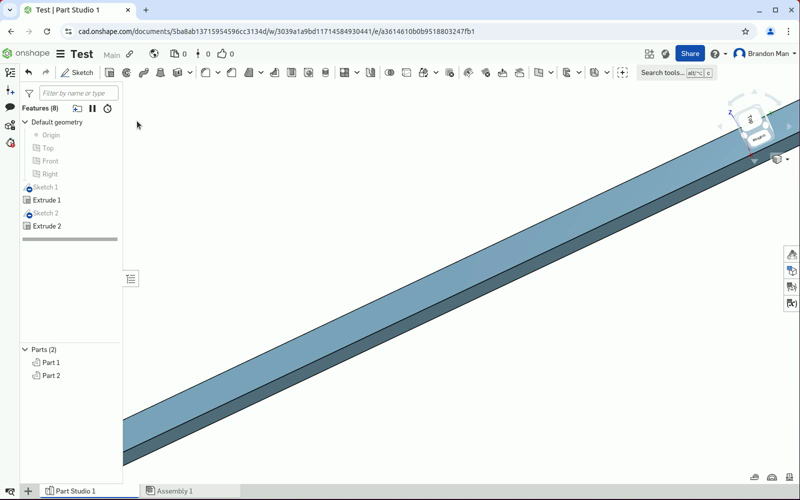
key(up, 2)
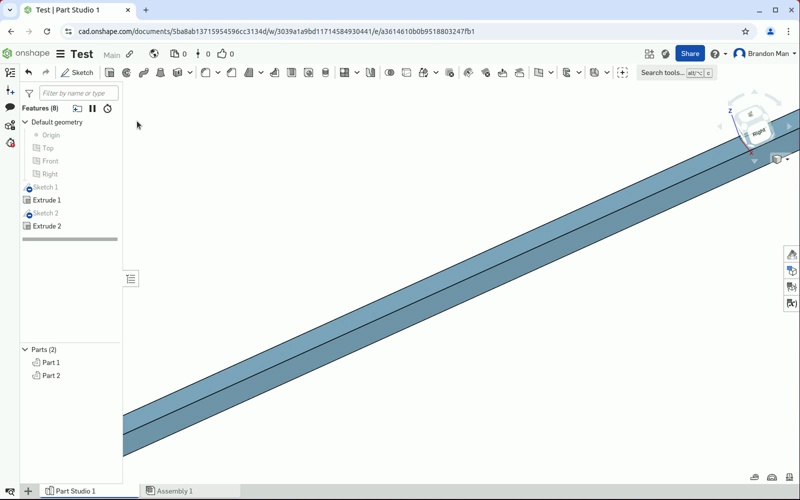
key(right, 2)
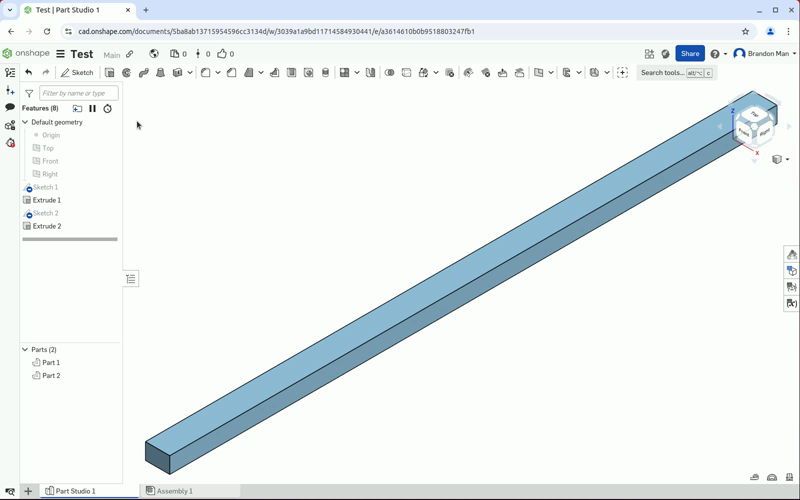
mouse_move(73, 189)
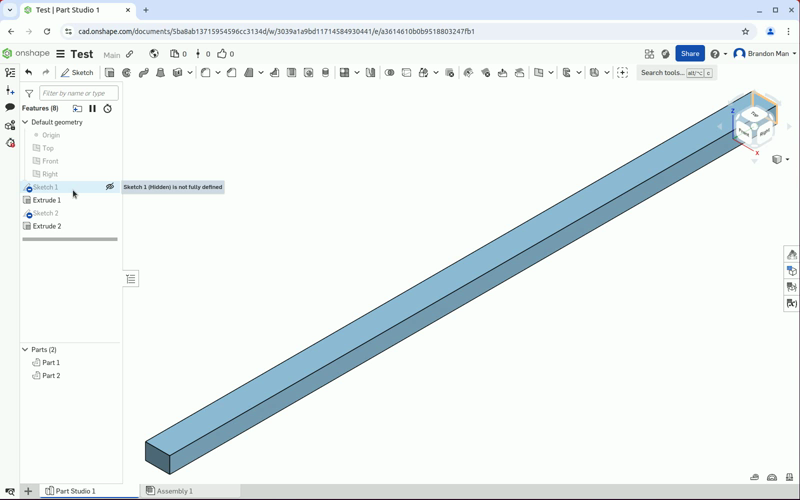
click(73, 189)